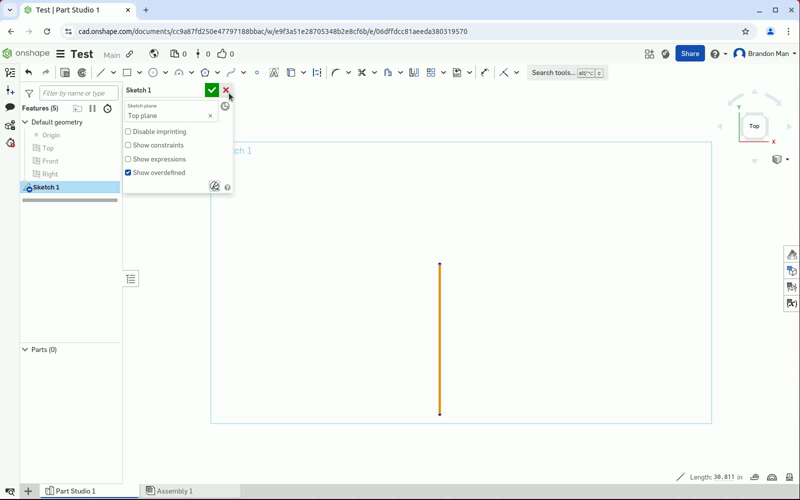
key(shift+h)
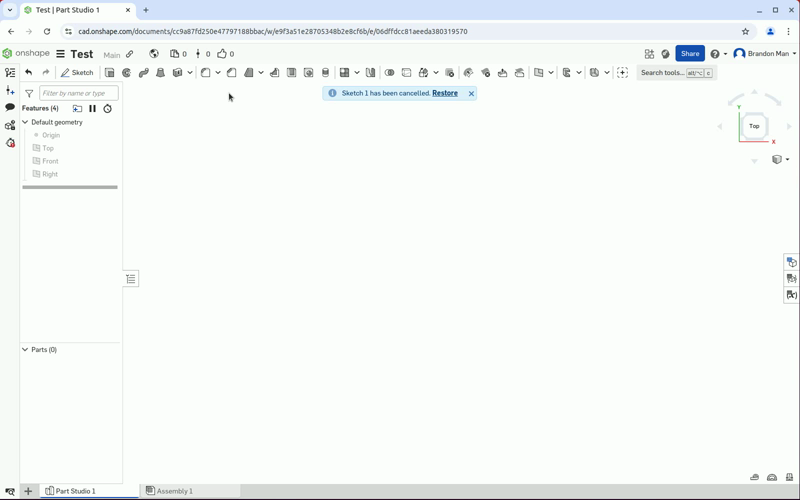
mouse_move(73, 352)
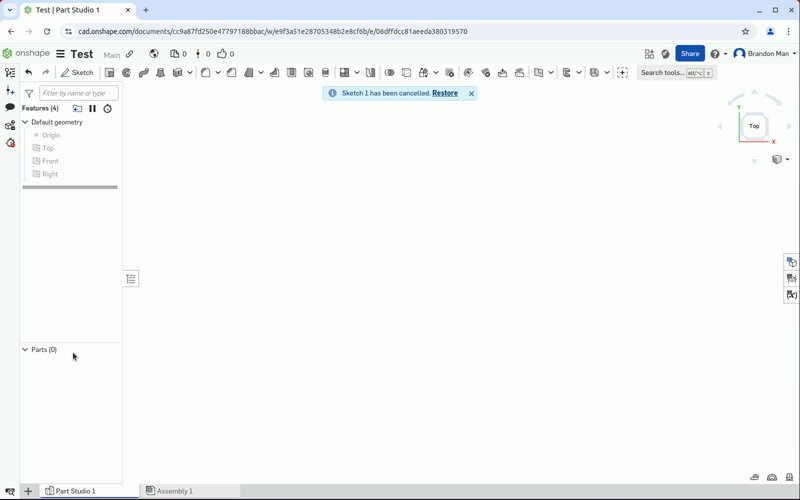
key(y)
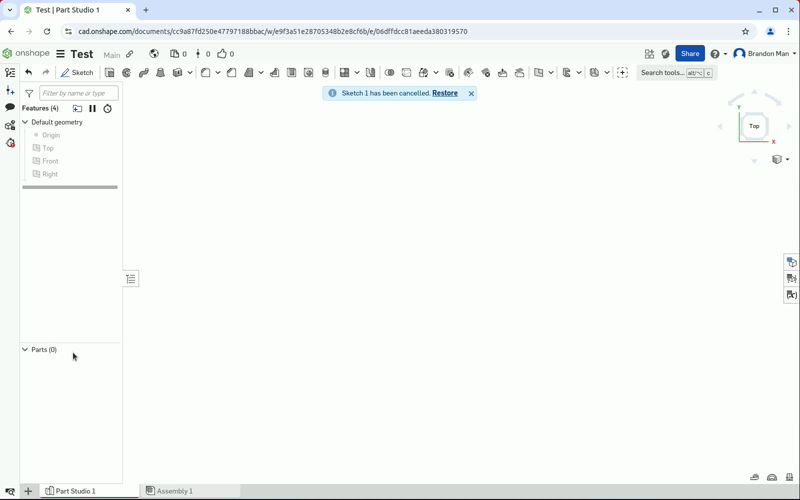
key(shift+p)
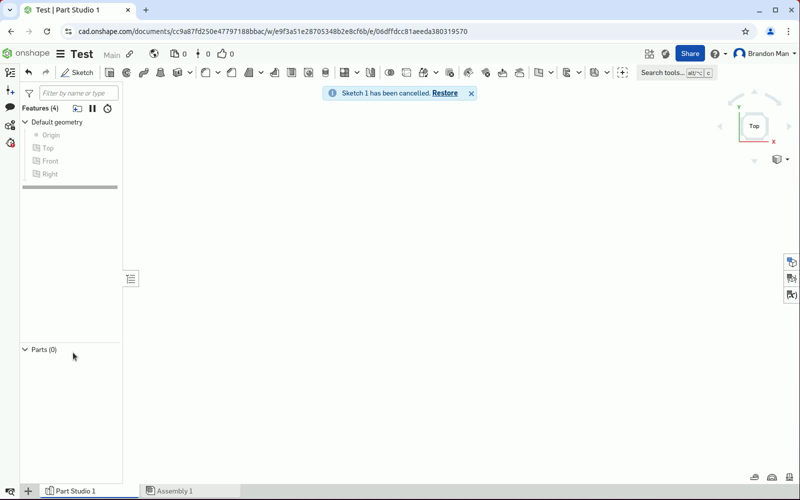
key(space)
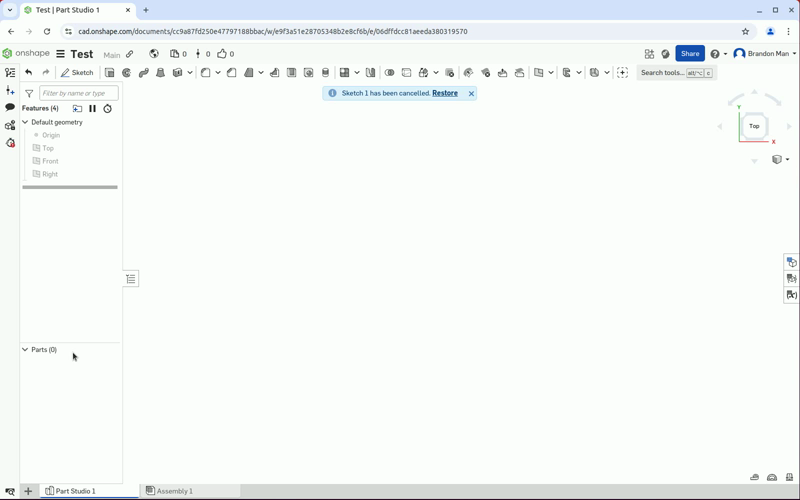
key_down(shift)
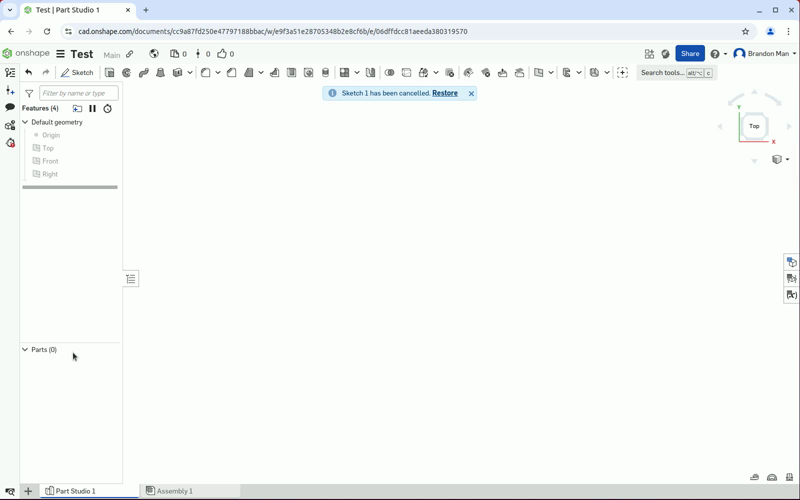
key(up)
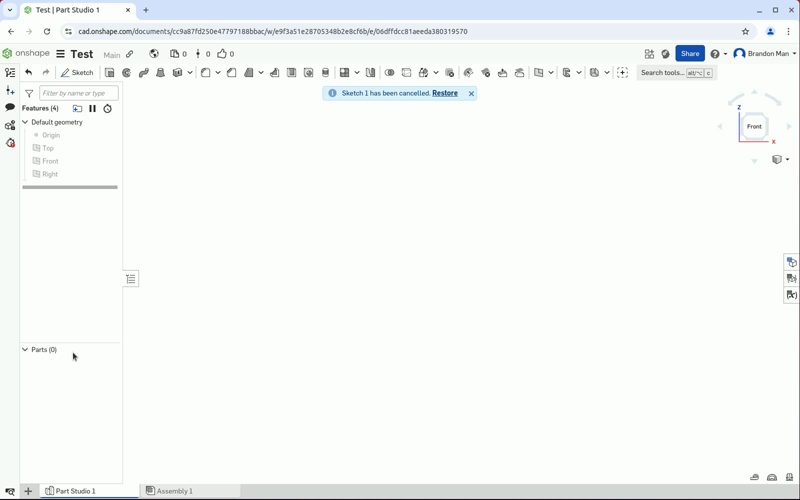
key_up(shift)
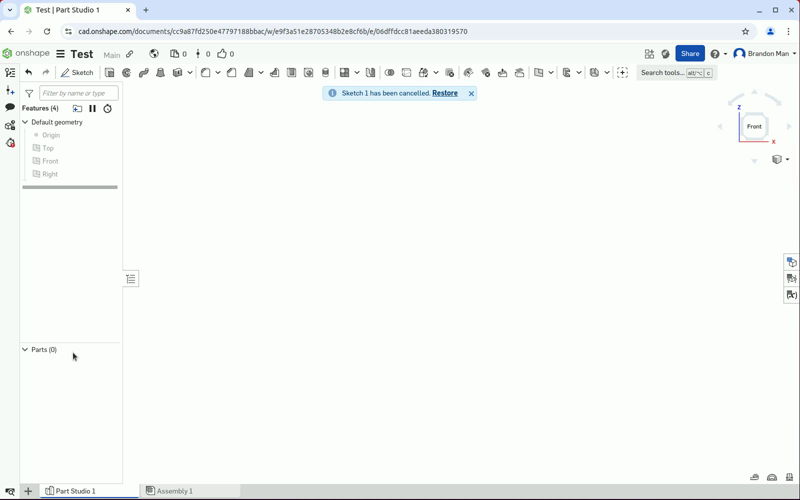
mouse_move(73, 352)
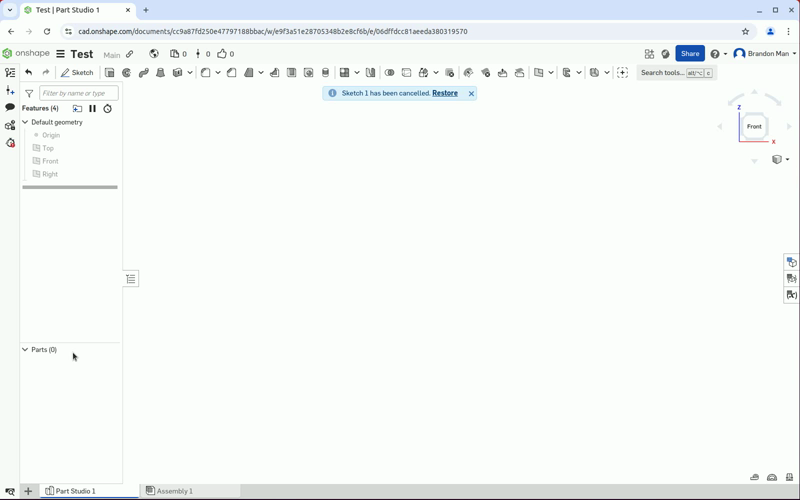
key(shift+y)
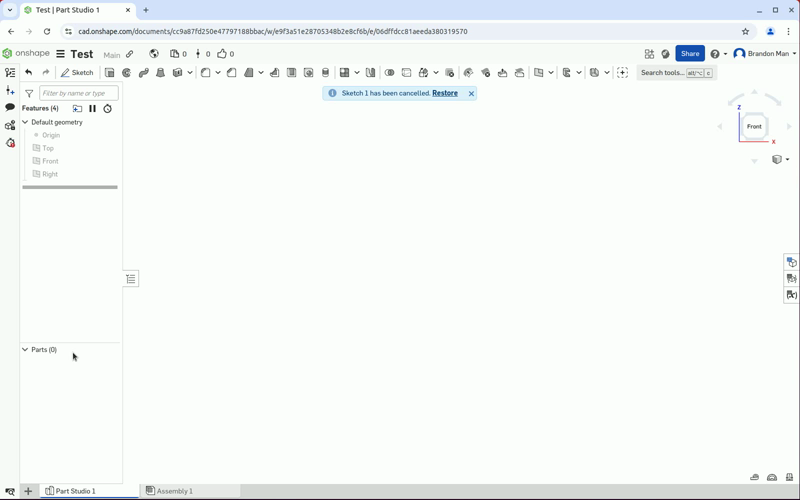
key(shift+s)
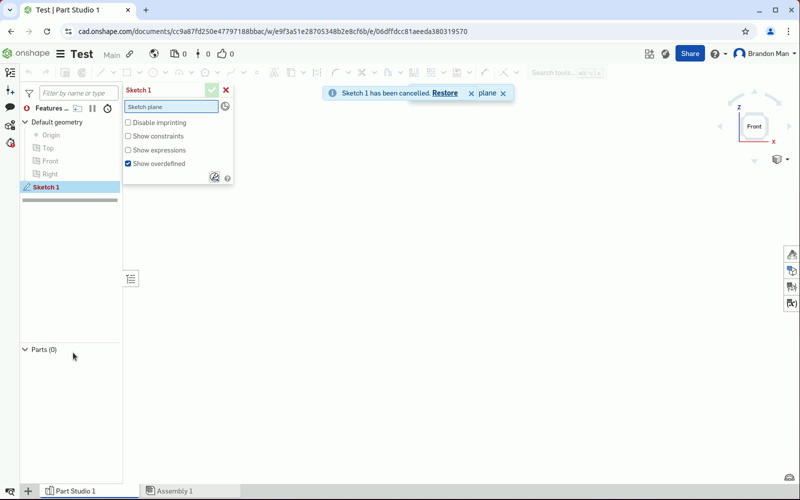
mouse_move(73, 163)
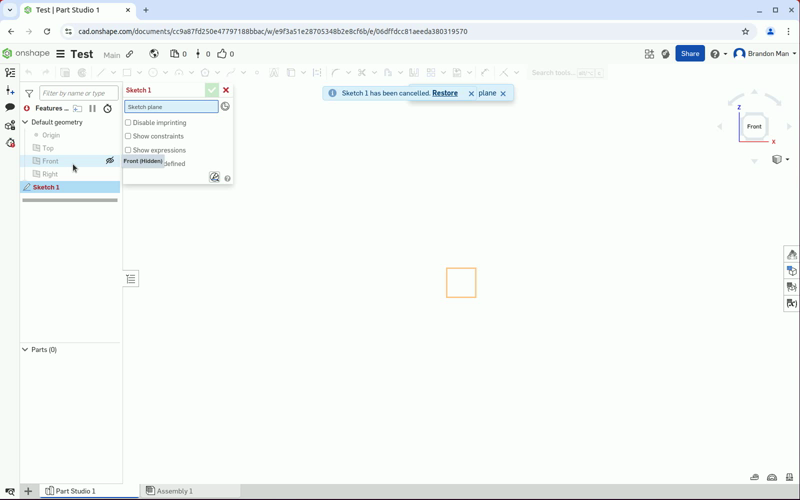
click(73, 163)
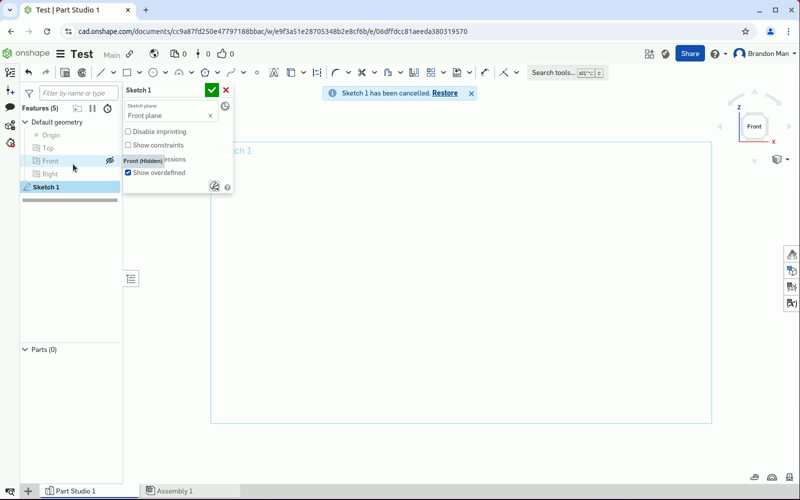
mouse_move(73, 352)
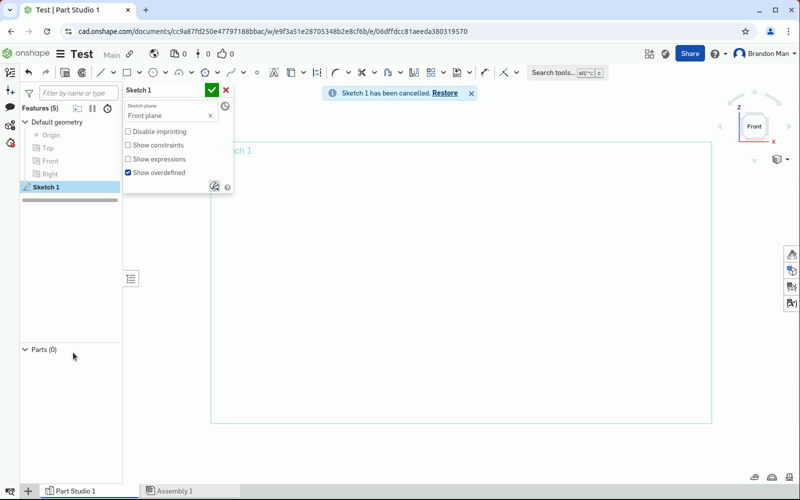
key(y)
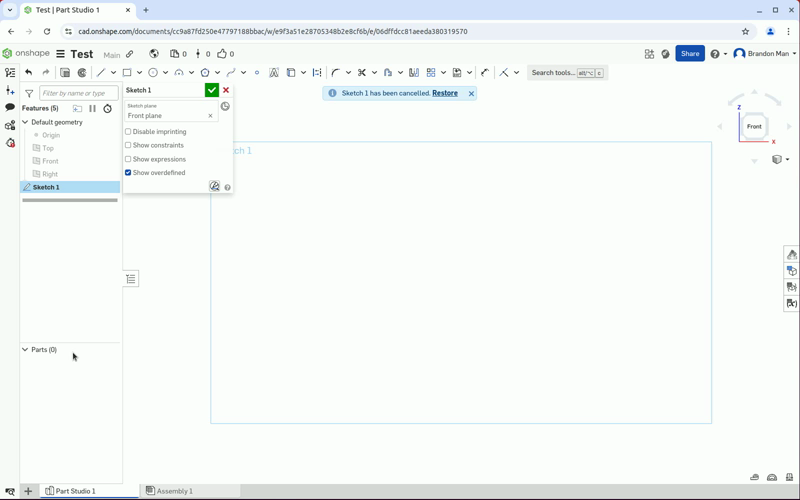
key(l)
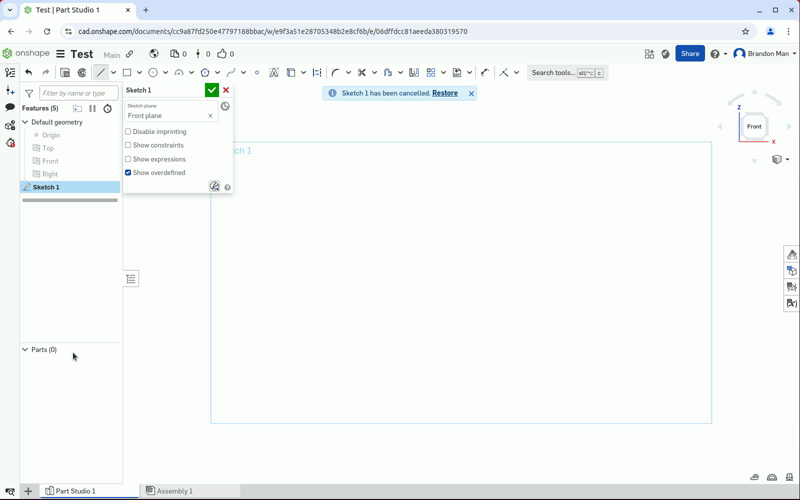
key_down(shift)
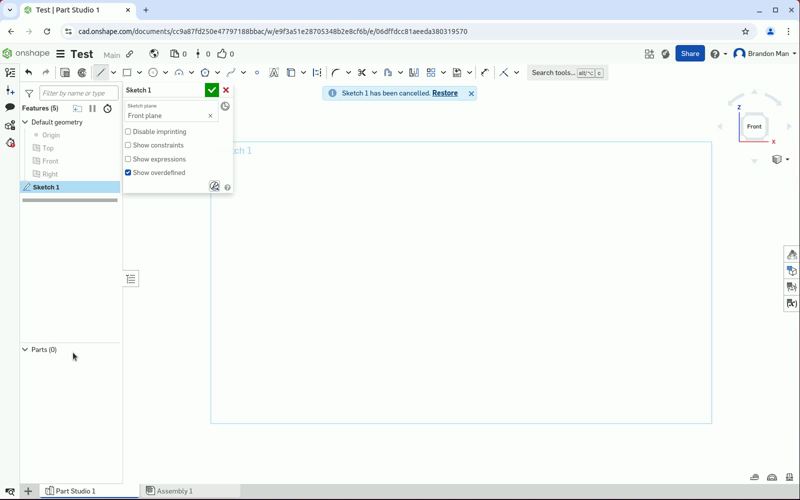
mouse_move(553, 282)
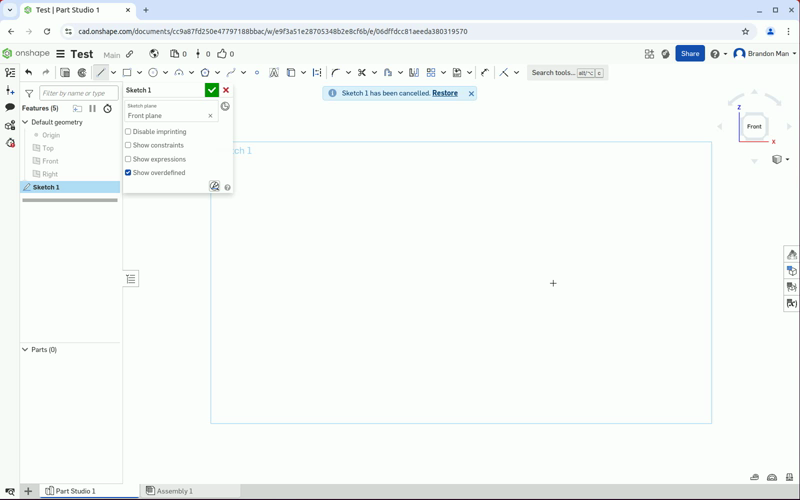
click(553, 282)
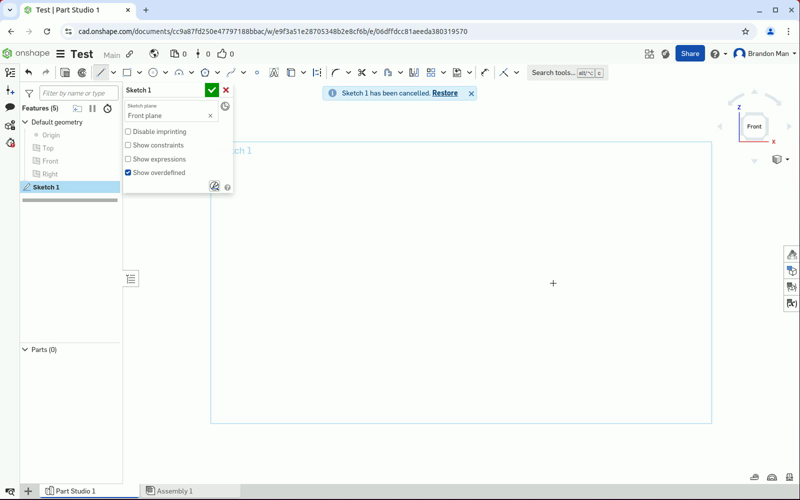
key_up(shift)
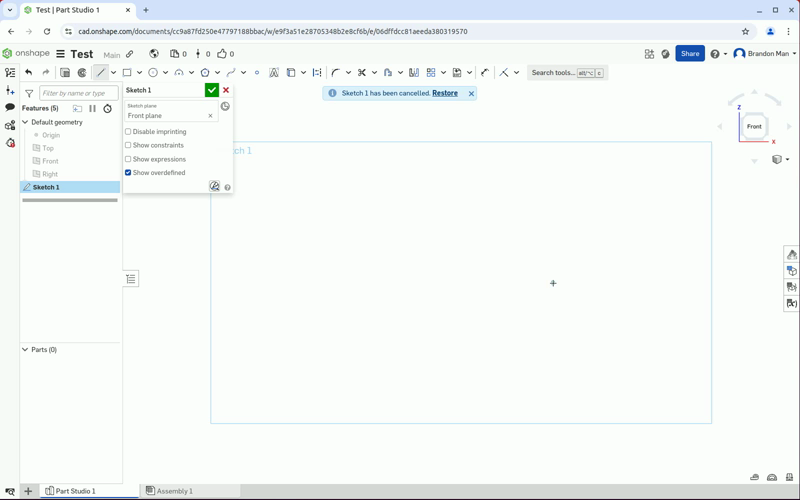
key_down(shift)
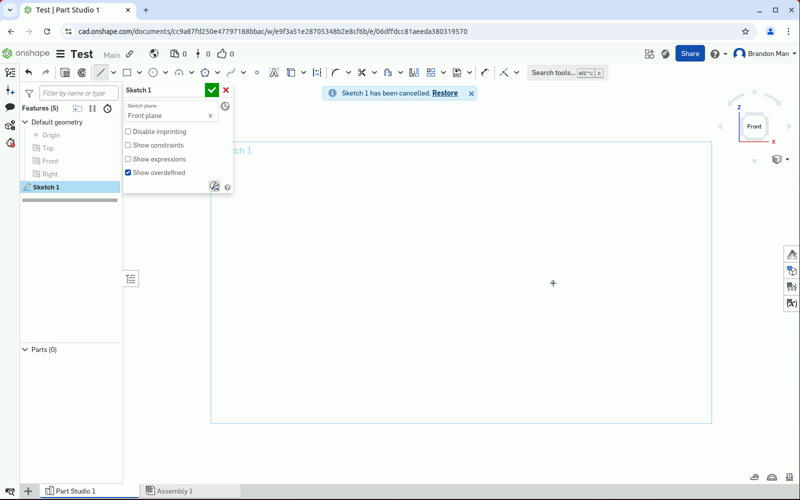
mouse_move(583, 282)
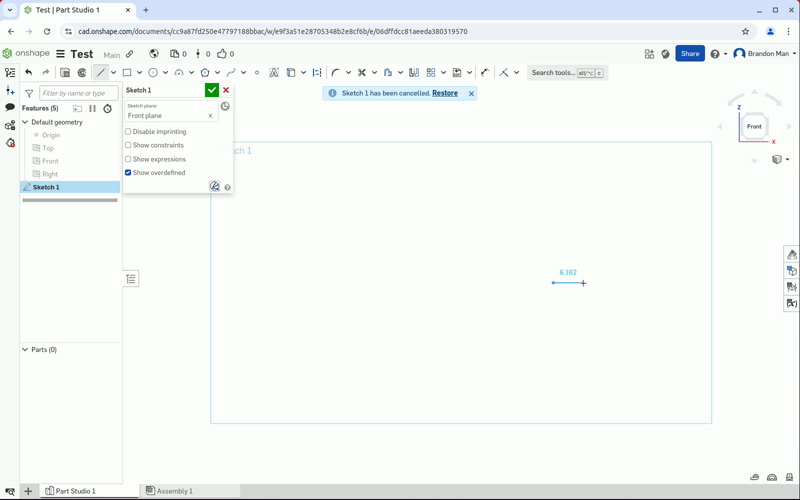
mouse_move(574, 282)
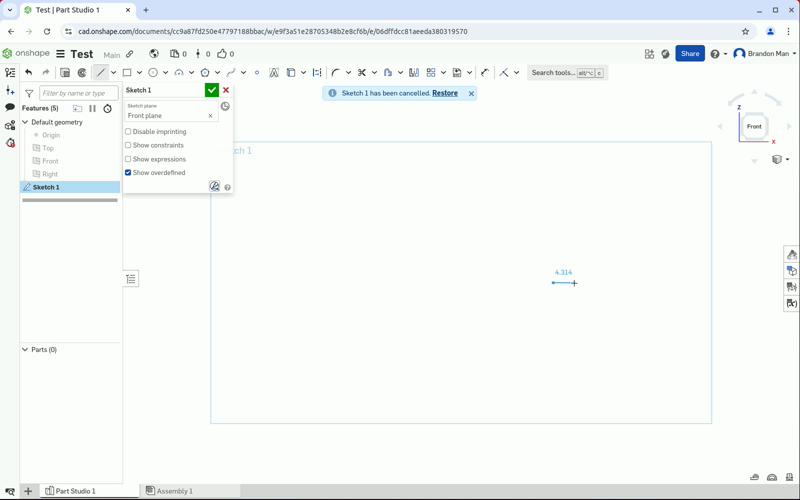
click(574, 282)
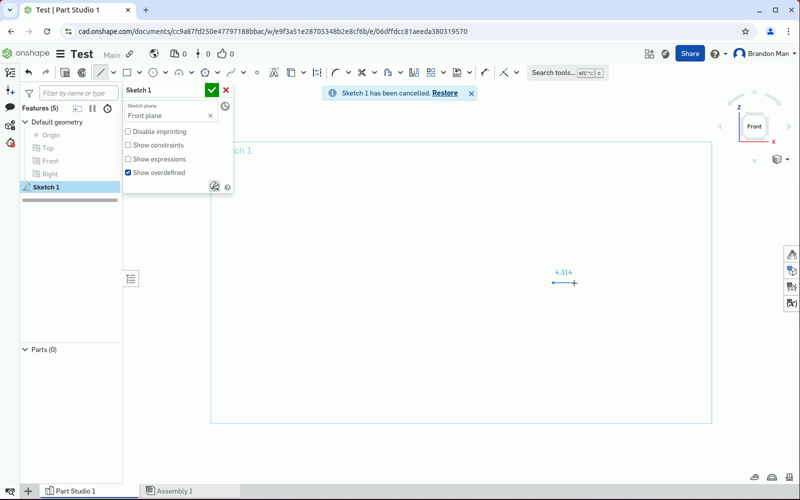
key_up(shift)
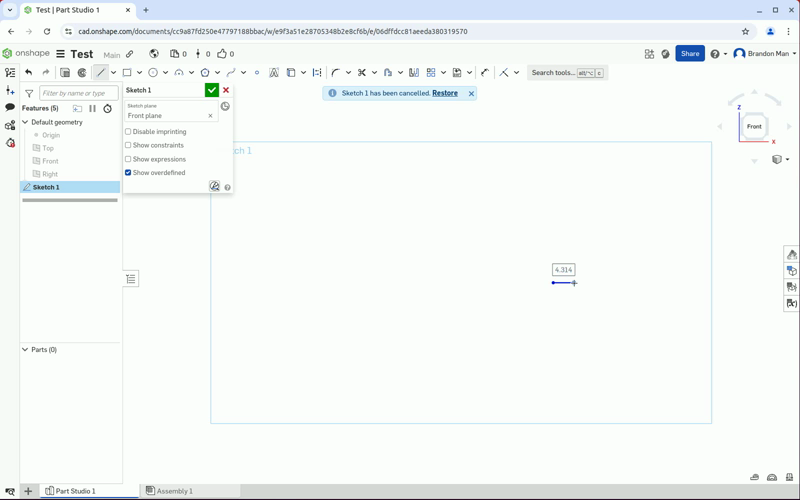
key_down(shift)
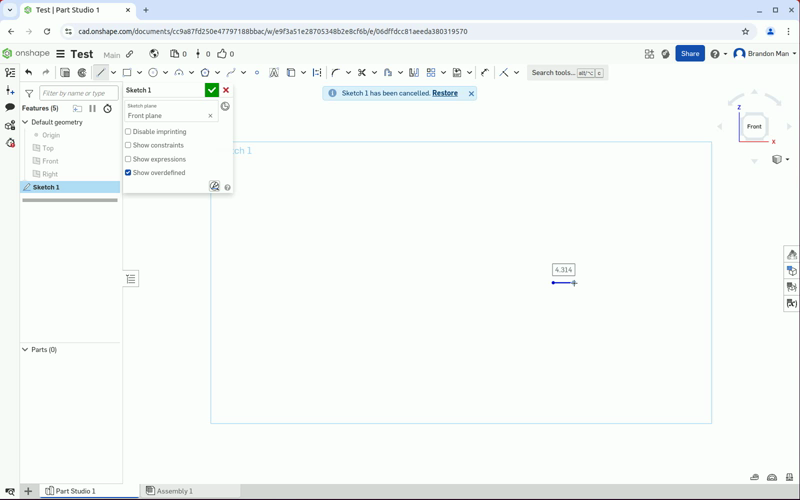
mouse_move(589, 282)
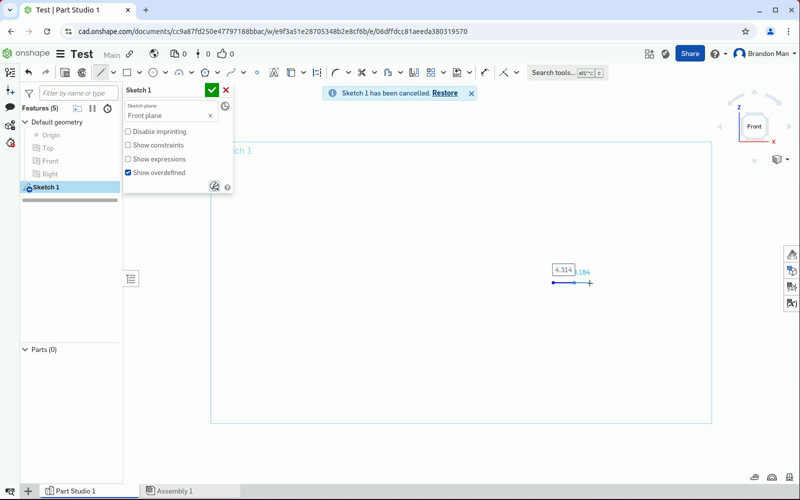
mouse_move(574, 261)
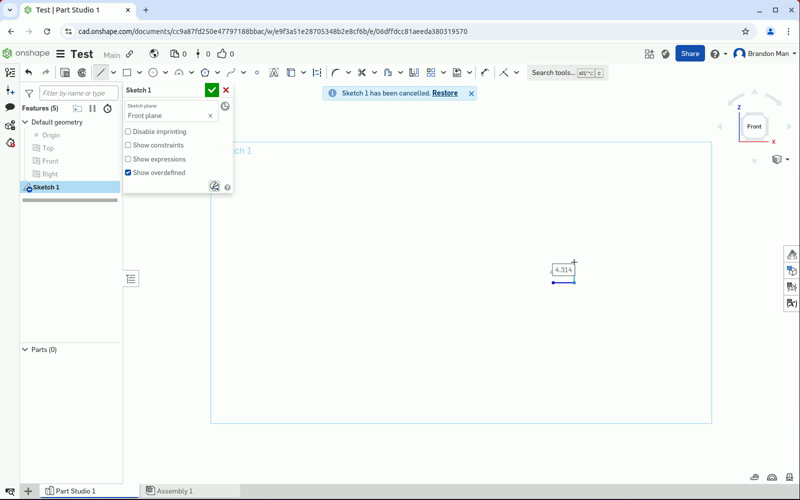
click(574, 261)
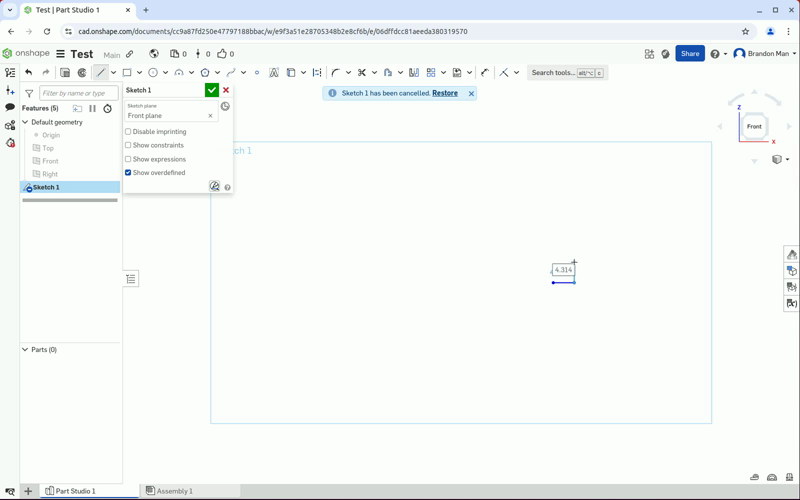
key_up(shift)
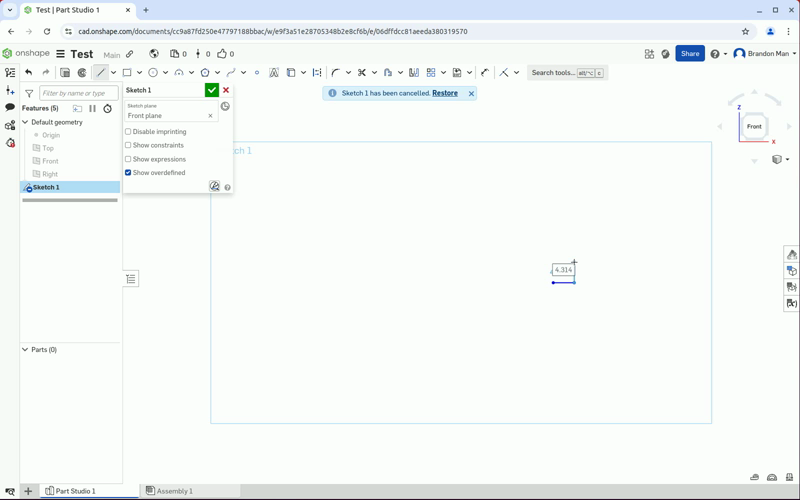
key_down(shift)
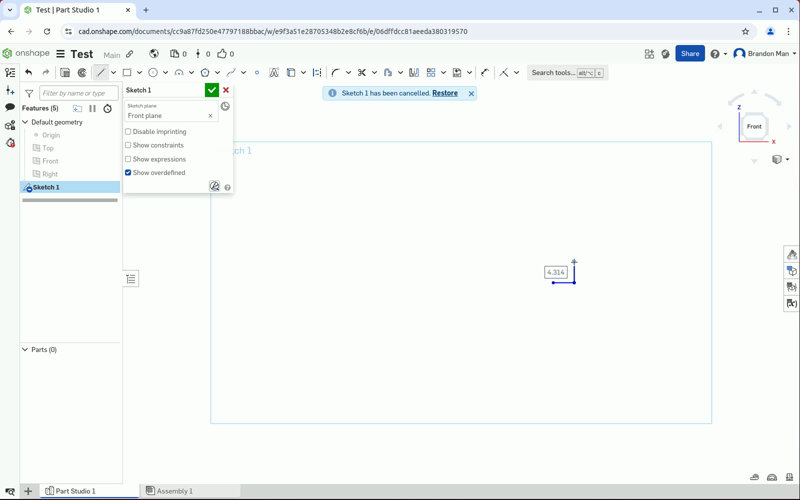
mouse_move(589, 261)
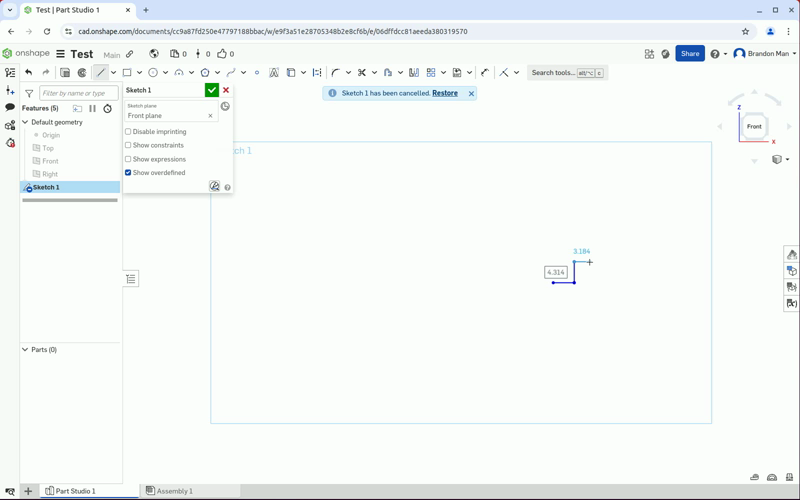
mouse_move(553, 261)
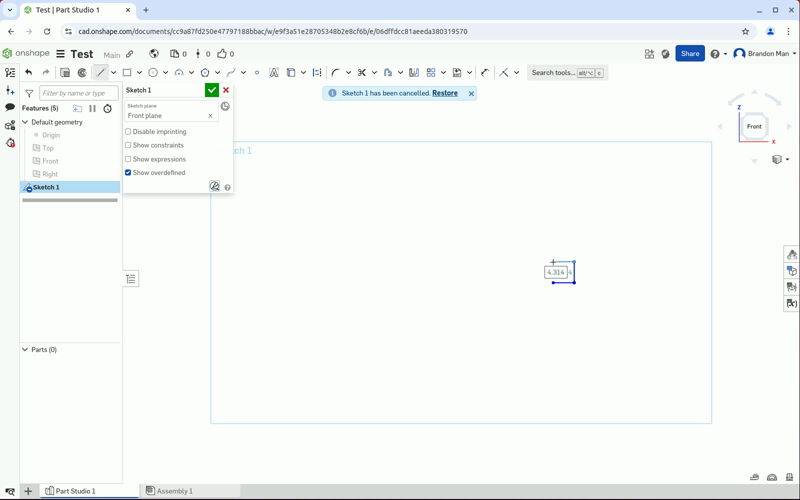
click(553, 261)
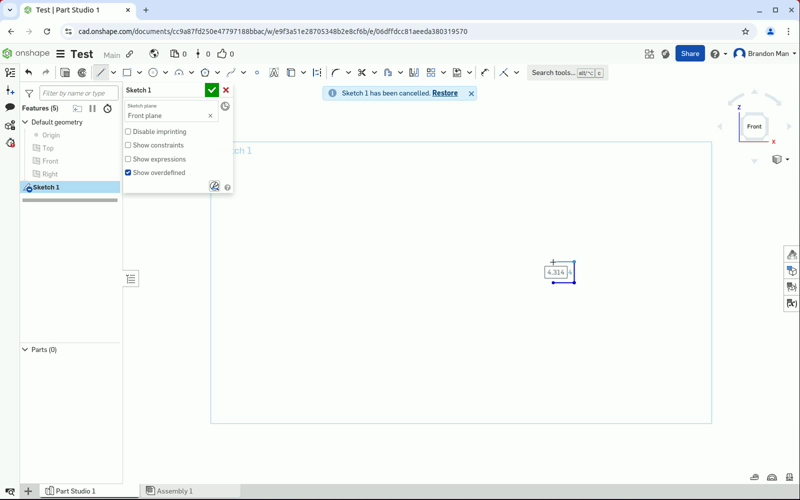
key_up(shift)
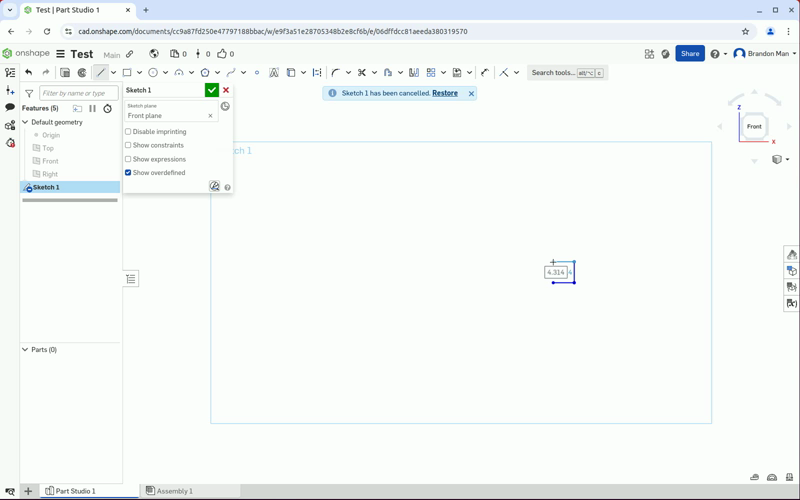
mouse_move(583, 261)
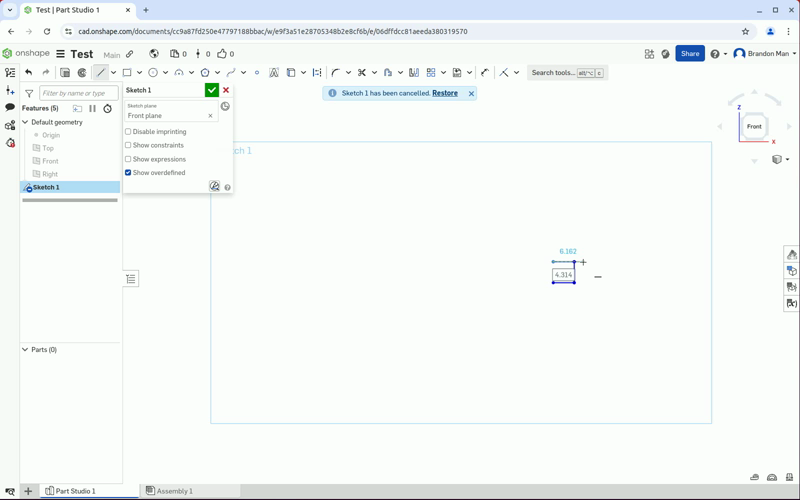
key_down(shift)
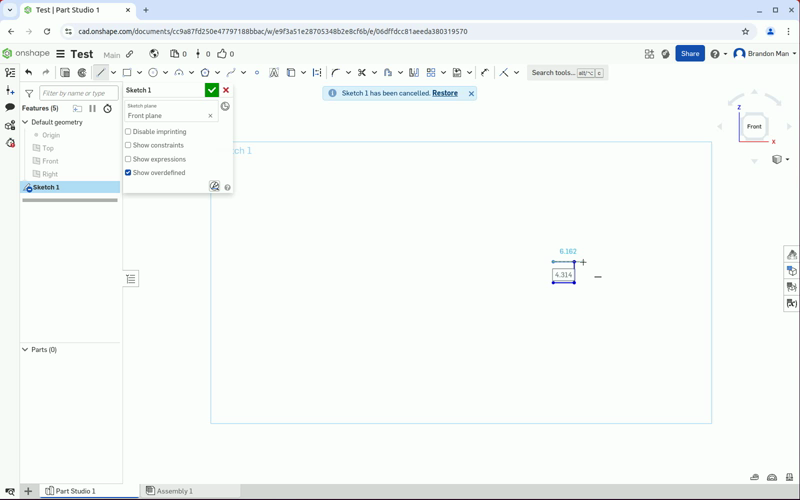
mouse_move(553, 282)
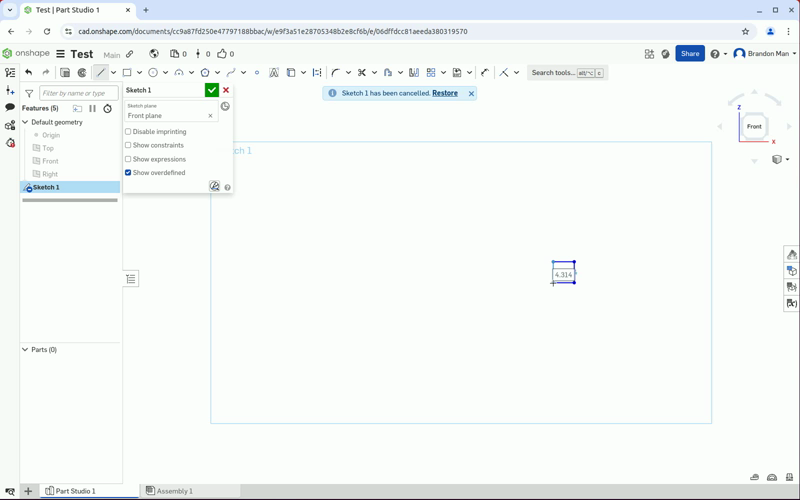
key_up(shift)
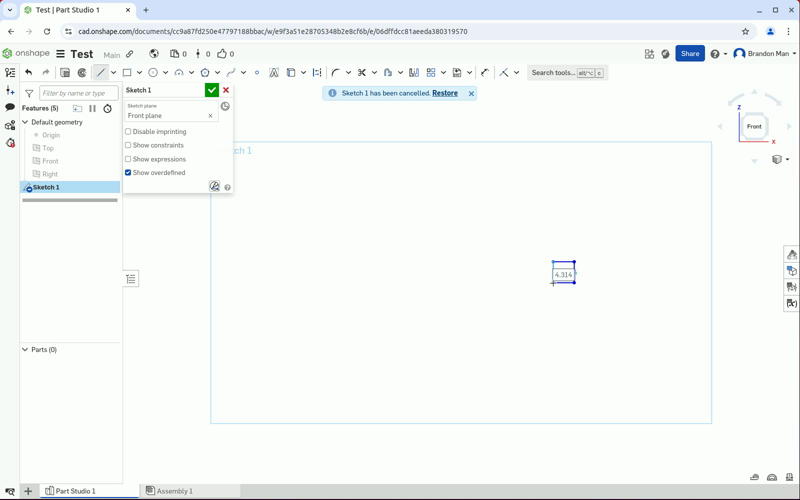
click(553, 282)
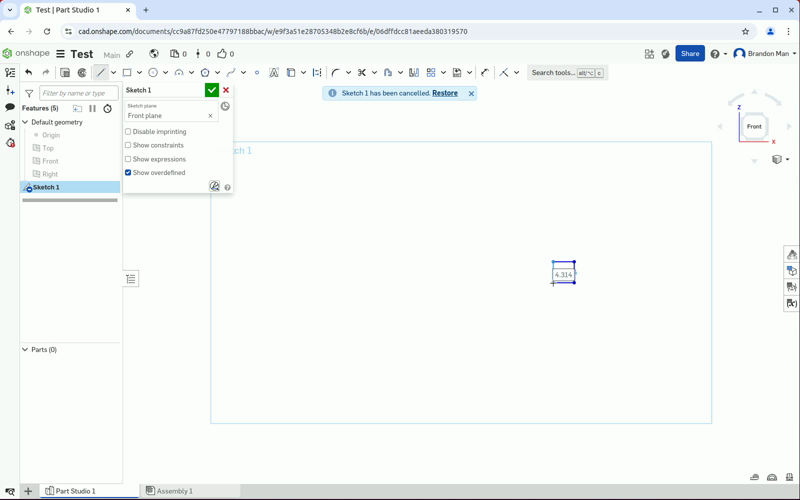
key(esc)
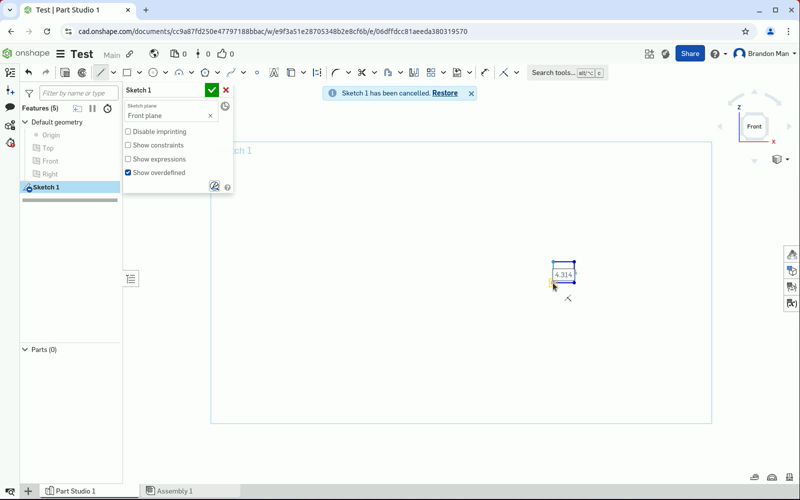
mouse_move(553, 273)
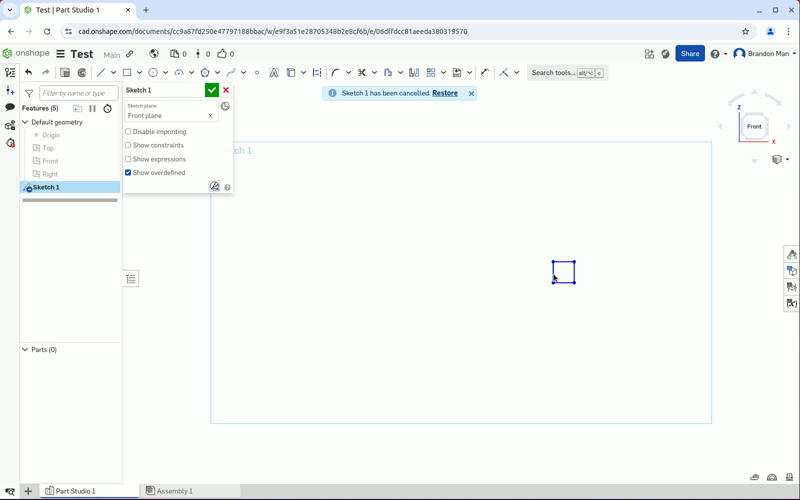
scroll(6)
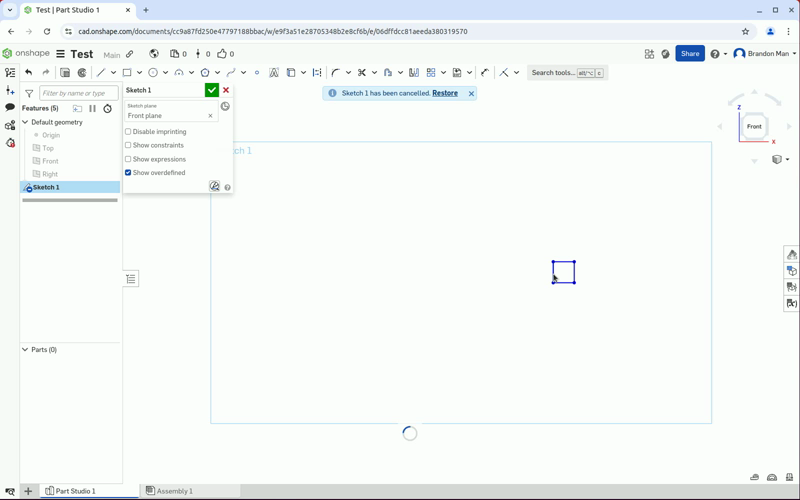
scroll(6)
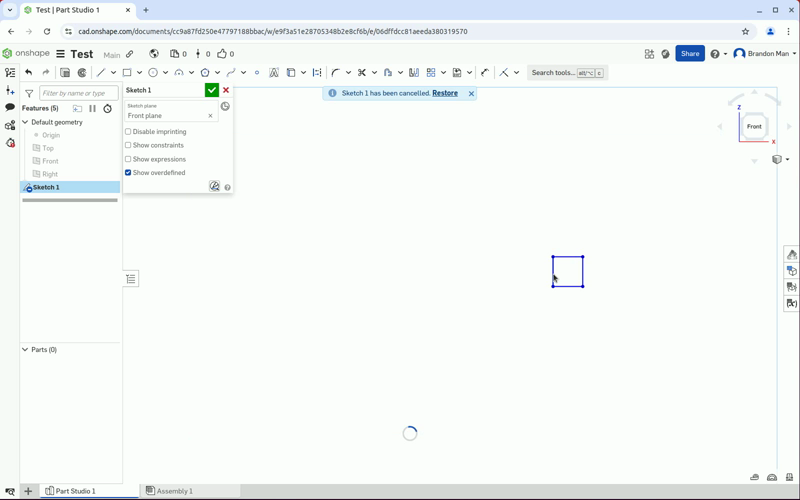
scroll(6)
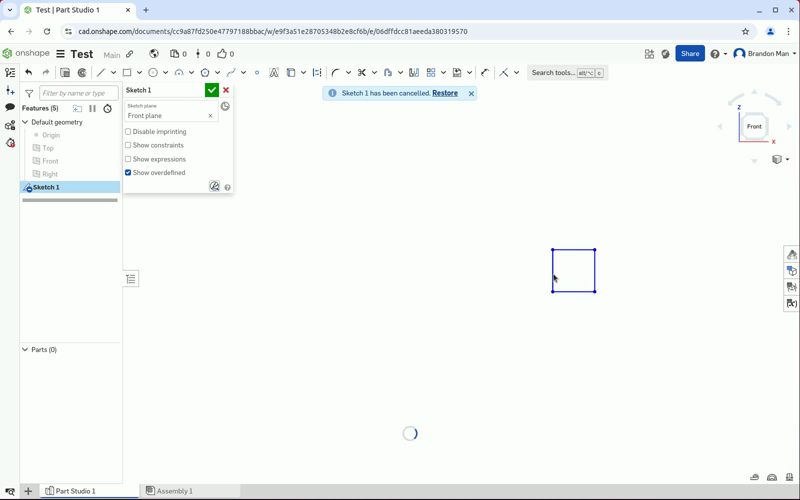
scroll(6)
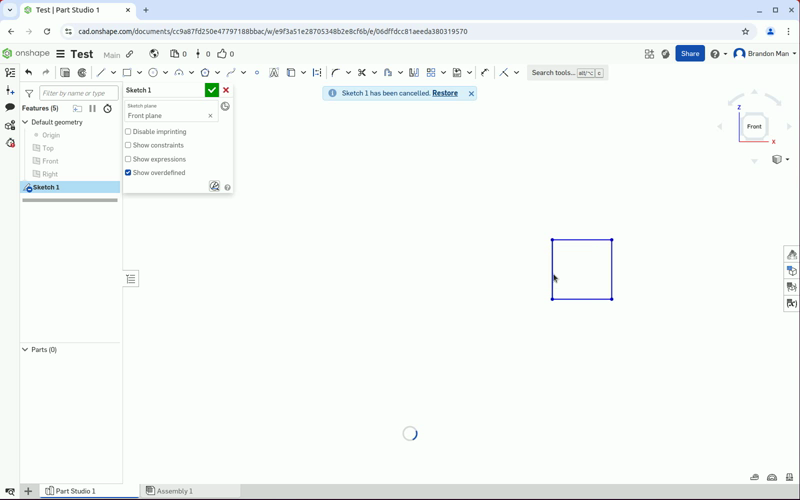
scroll(6)
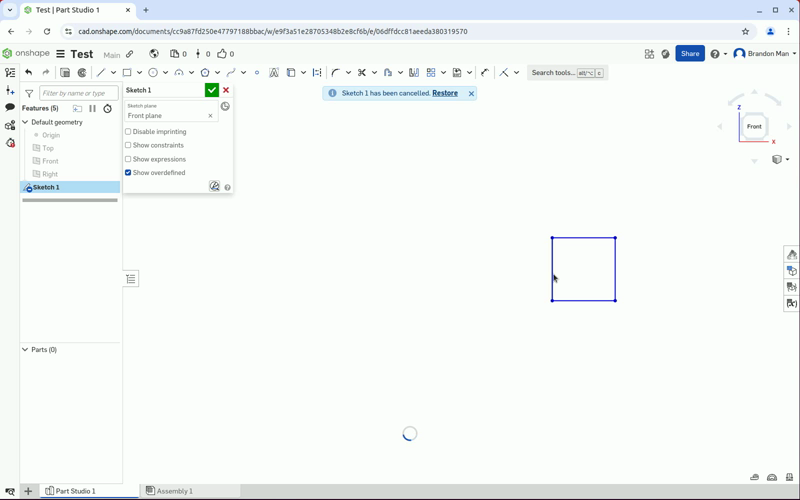
scroll(6)
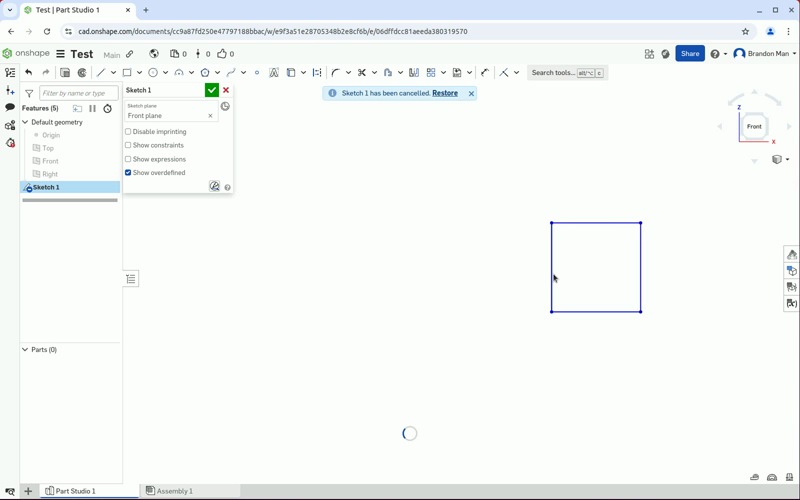
scroll(6)
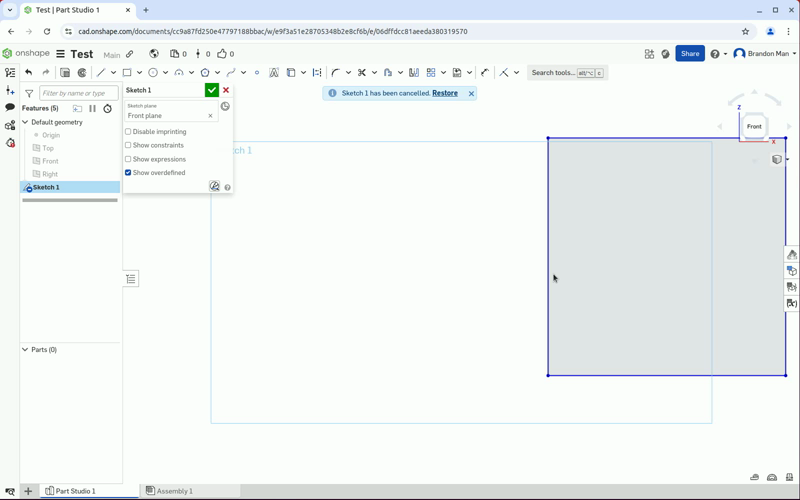
click(553, 273)
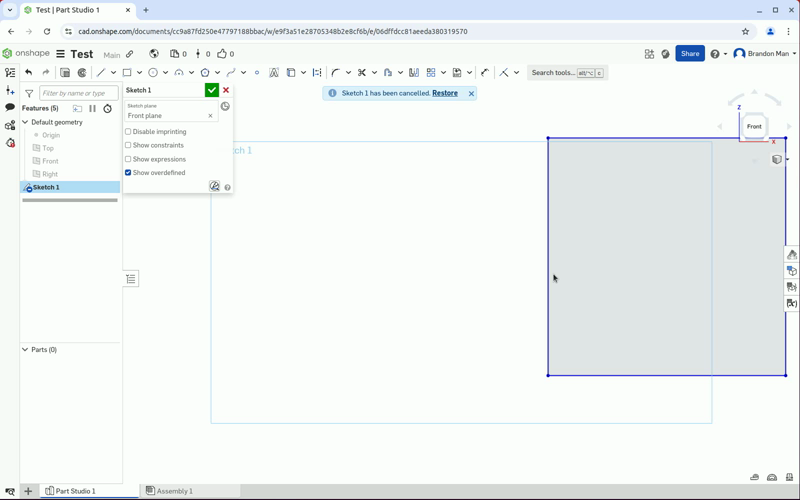
scroll(-6)
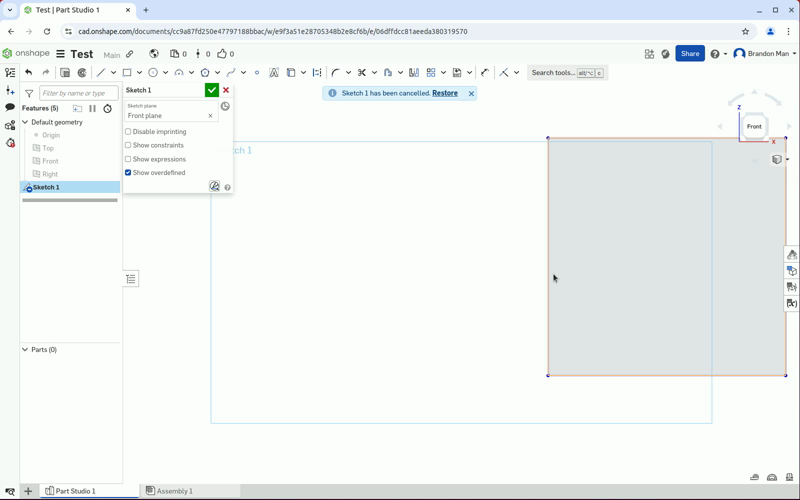
scroll(-6)
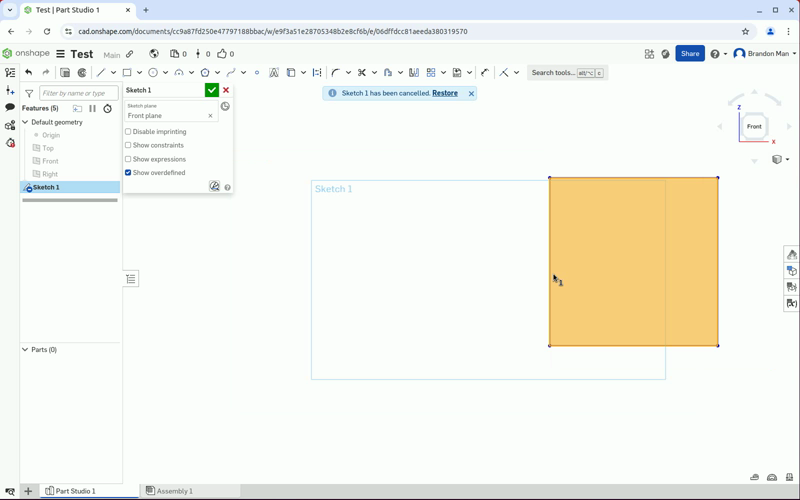
scroll(-6)
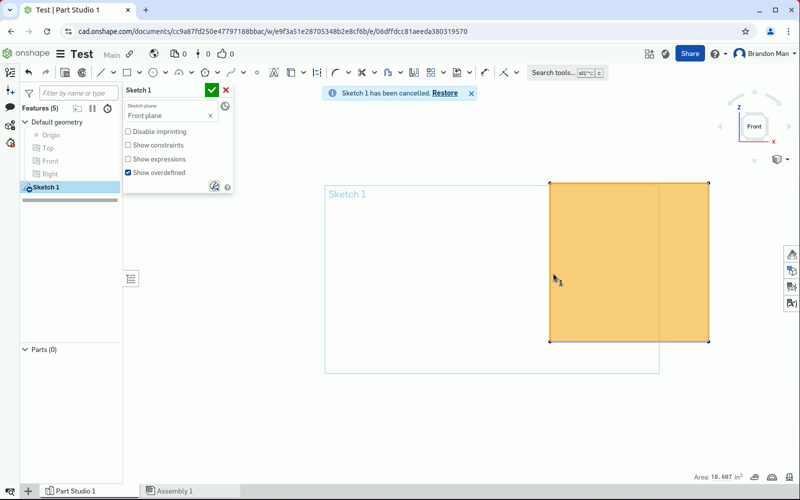
scroll(-6)
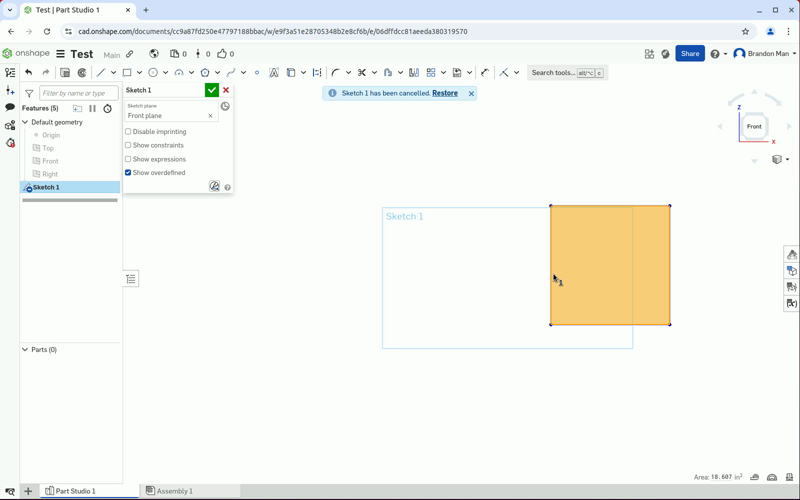
scroll(-6)
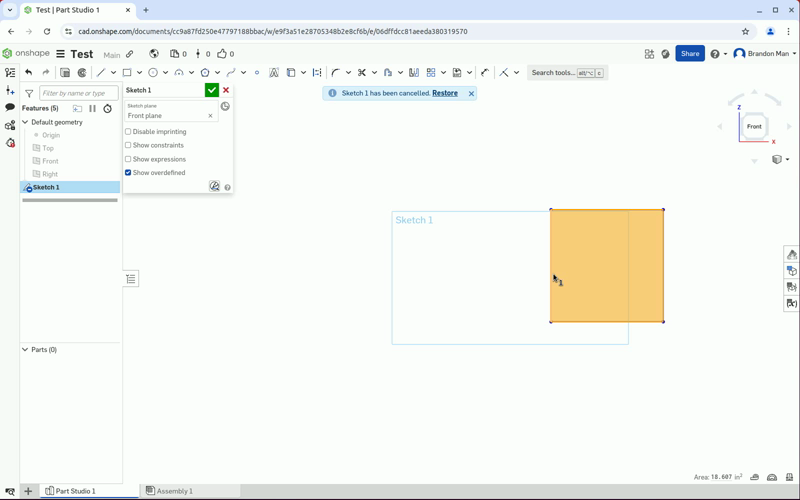
scroll(-6)
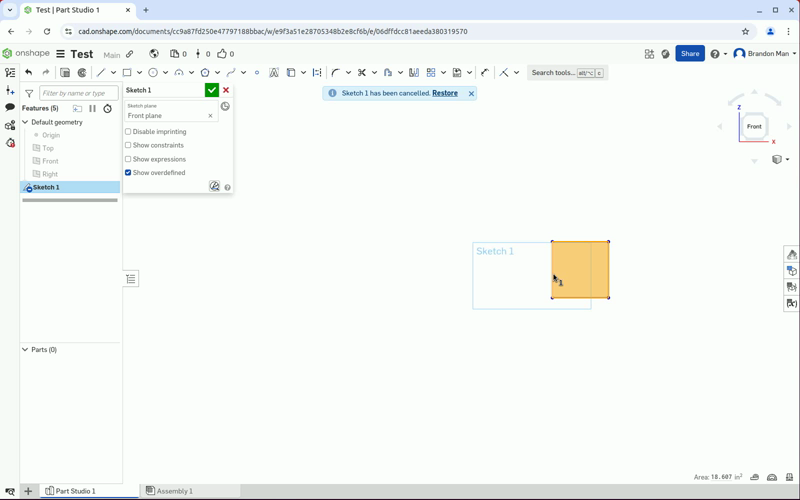
scroll(-6)
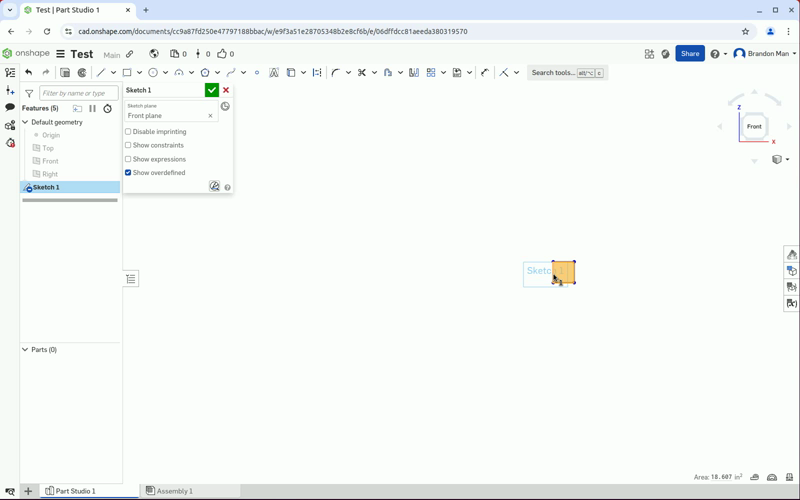
mouse_move(73, 352)
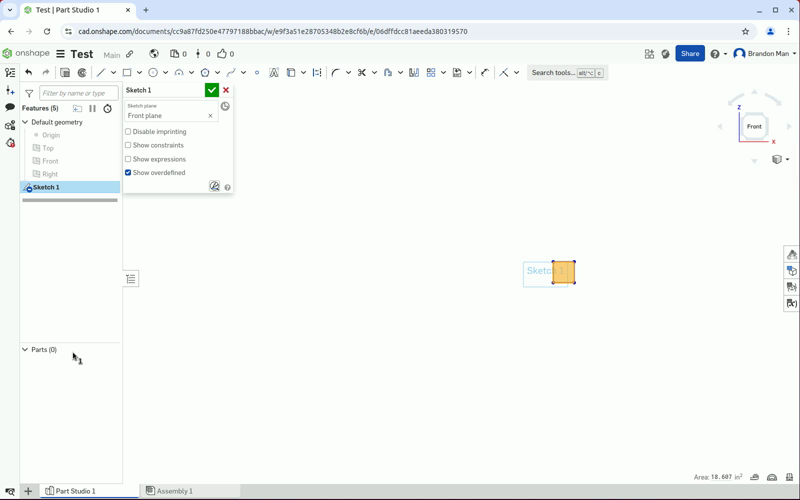
key(shift+y)
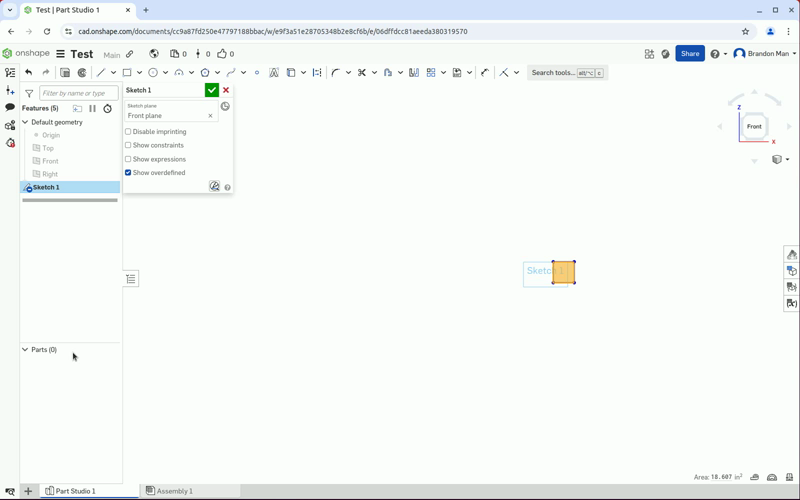
key(shift+e)
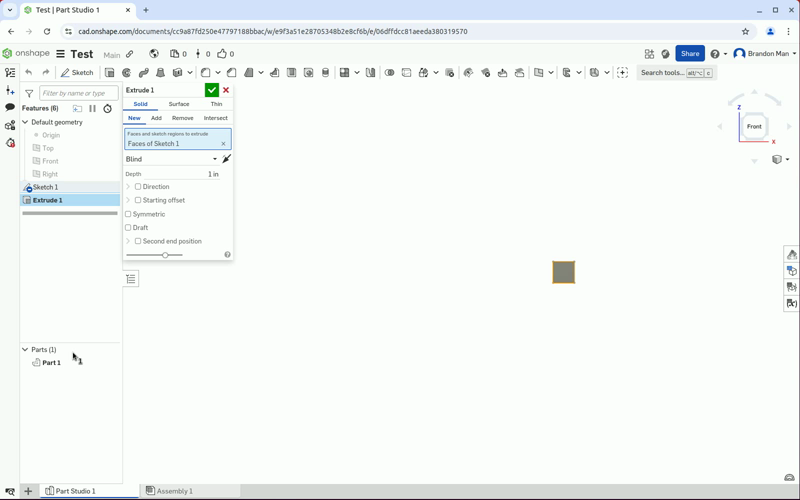
mouse_move(143, 106)
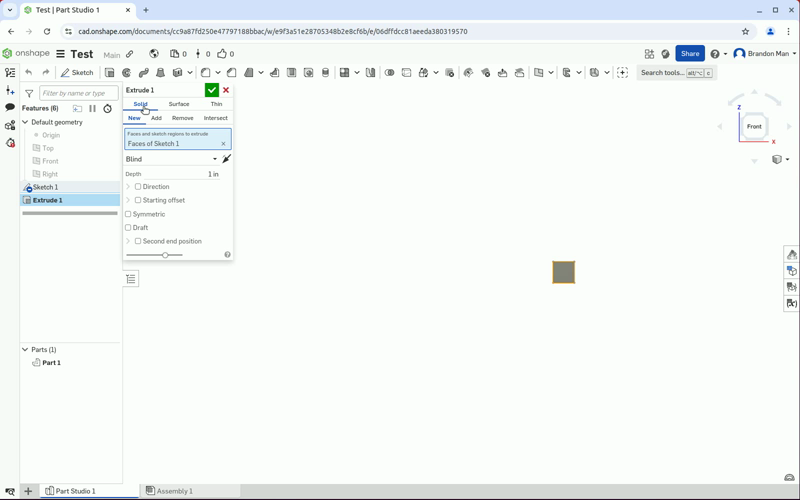
click(143, 106)
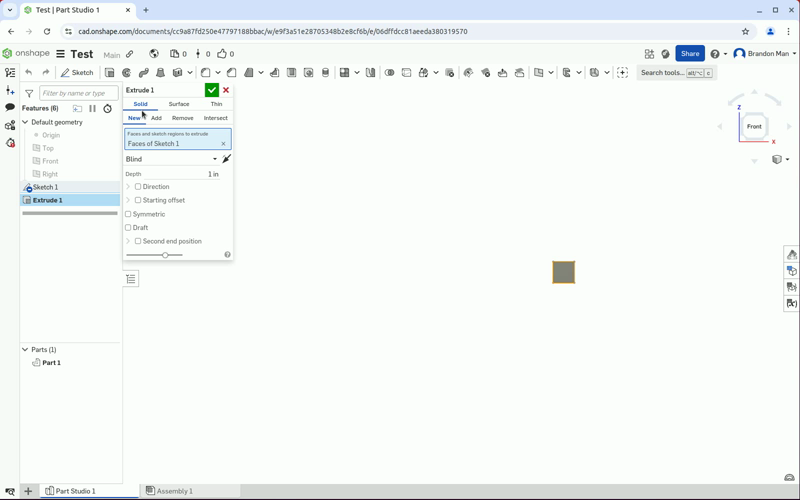
mouse_move(137, 120)
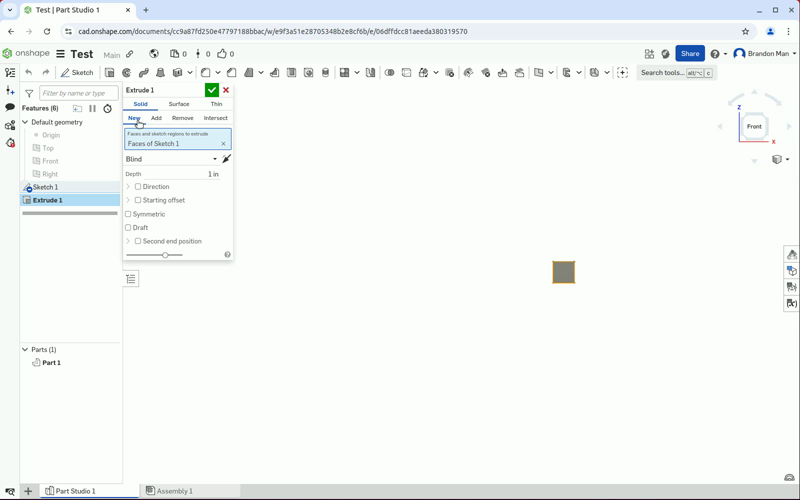
click(137, 120)
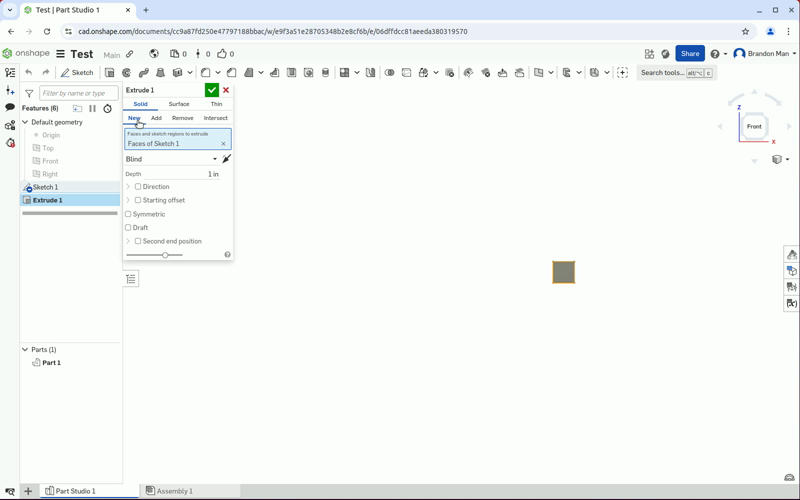
key(tab, 4)
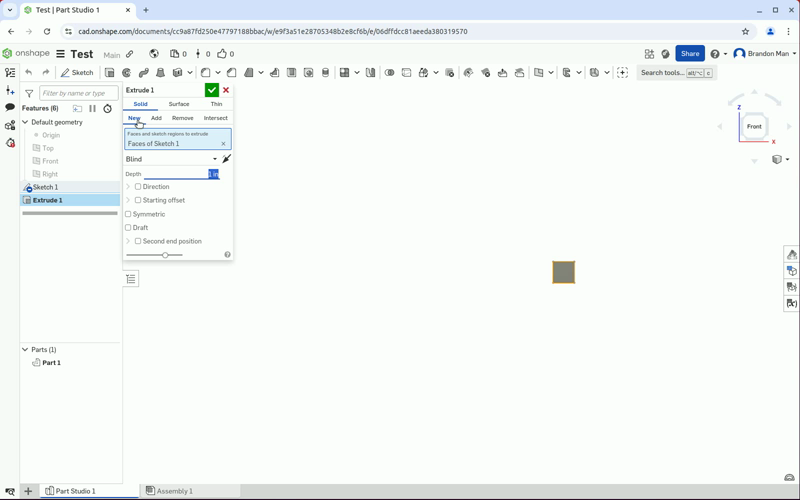
text(8.425)
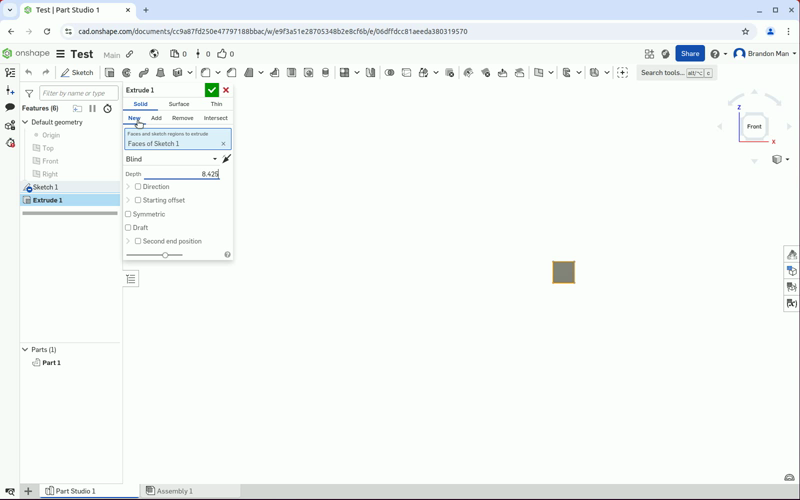
key(enter)
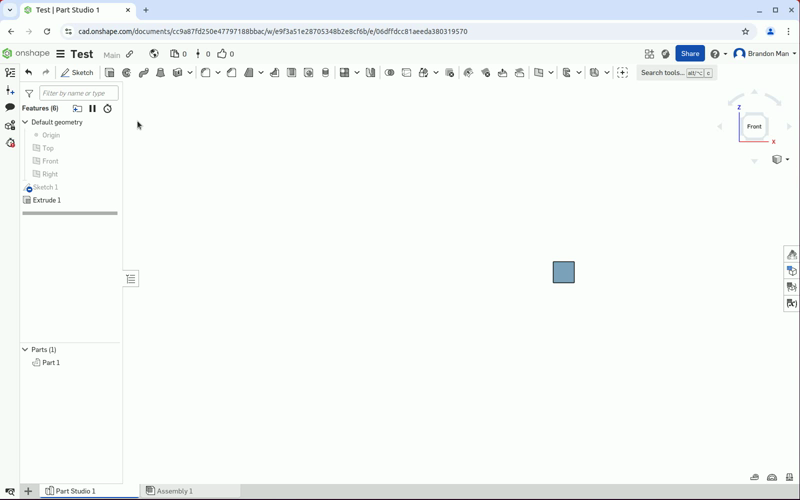
key(shift+h)
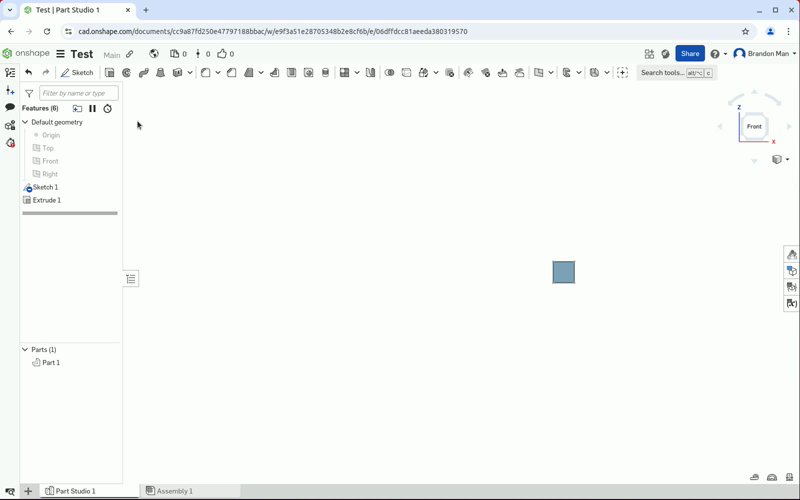
key(shift+h)
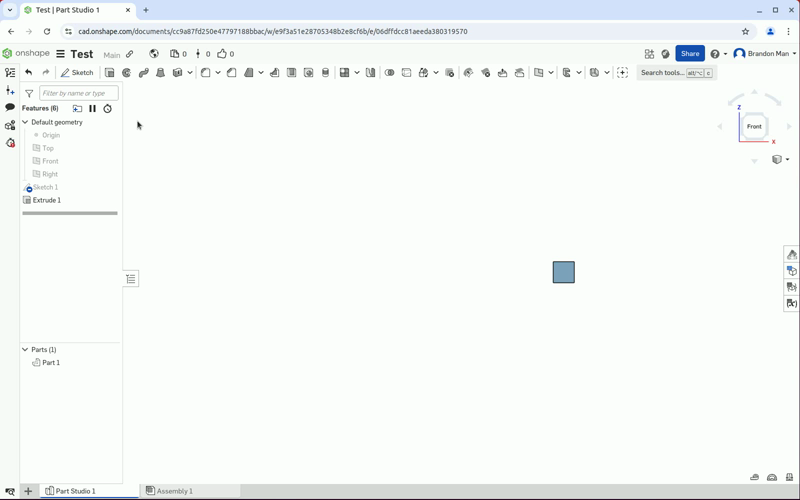
mouse_move(73, 189)
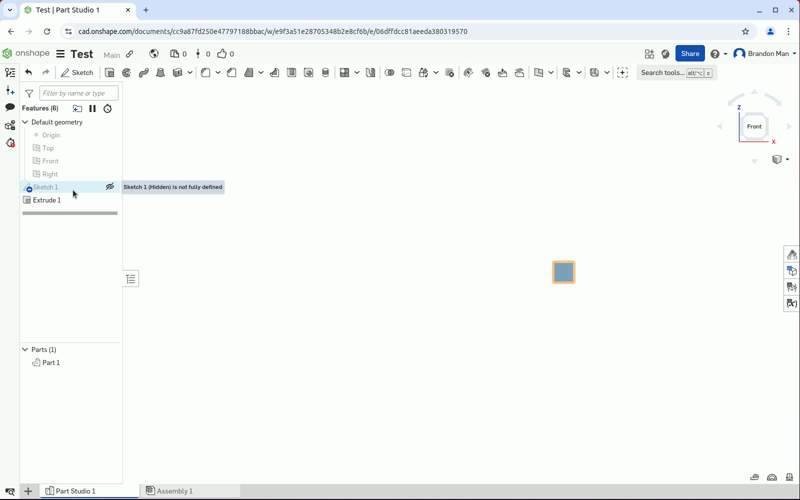
click(73, 189)
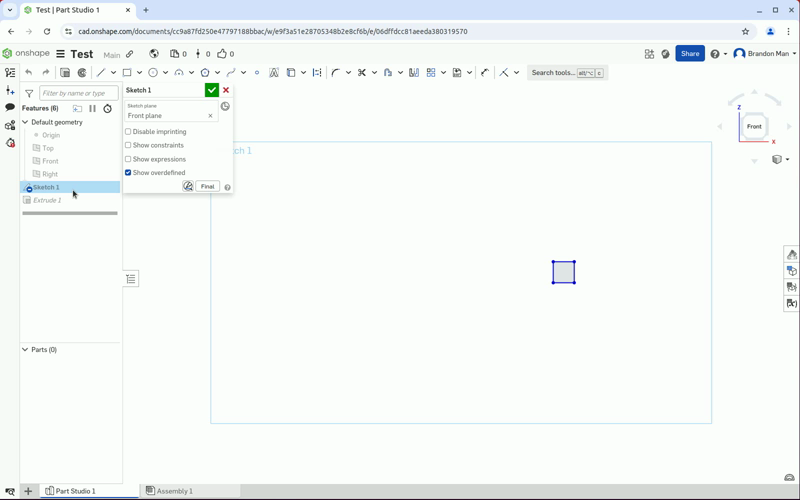
mouse_move(229, 92)
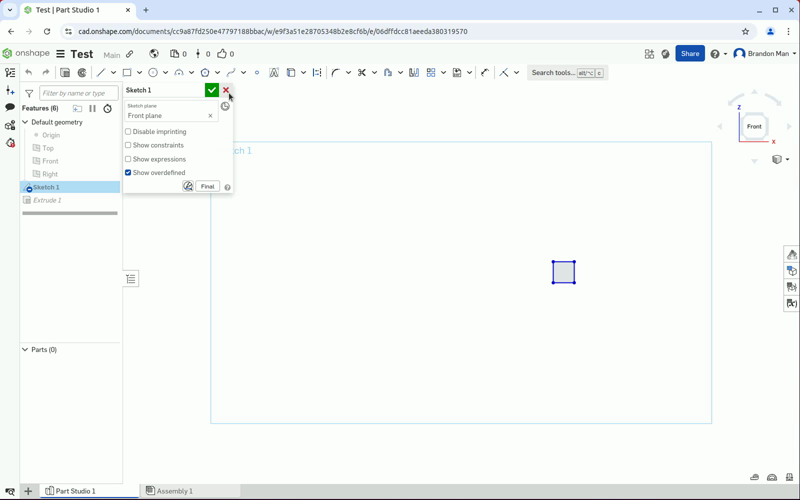
click(229, 92)
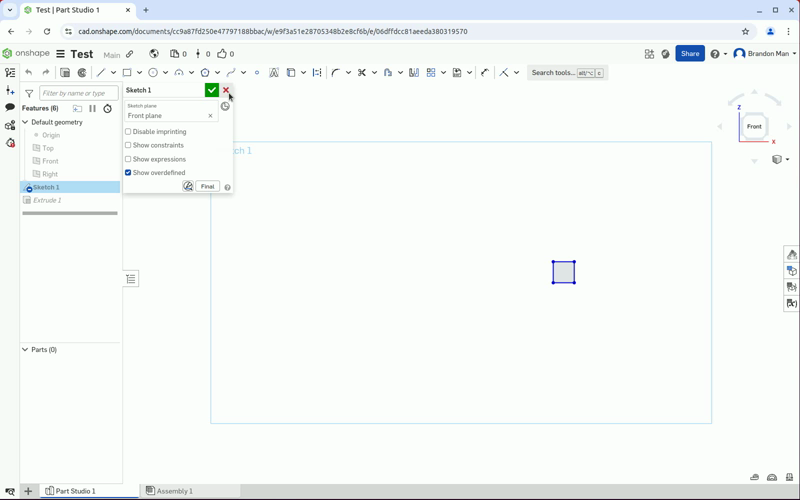
key(shift+s)
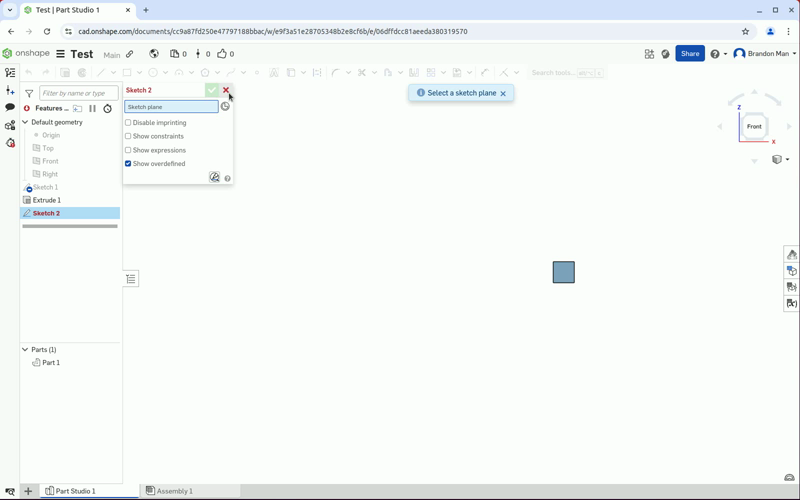
mouse_move(73, 163)
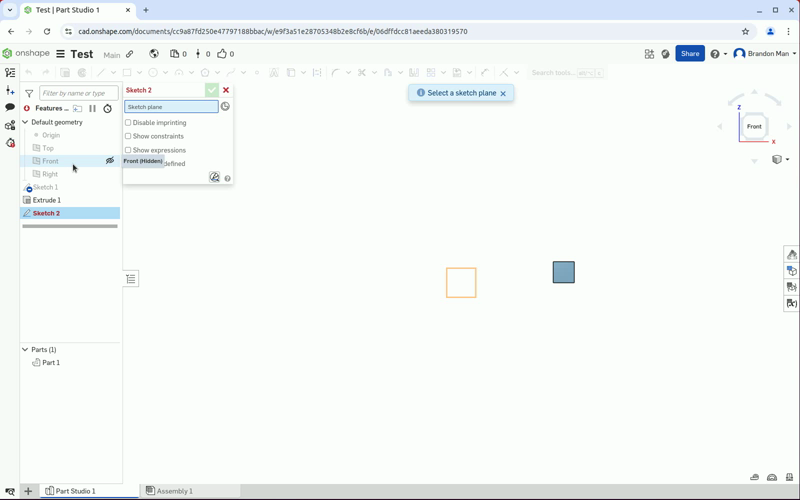
click(73, 163)
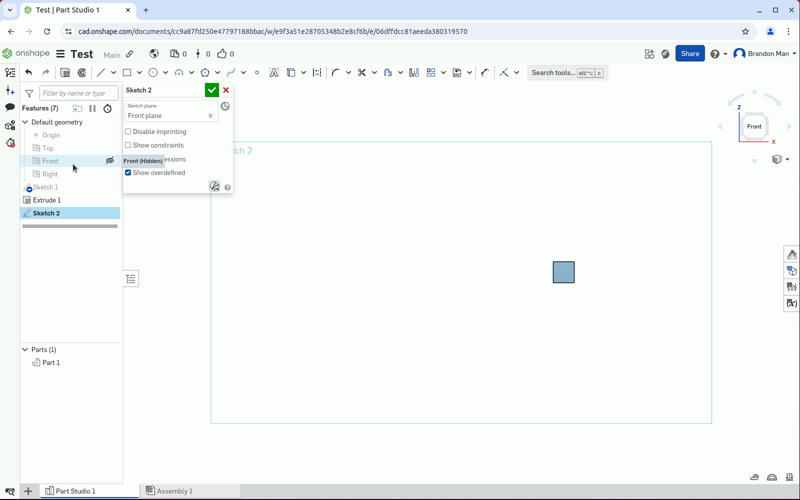
mouse_move(73, 352)
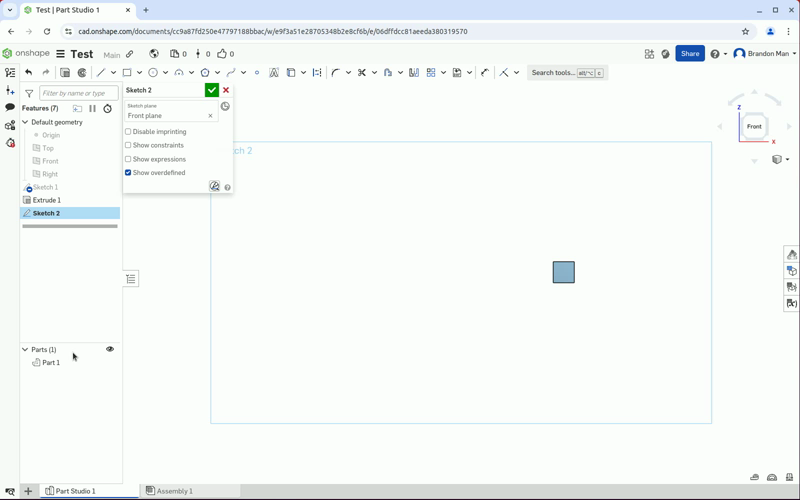
key(y)
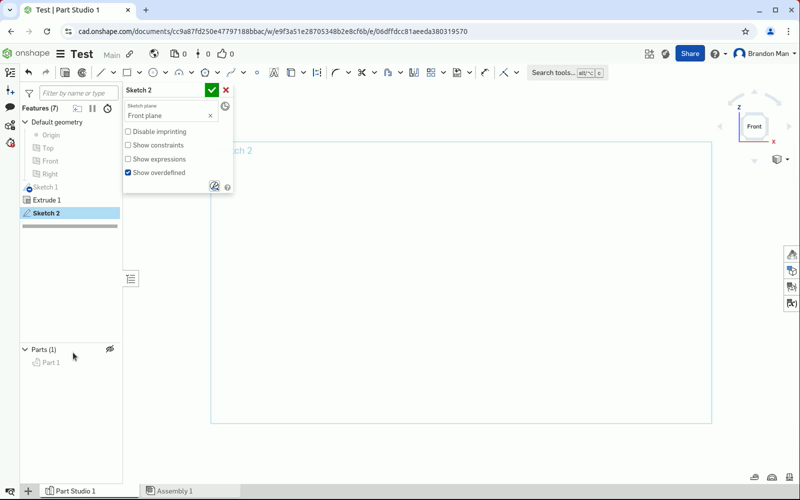
key(l)
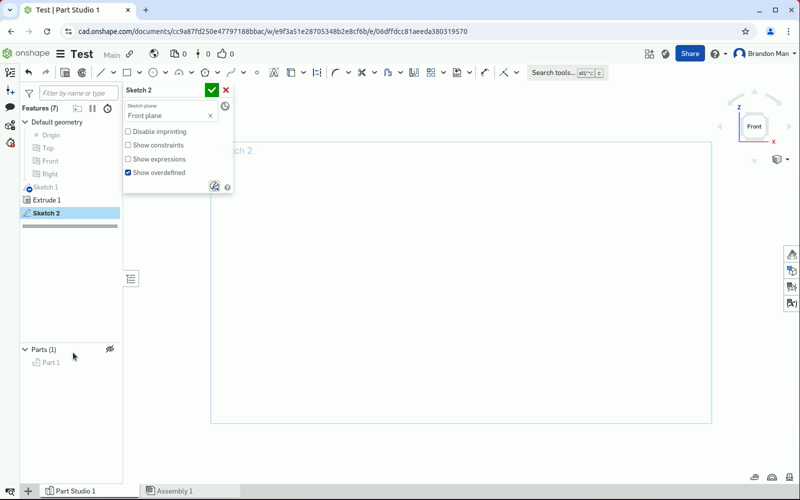
key_down(shift)
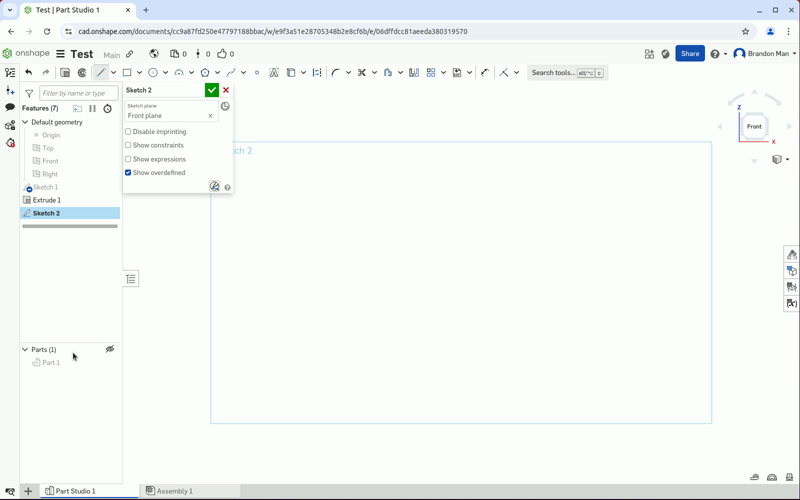
mouse_move(460, 282)
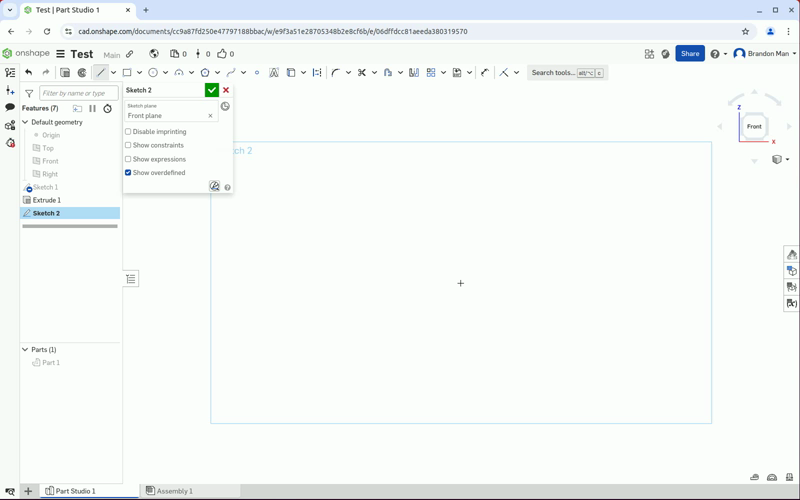
click(460, 282)
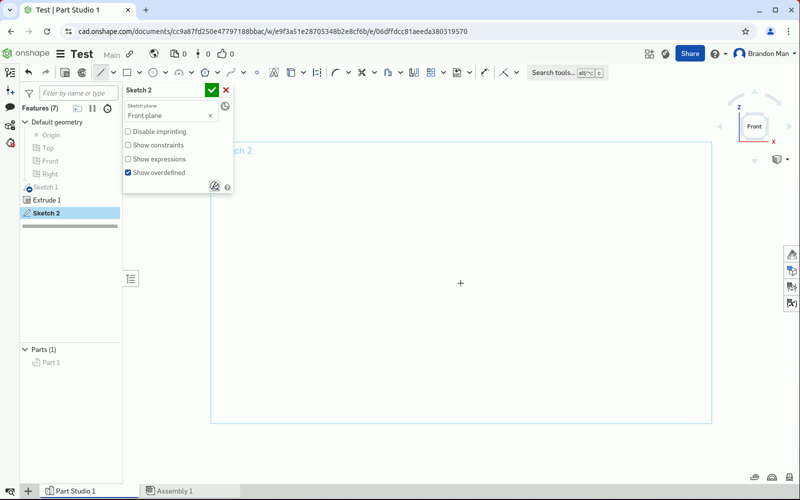
key_up(shift)
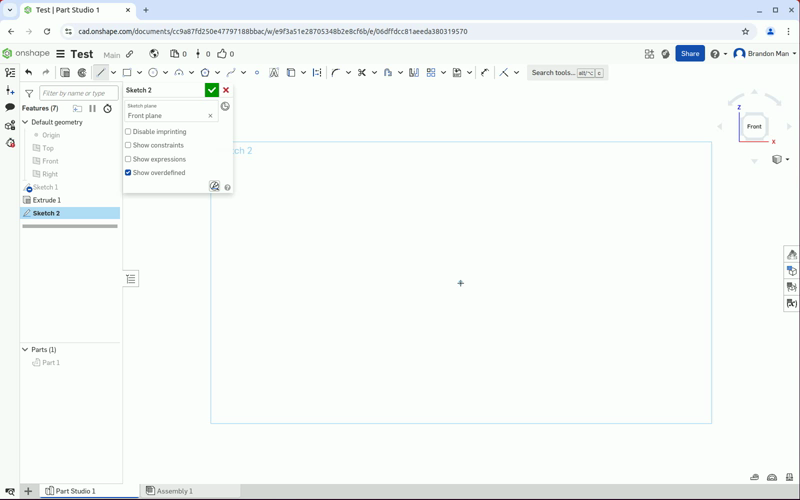
key_down(shift)
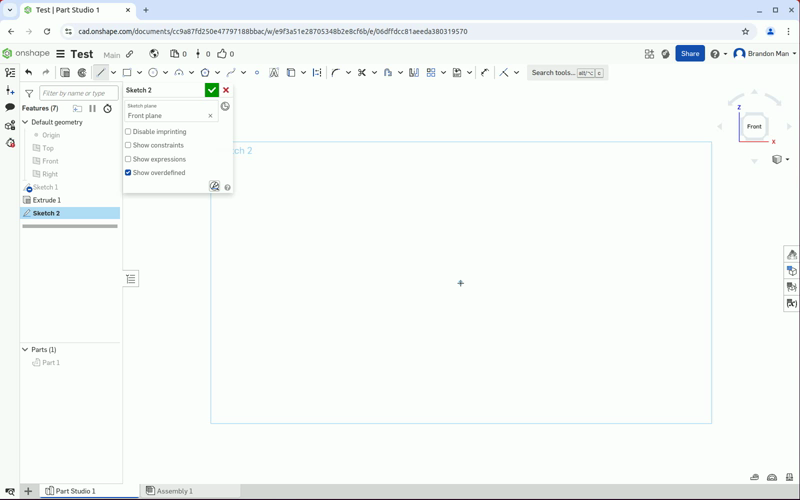
mouse_move(553, 282)
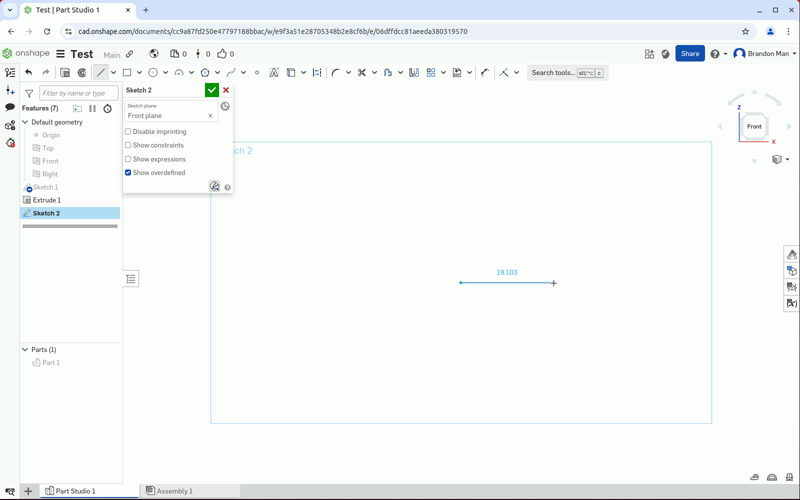
click(553, 282)
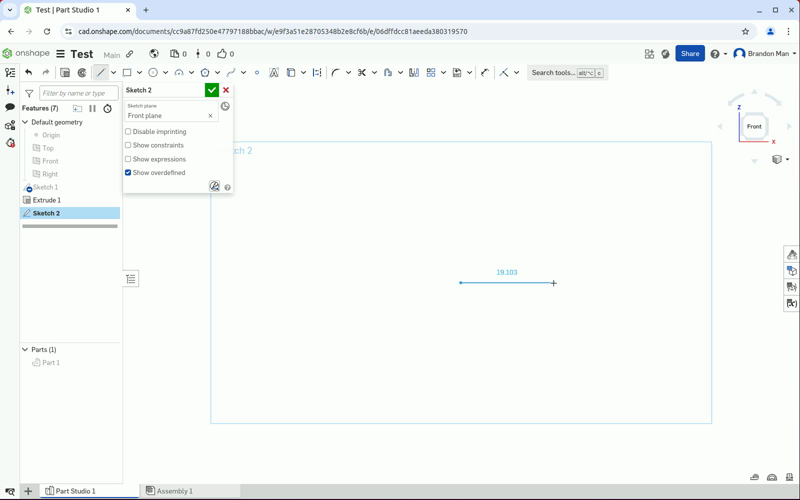
key_up(shift)
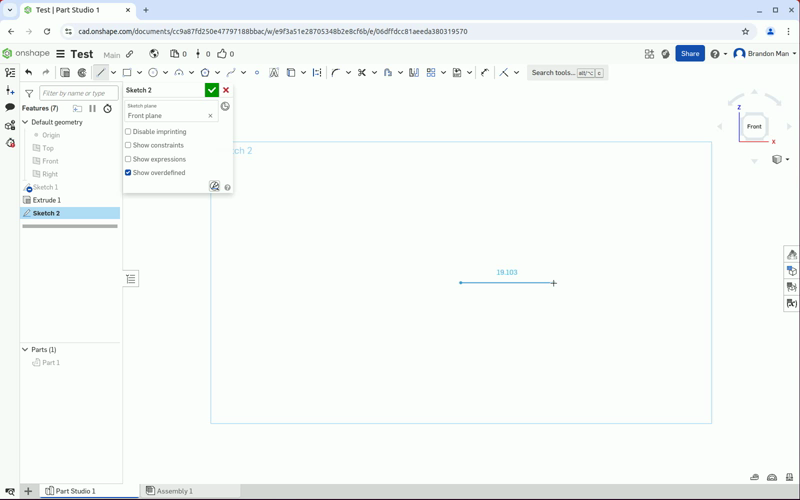
key_down(shift)
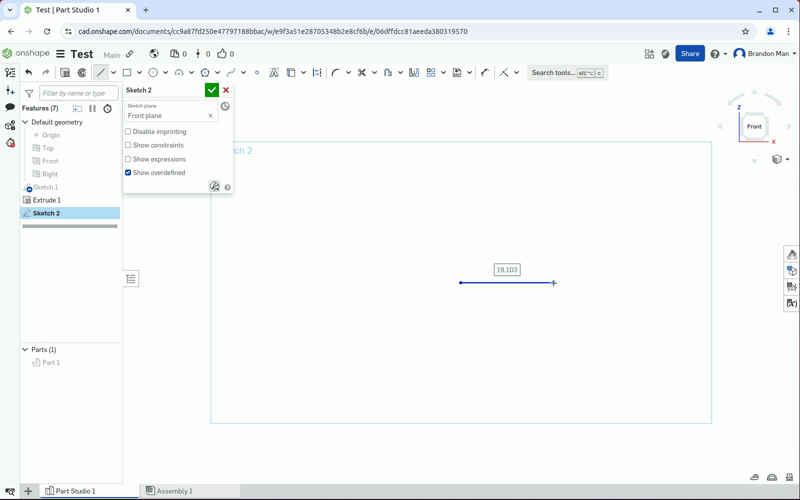
mouse_move(583, 282)
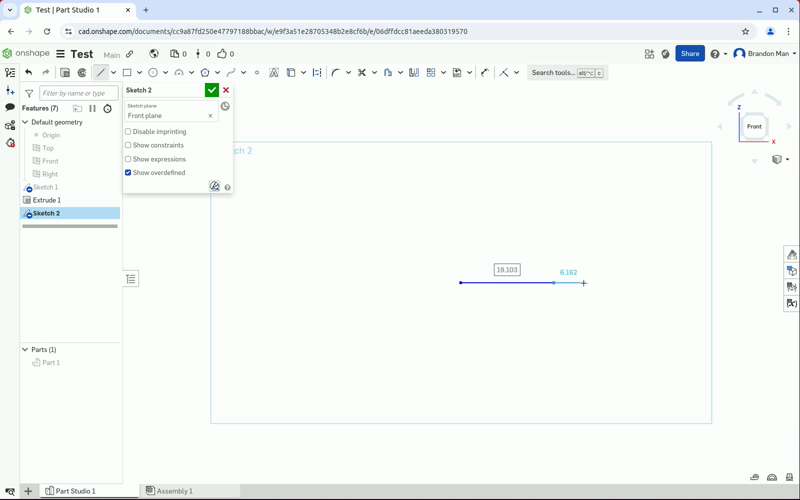
mouse_move(553, 262)
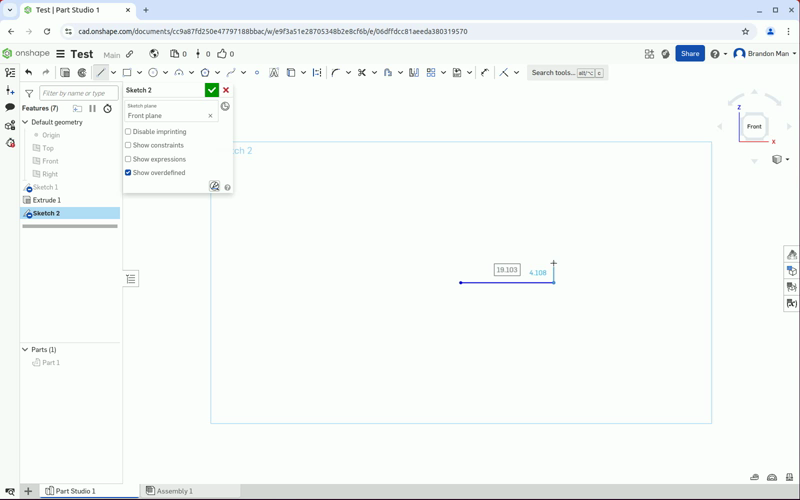
click(553, 262)
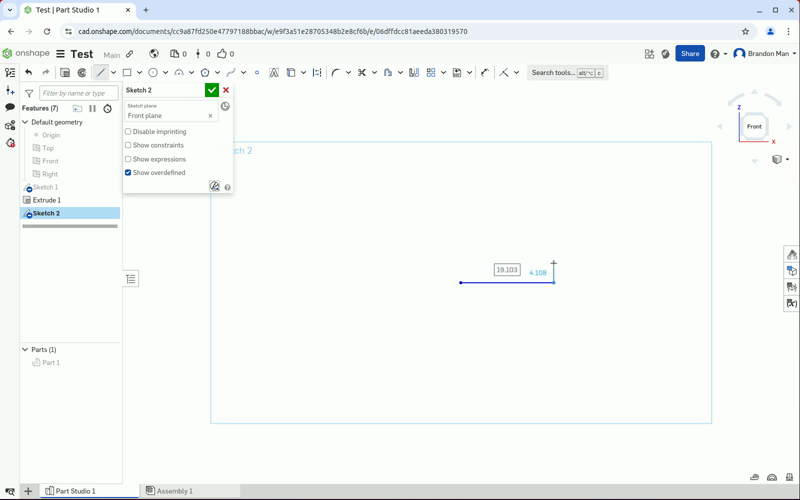
key_up(shift)
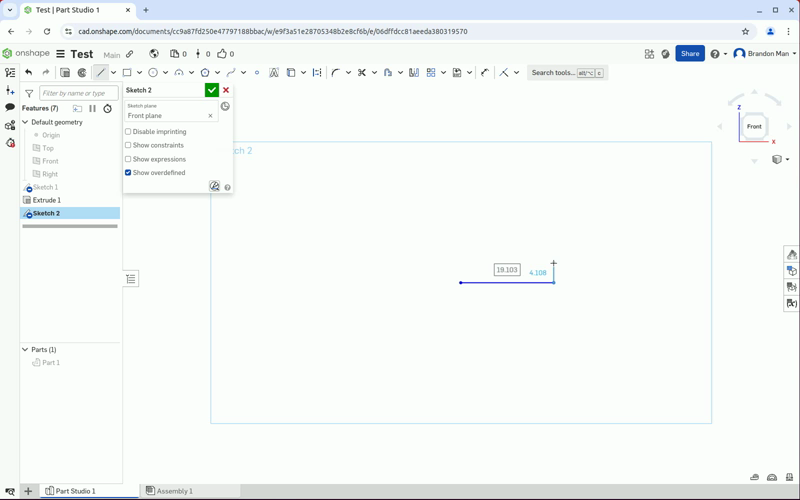
key_down(shift)
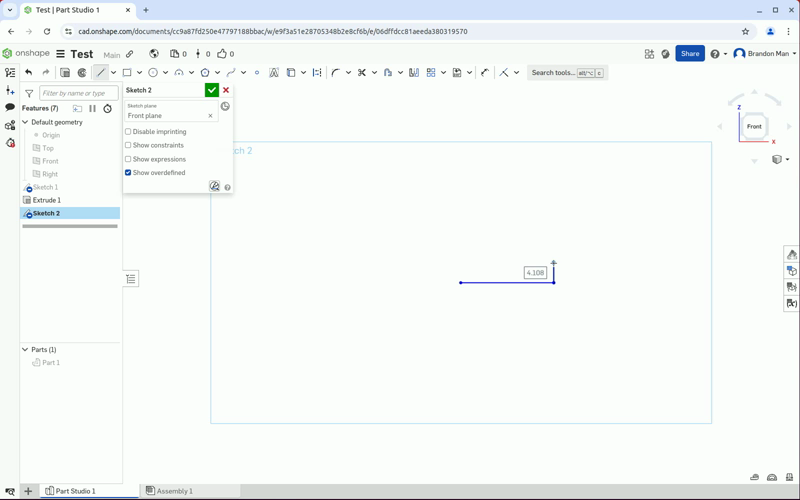
mouse_move(583, 262)
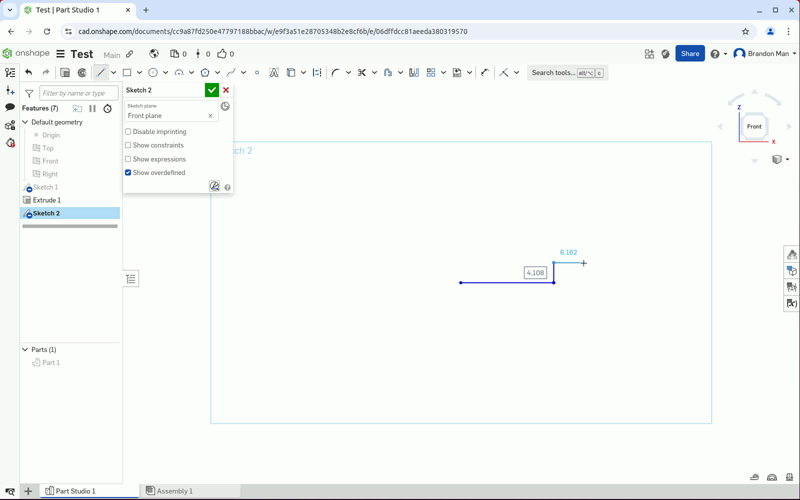
mouse_move(501, 262)
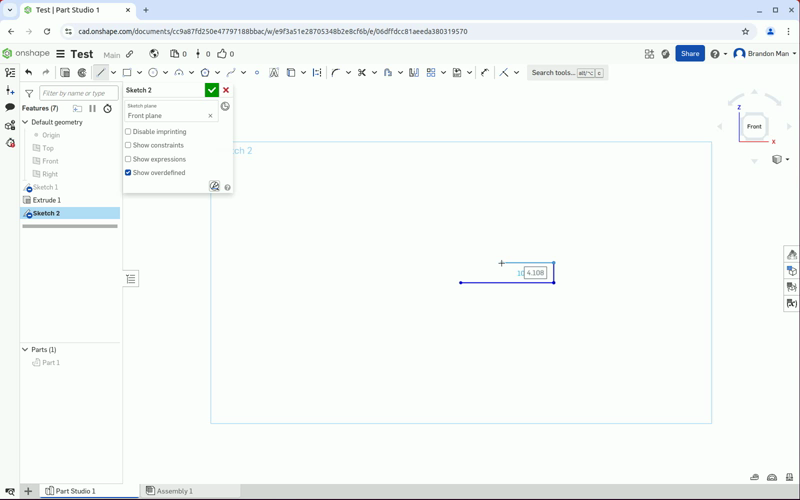
click(501, 262)
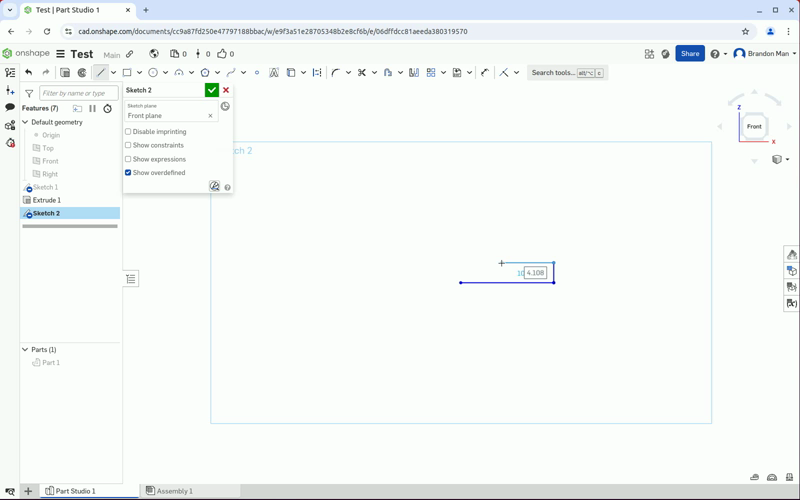
key_up(shift)
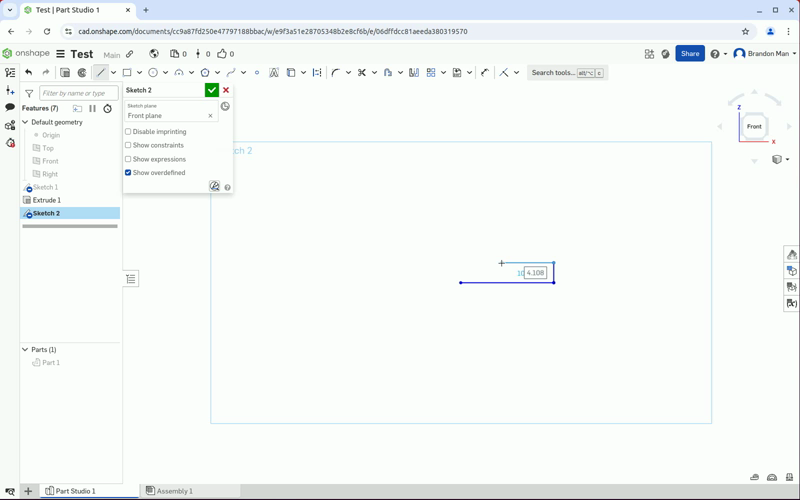
key_down(shift)
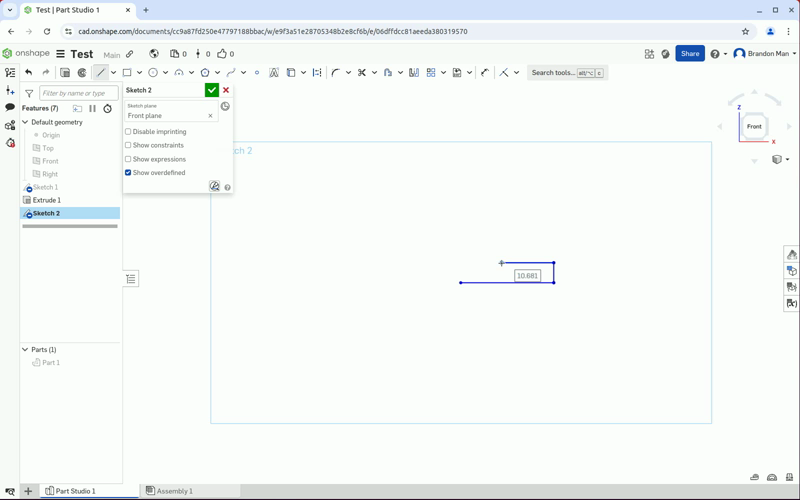
mouse_move(531, 262)
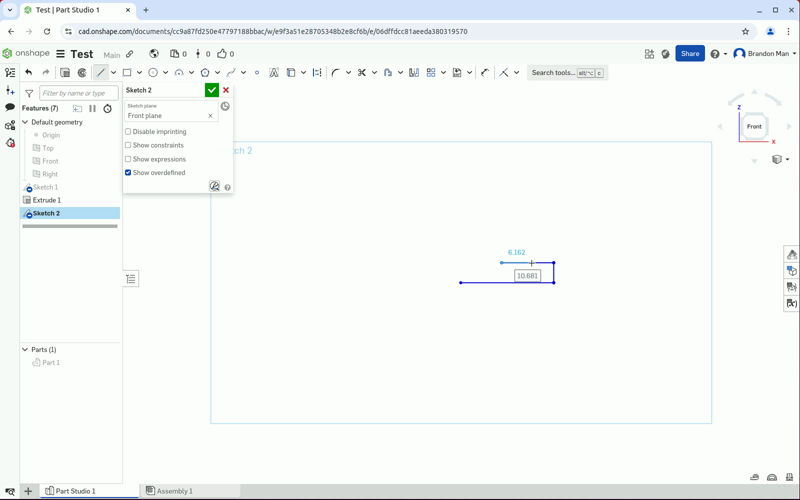
mouse_move(501, 241)
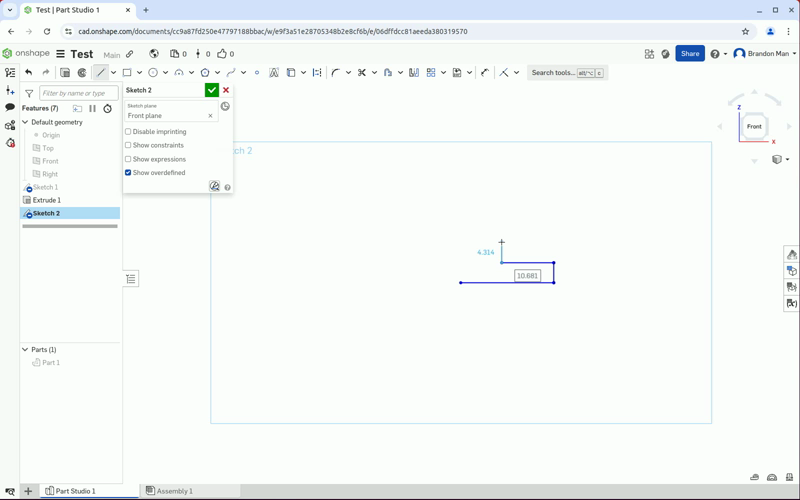
click(501, 241)
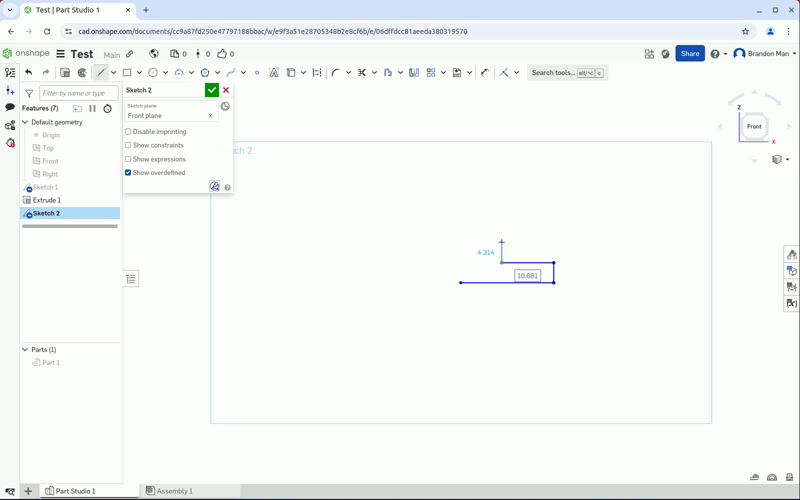
key_up(shift)
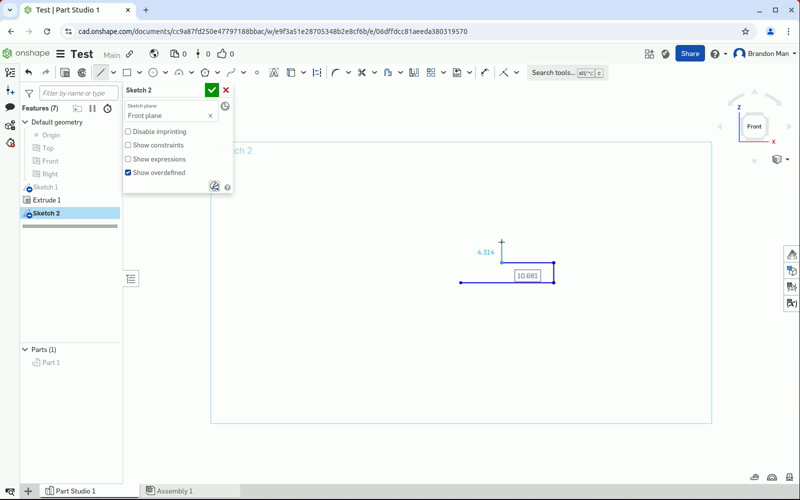
key(esc)
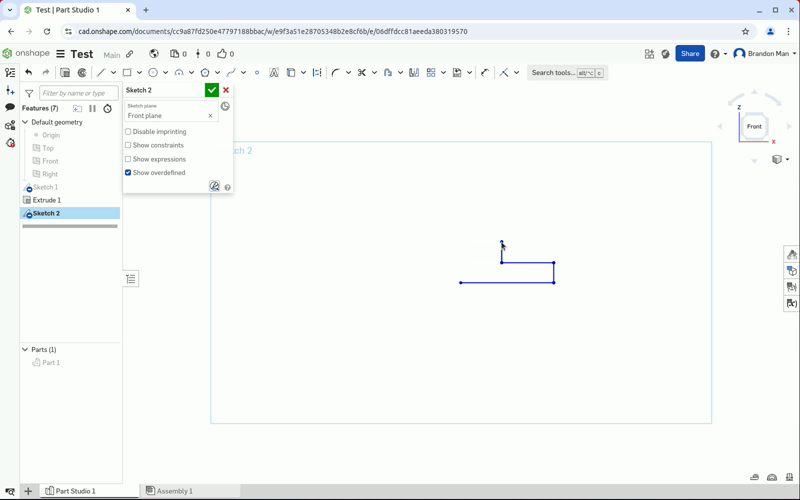
key(a)
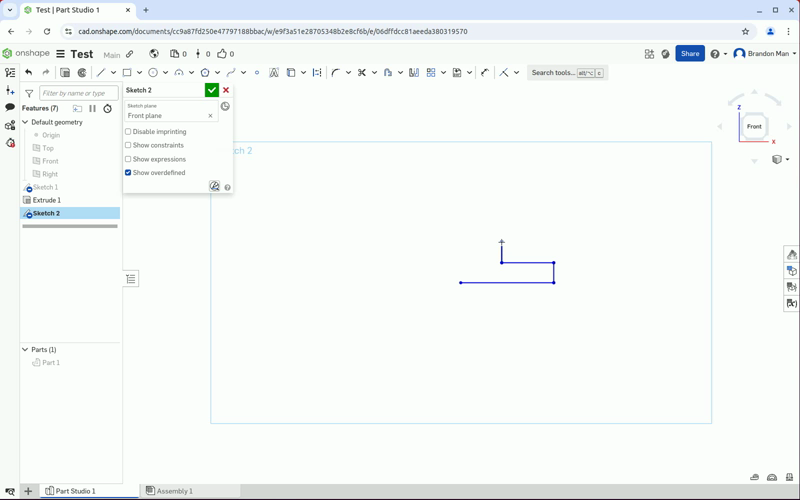
mouse_move(501, 241)
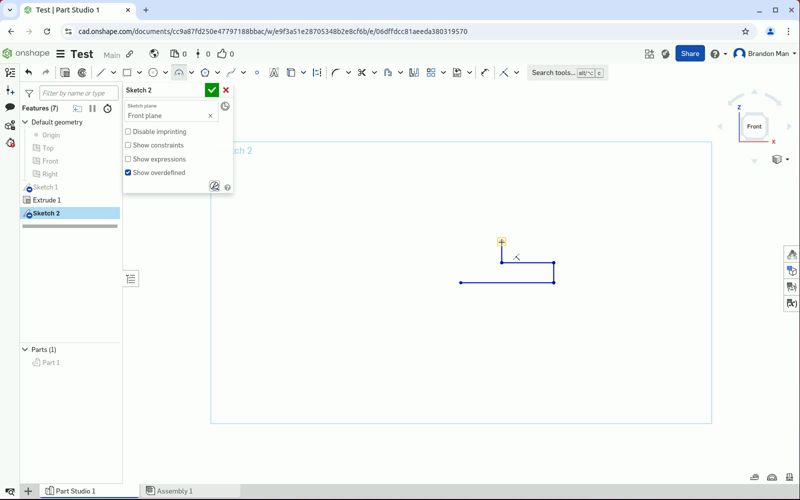
click(501, 241)
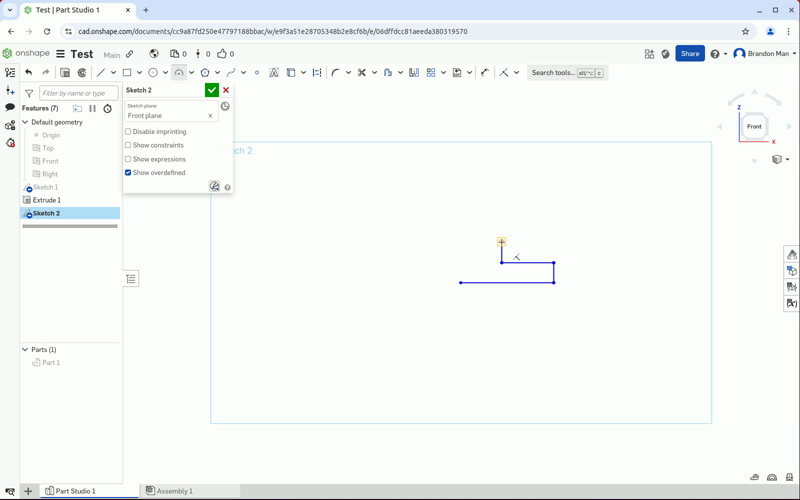
key_down(shift)
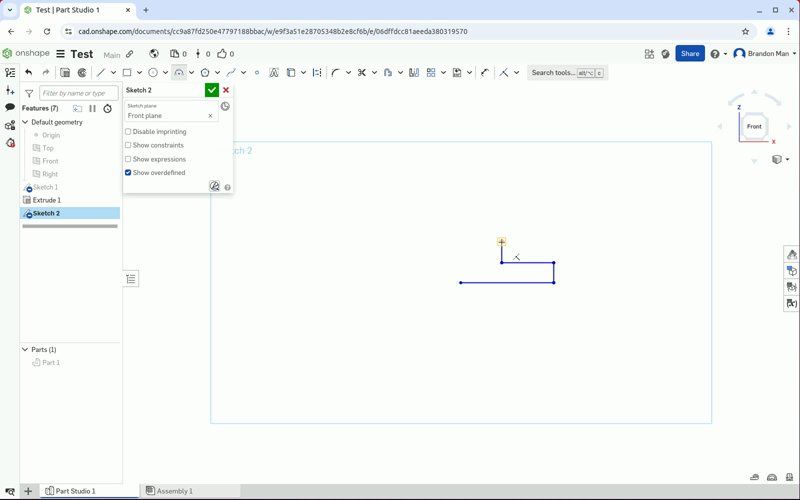
mouse_move(460, 241)
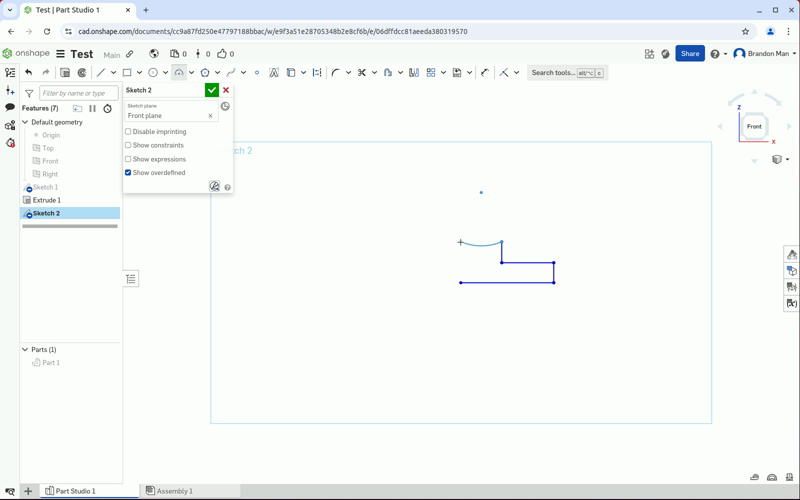
click(460, 241)
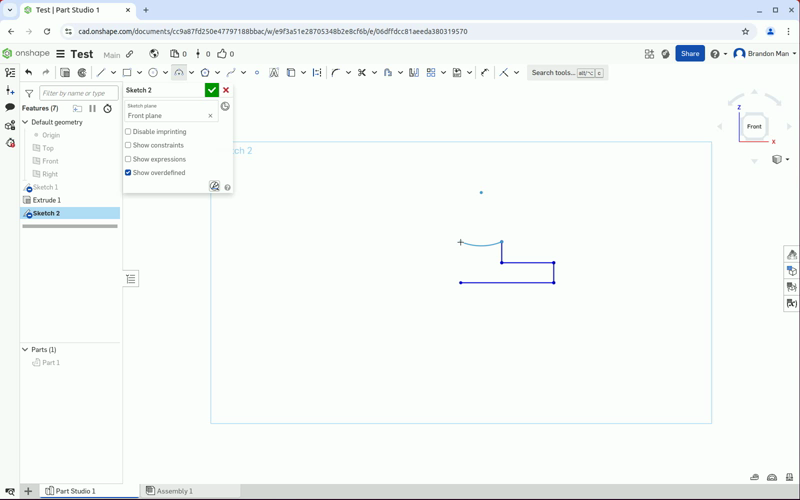
mouse_move(481, 262)
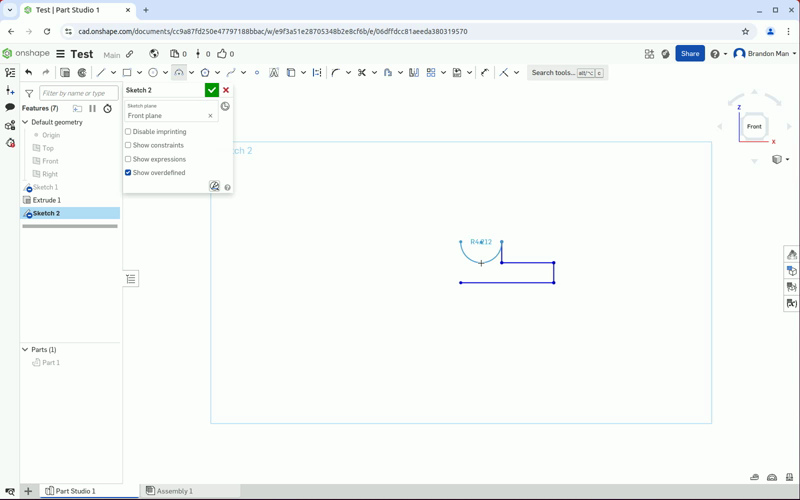
click(481, 262)
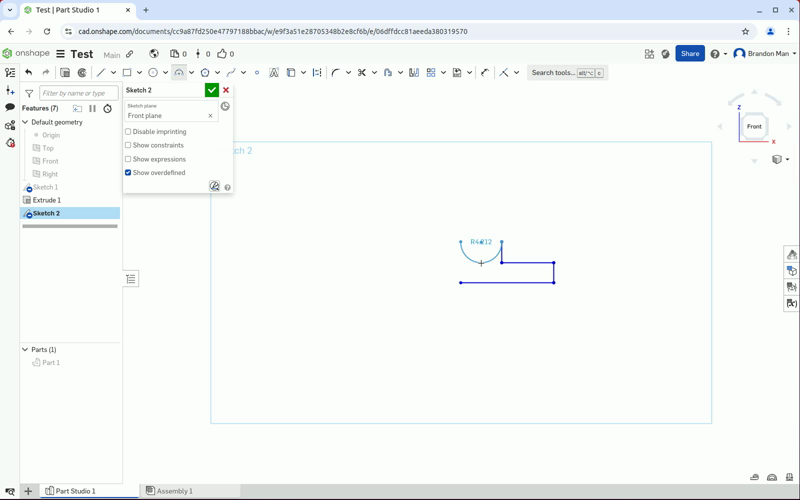
key_up(shift)
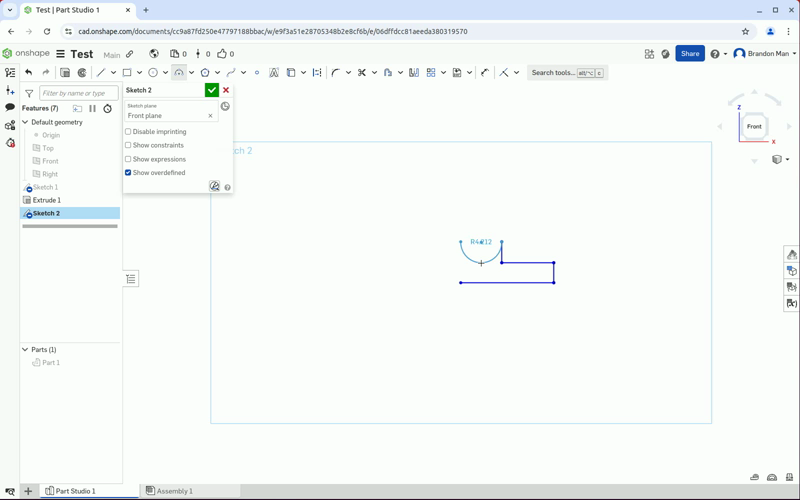
key(esc)
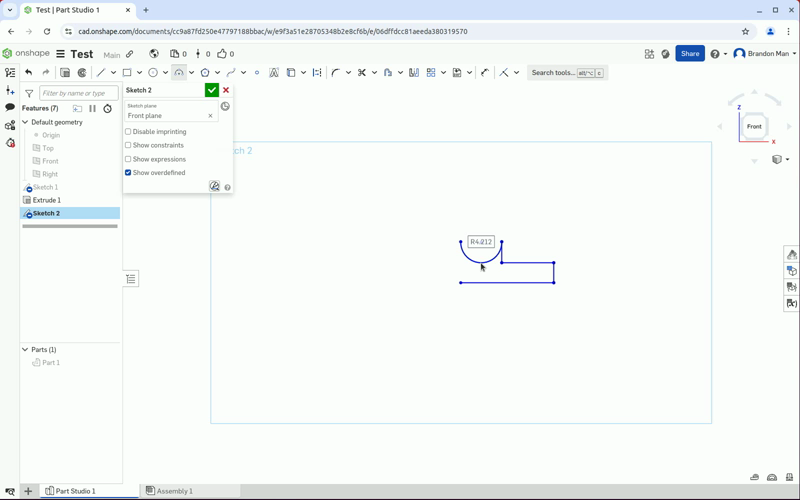
key(l)
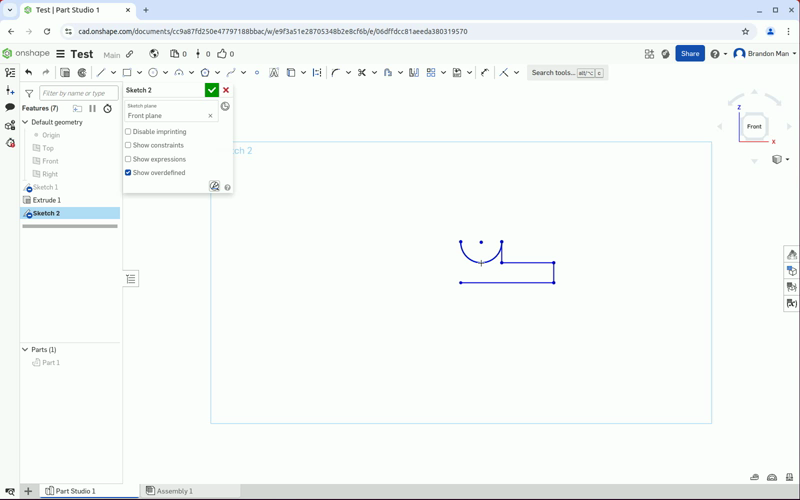
mouse_move(460, 241)
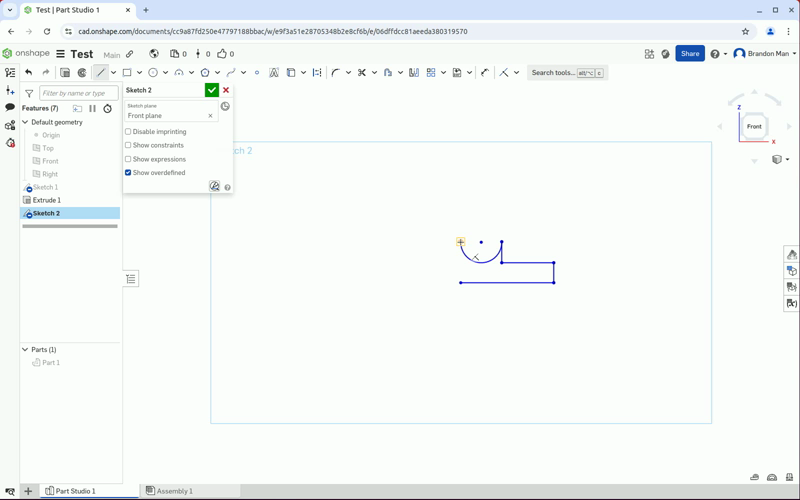
click(460, 241)
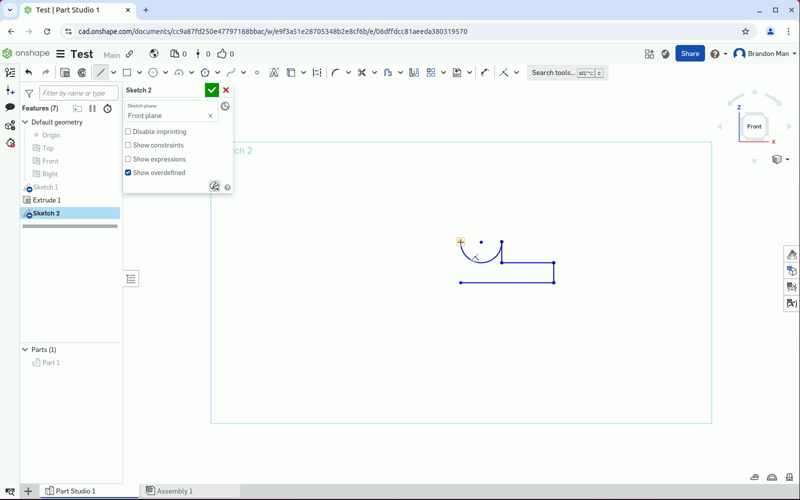
mouse_move(490, 241)
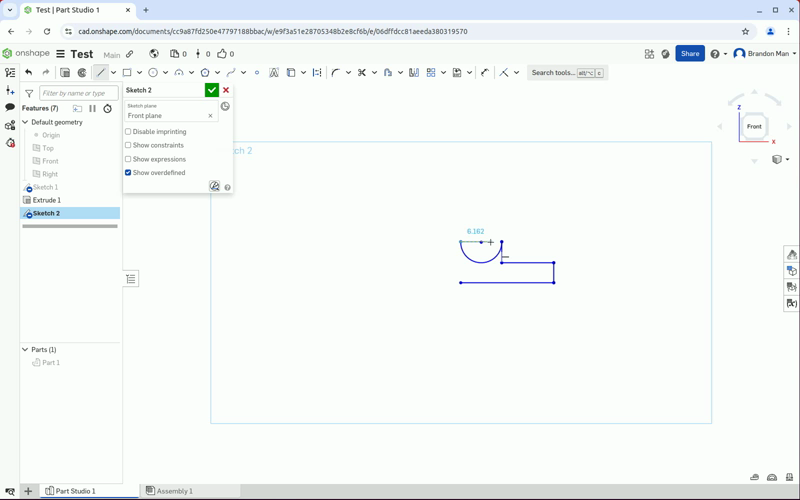
key_down(shift)
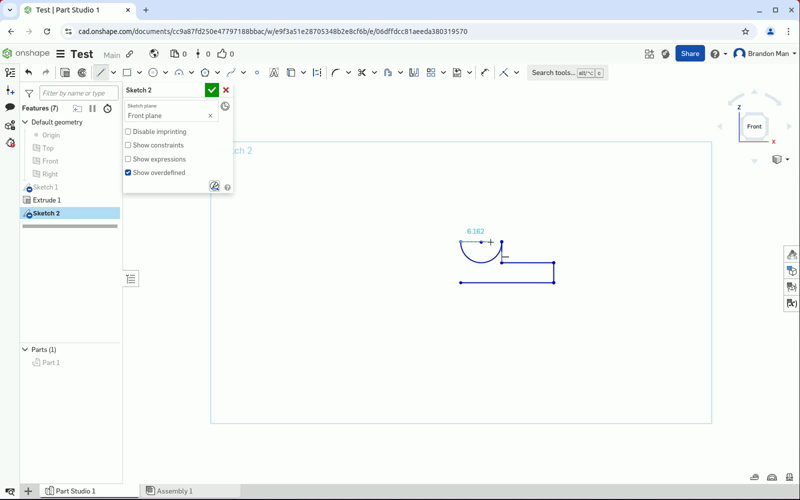
mouse_move(460, 282)
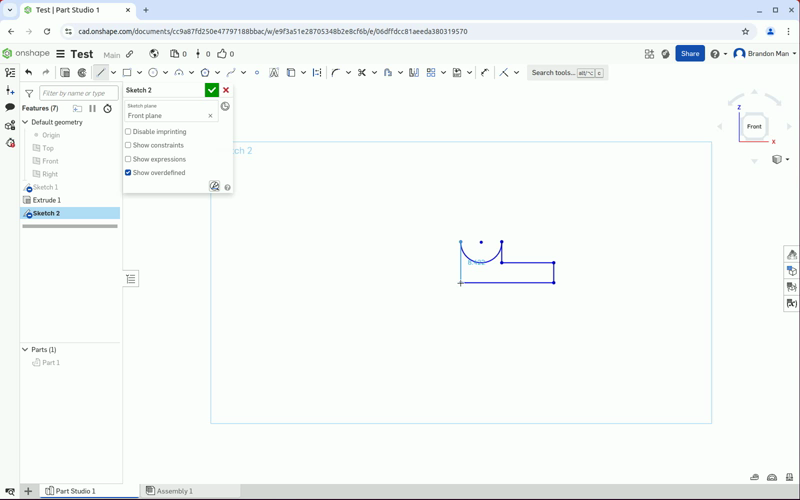
key_up(shift)
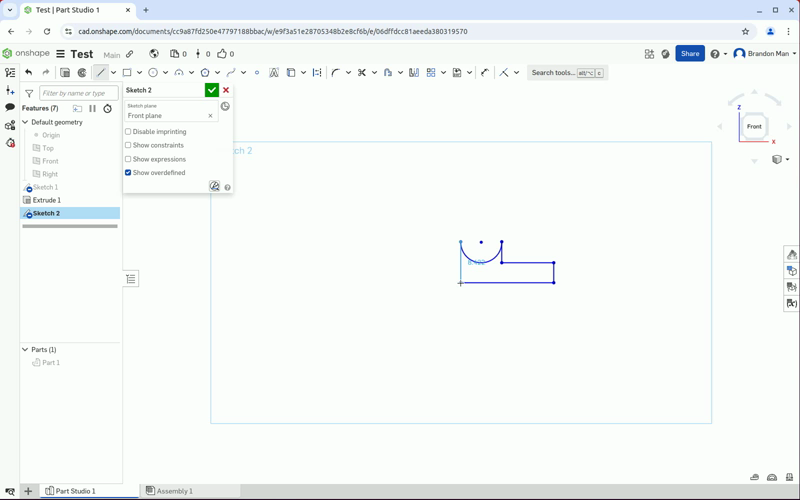
click(460, 282)
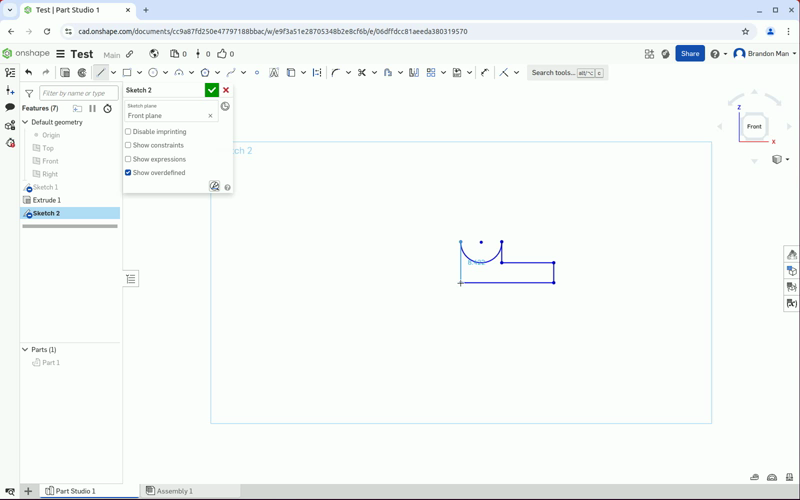
key(esc)
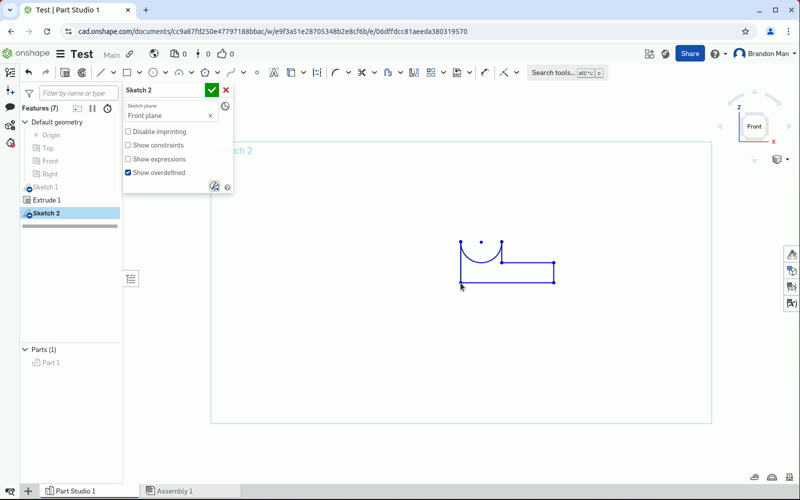
mouse_move(472, 262)
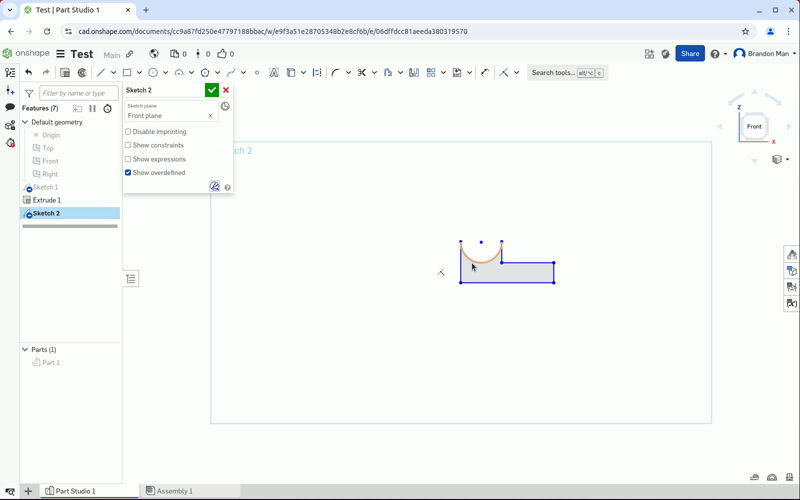
scroll(6)
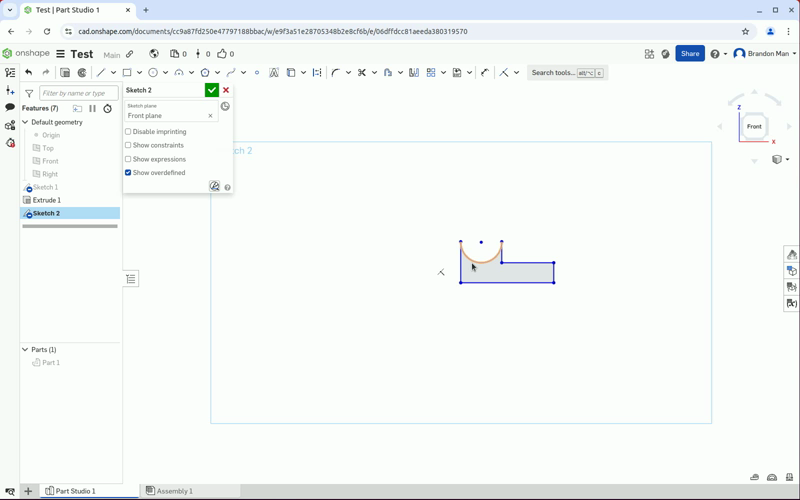
scroll(6)
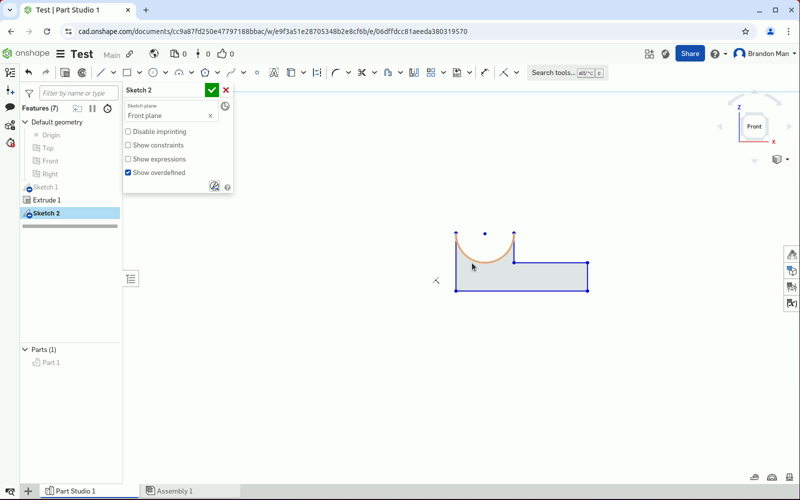
scroll(6)
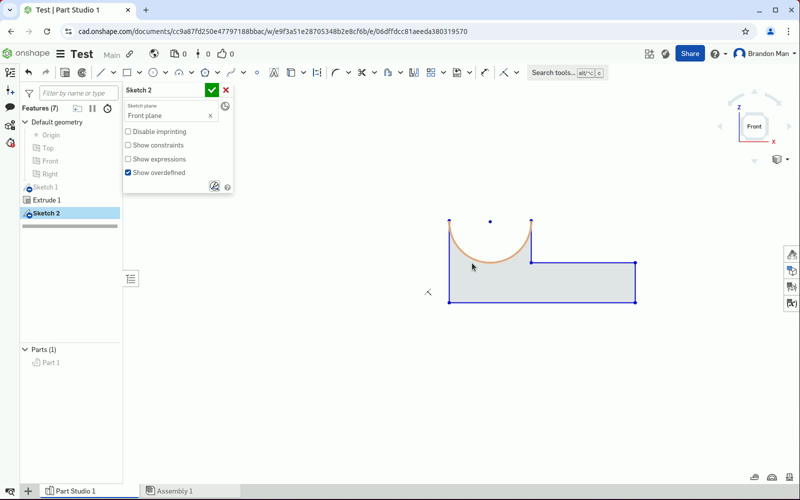
scroll(6)
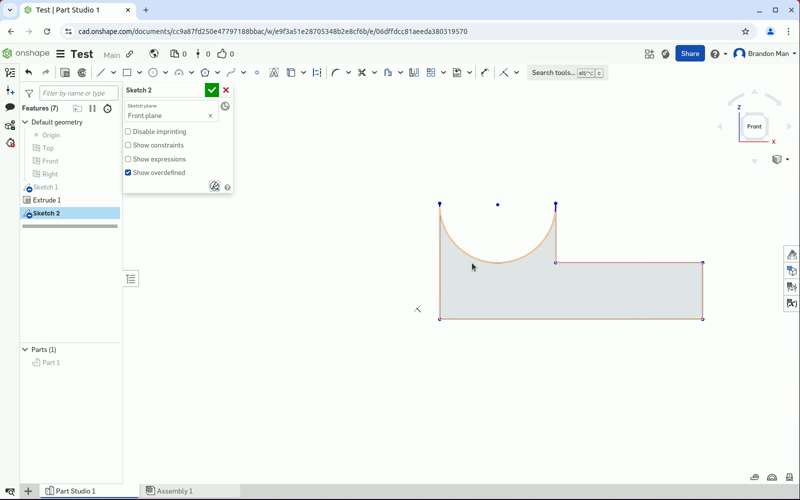
scroll(6)
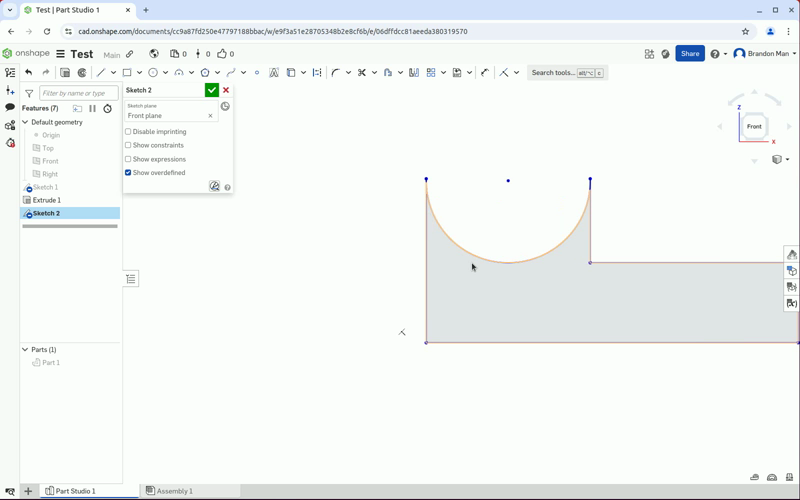
scroll(6)
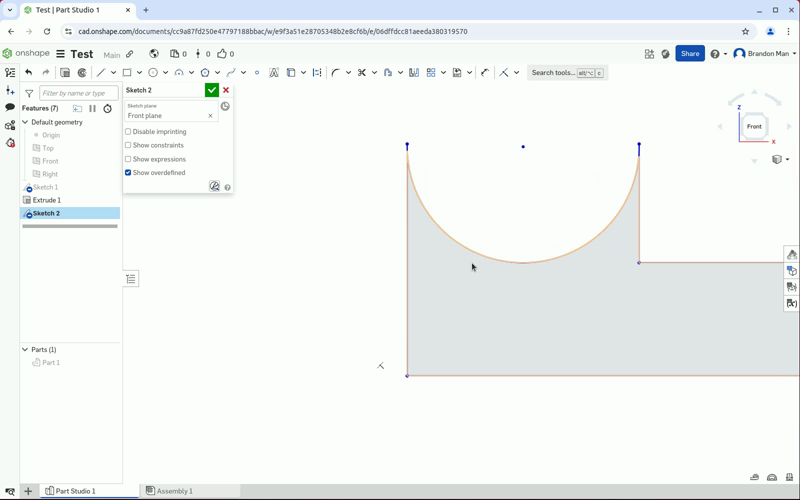
scroll(6)
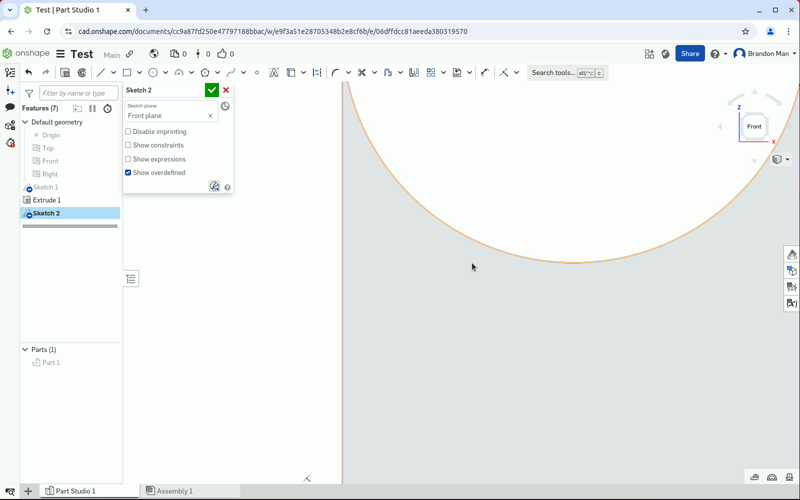
click(472, 262)
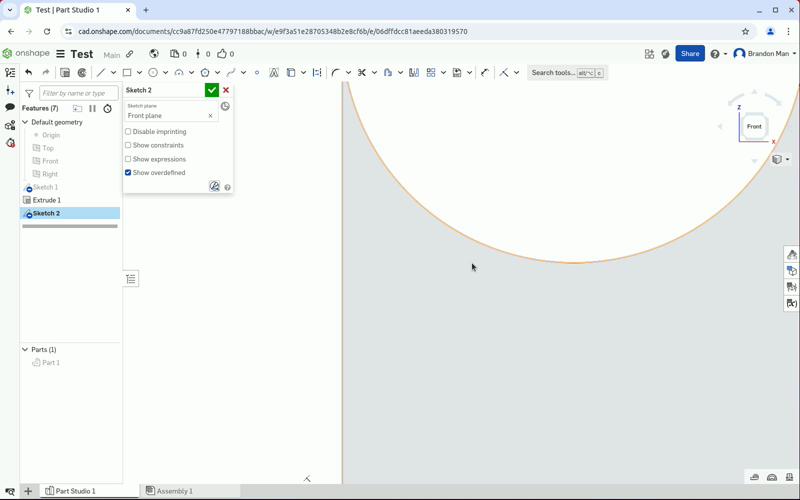
scroll(-6)
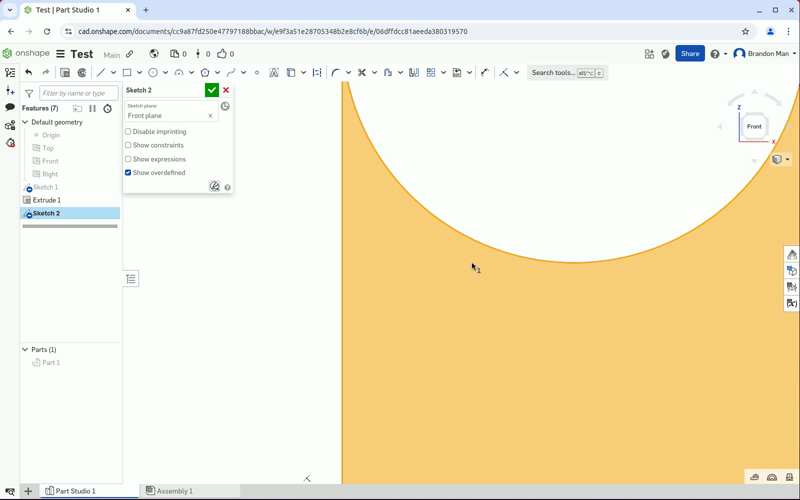
scroll(-6)
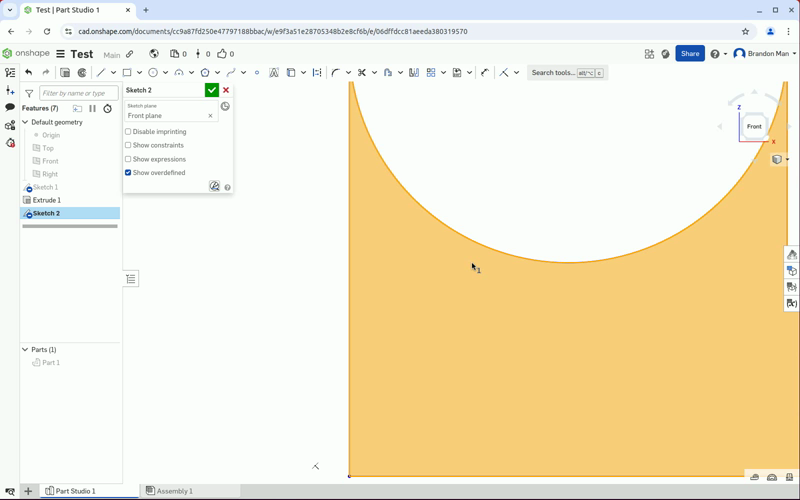
scroll(-6)
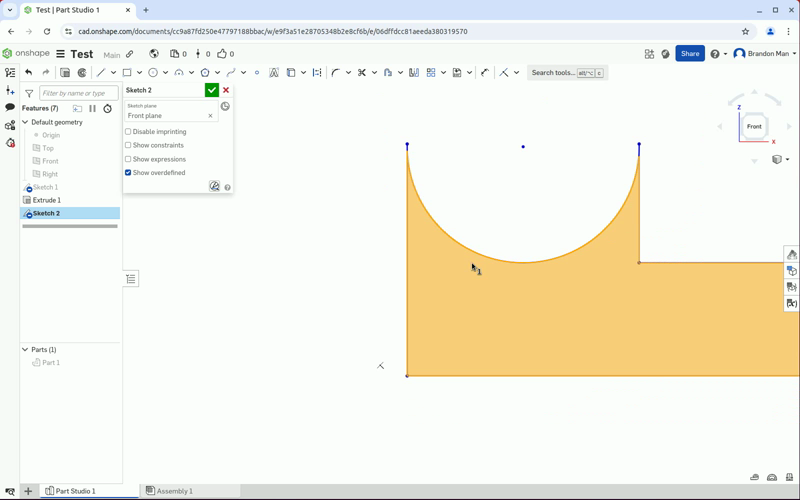
scroll(-6)
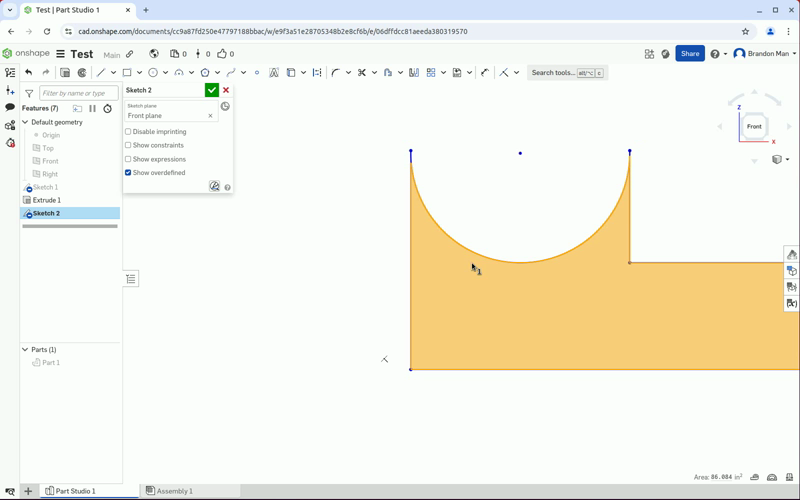
scroll(-6)
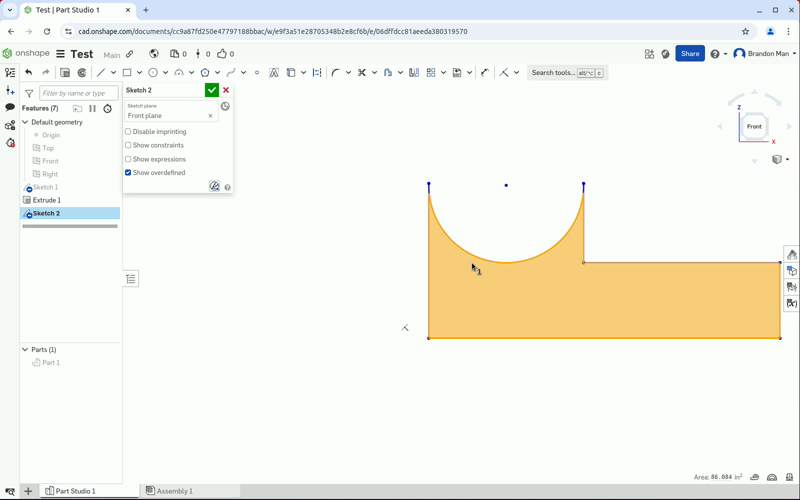
scroll(-6)
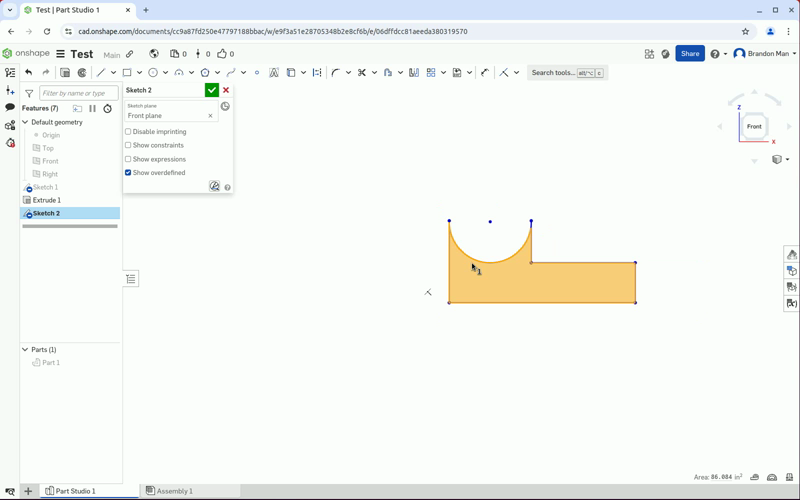
scroll(-6)
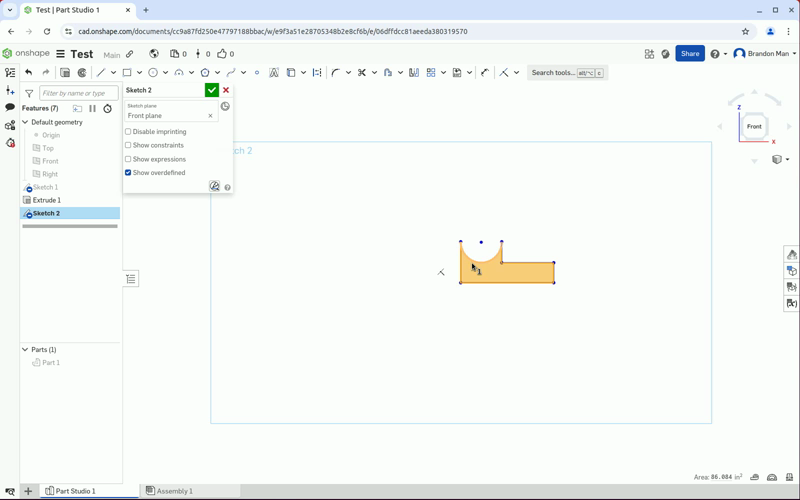
mouse_move(73, 352)
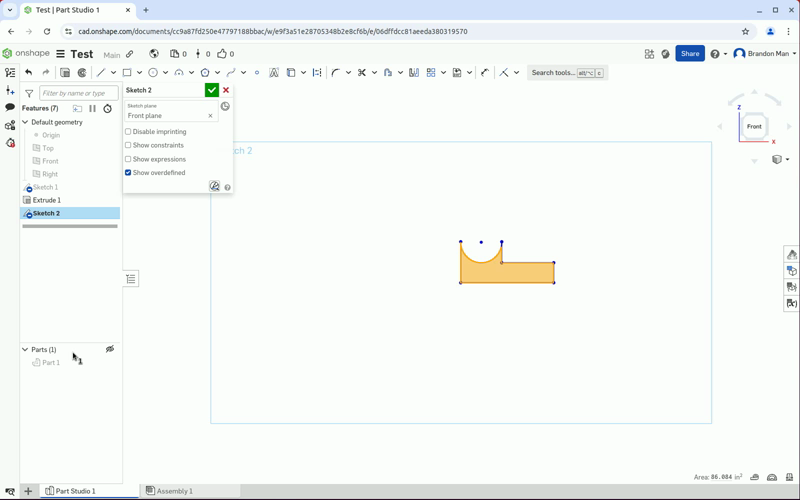
key(shift+y)
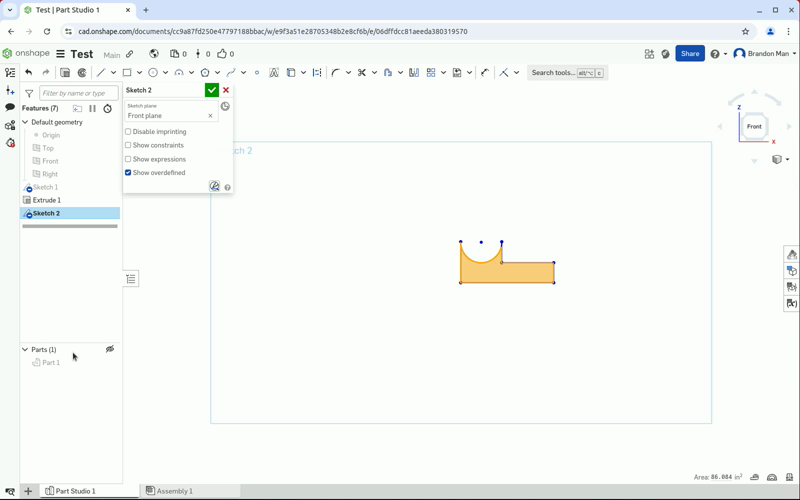
key(shift+e)
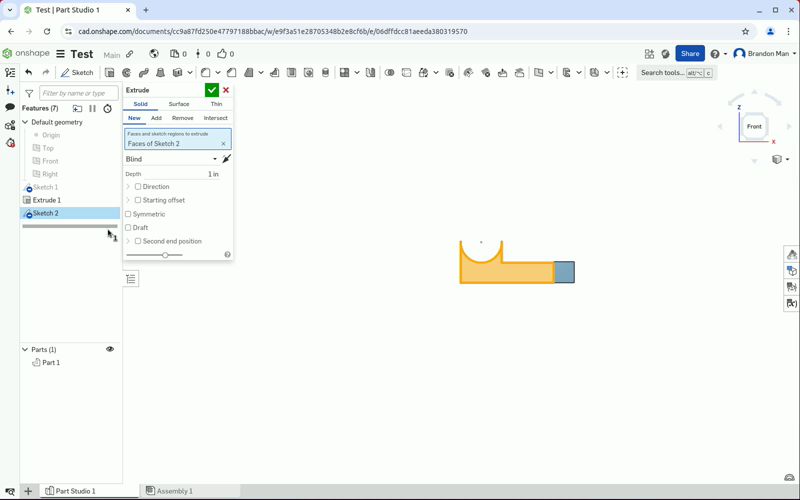
mouse_move(143, 106)
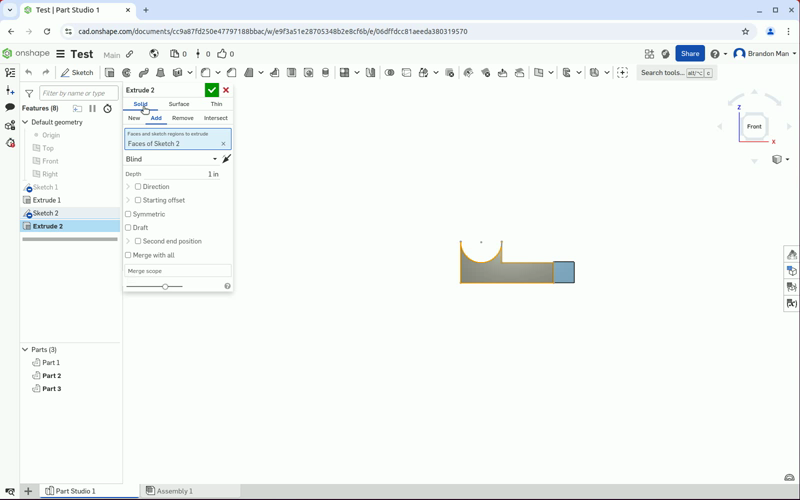
click(143, 106)
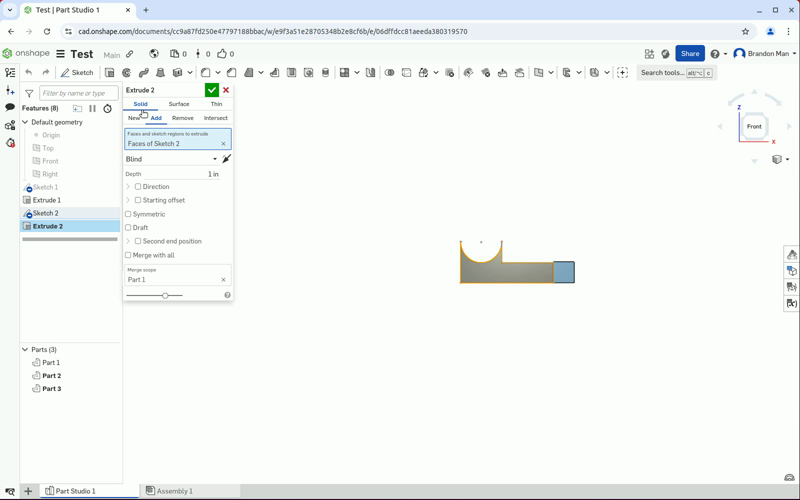
mouse_move(137, 120)
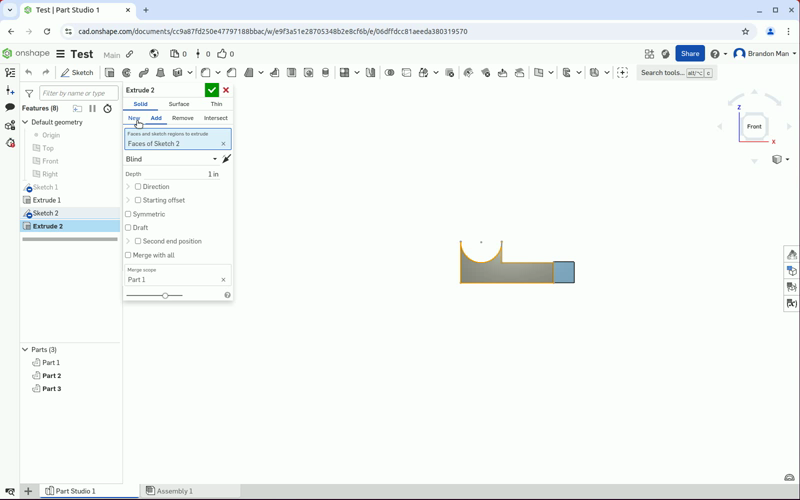
click(137, 120)
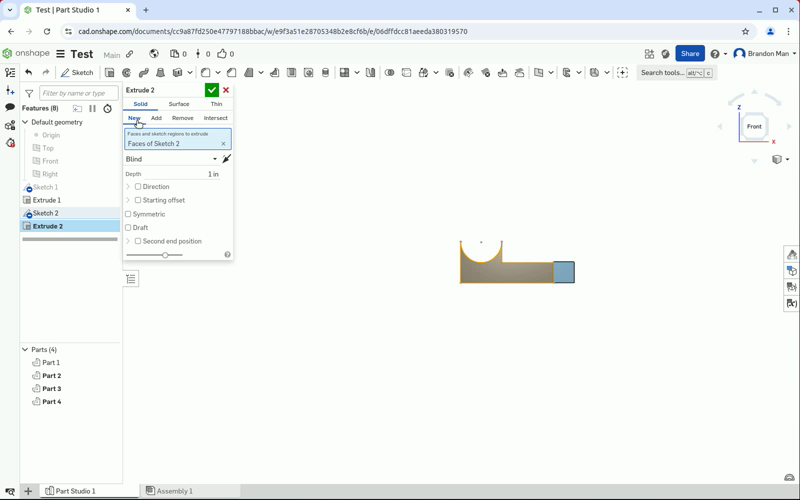
key(tab, 4)
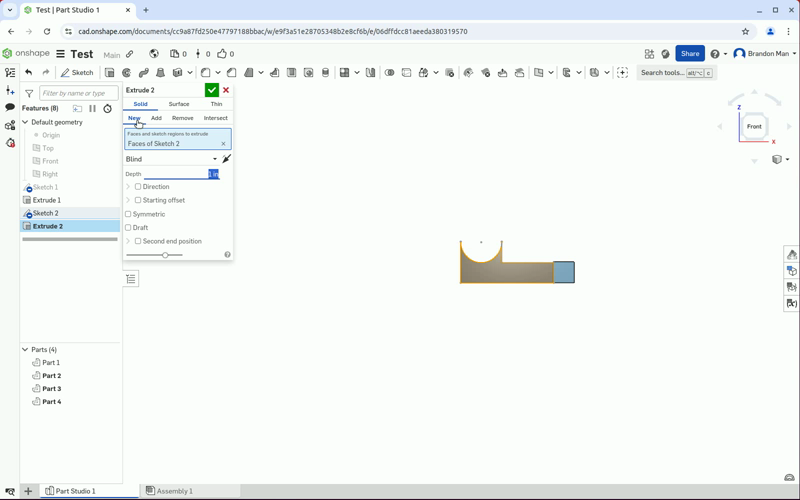
text(8.425)
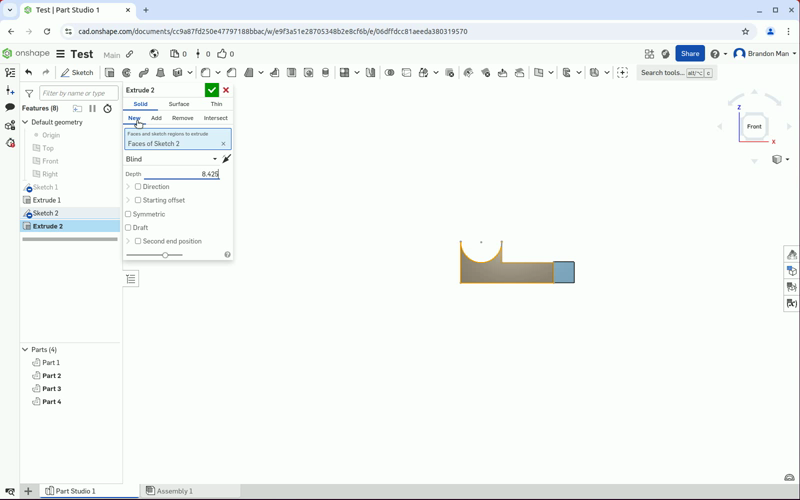
key(enter)
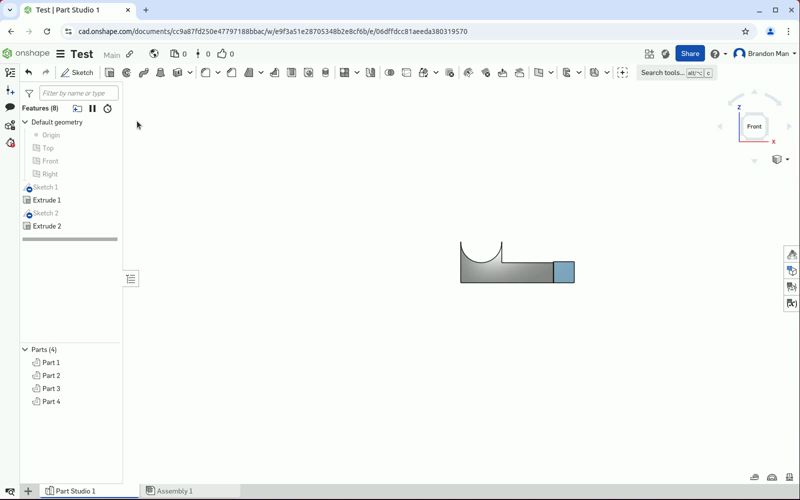
key(shift+h)
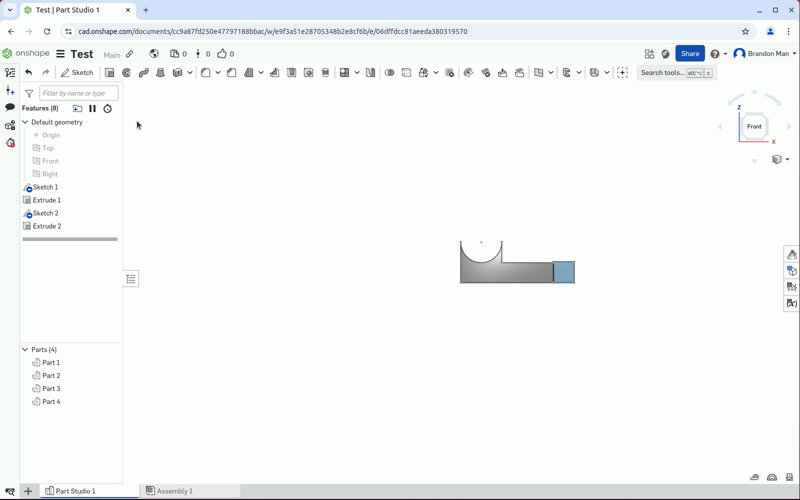
key(shift+h)
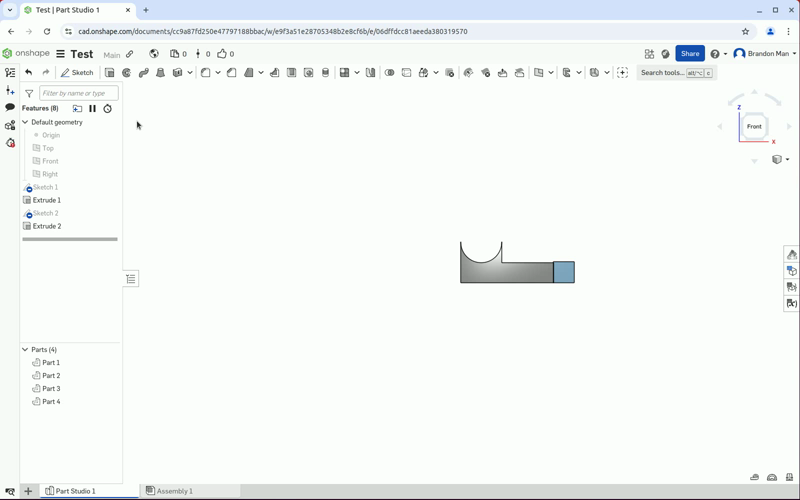
mouse_move(73, 189)
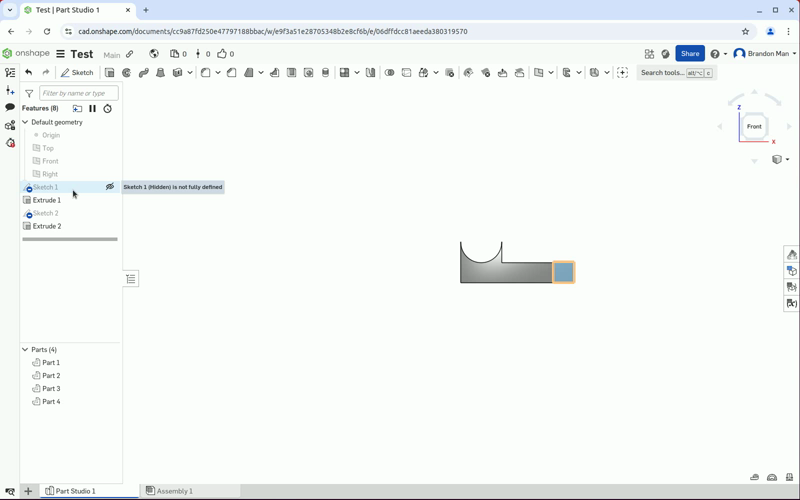
click(73, 189)
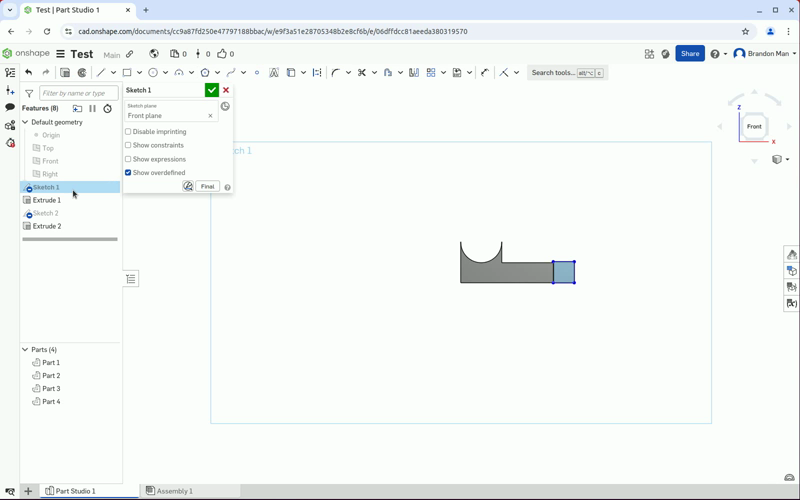
mouse_move(229, 92)
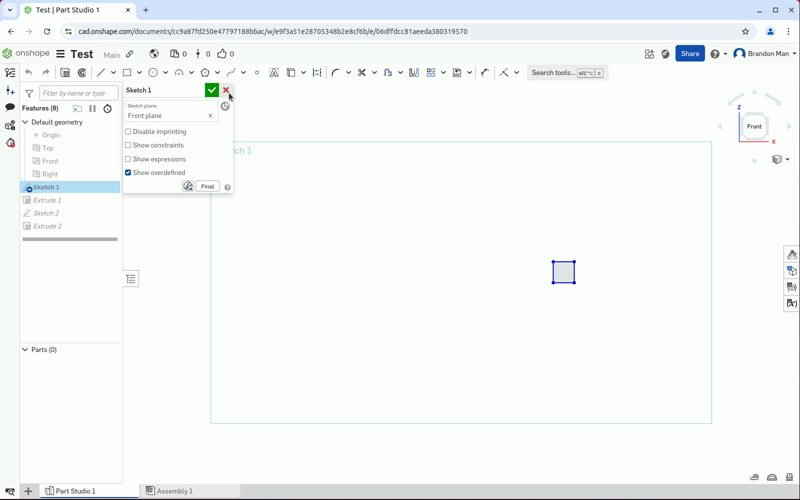
click(229, 92)
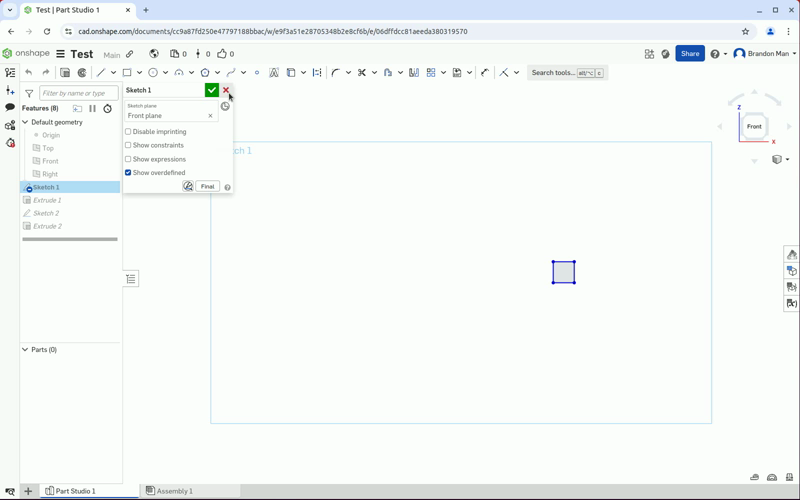
key(shift+s)
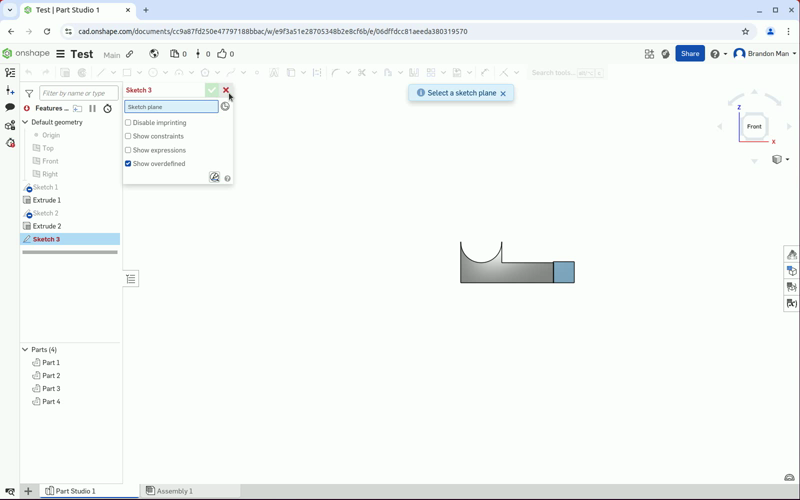
mouse_move(73, 163)
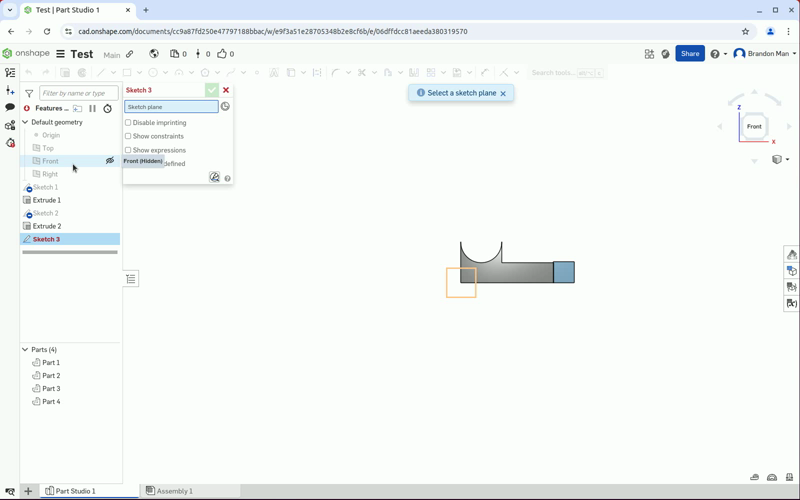
click(73, 163)
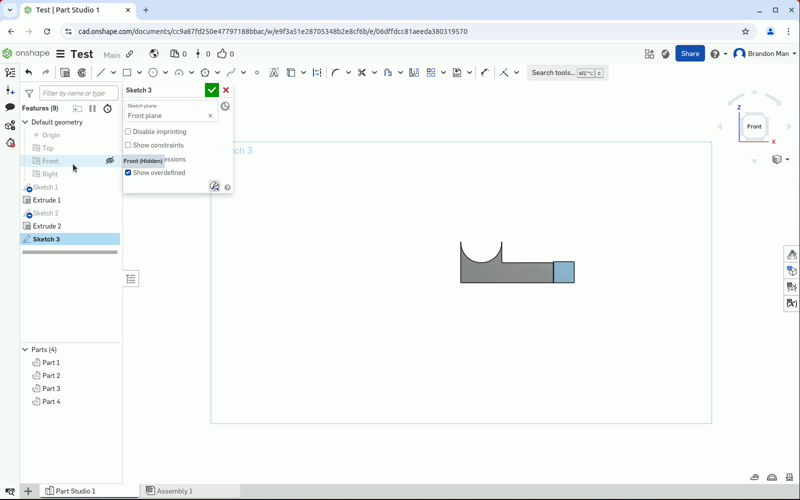
mouse_move(73, 352)
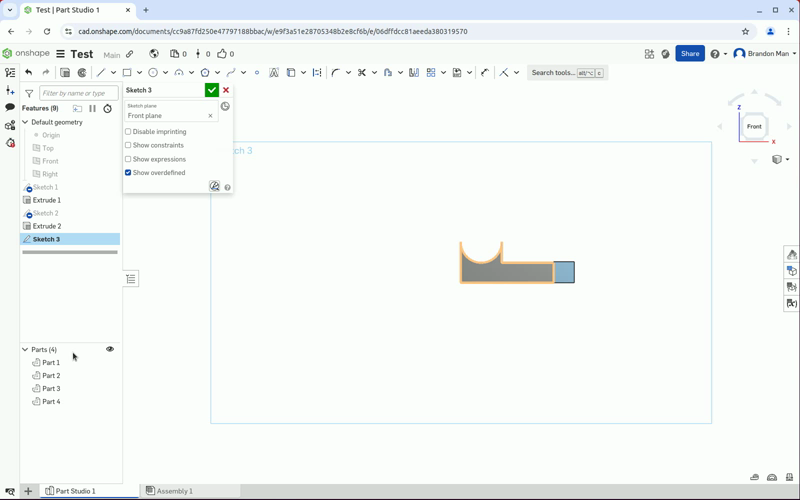
key(y)
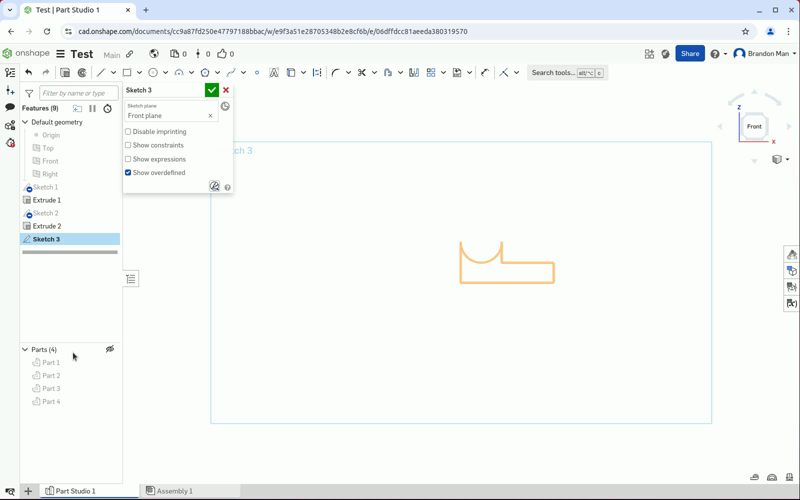
key(a)
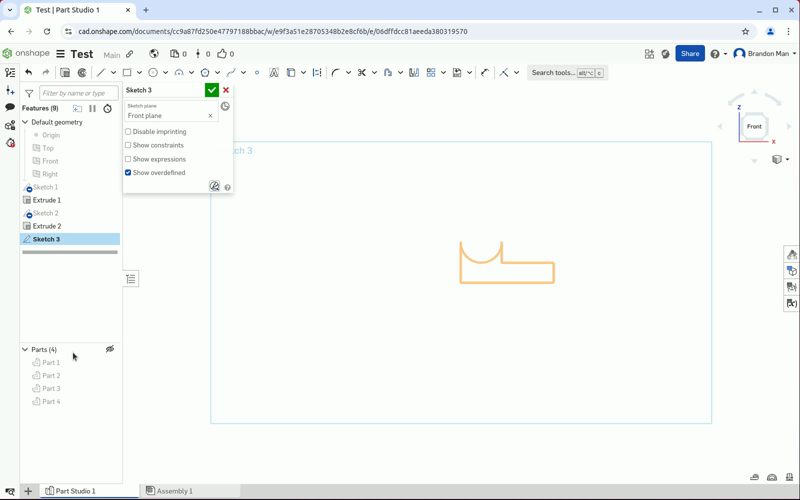
key_down(shift)
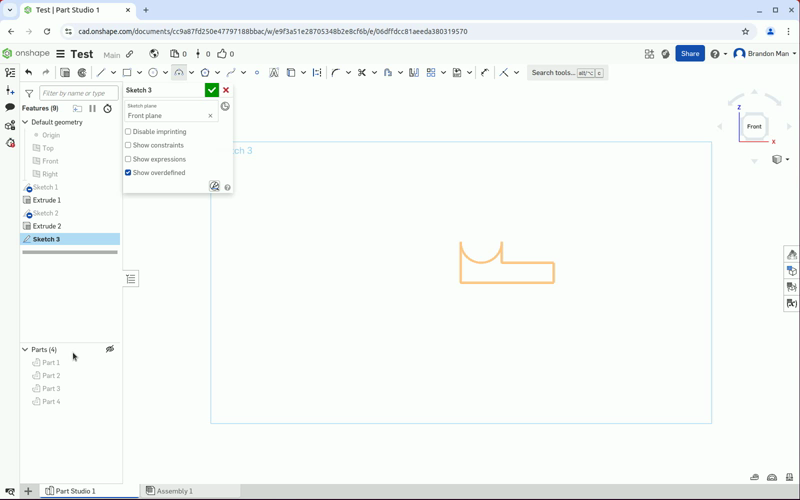
mouse_move(460, 241)
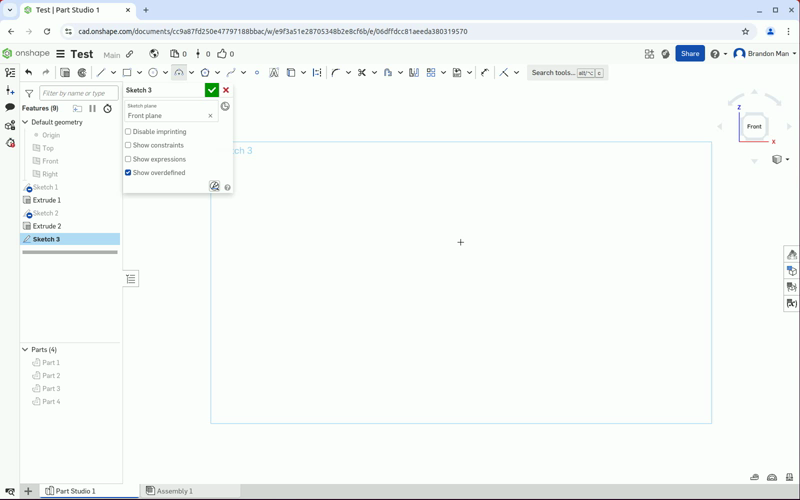
click(460, 241)
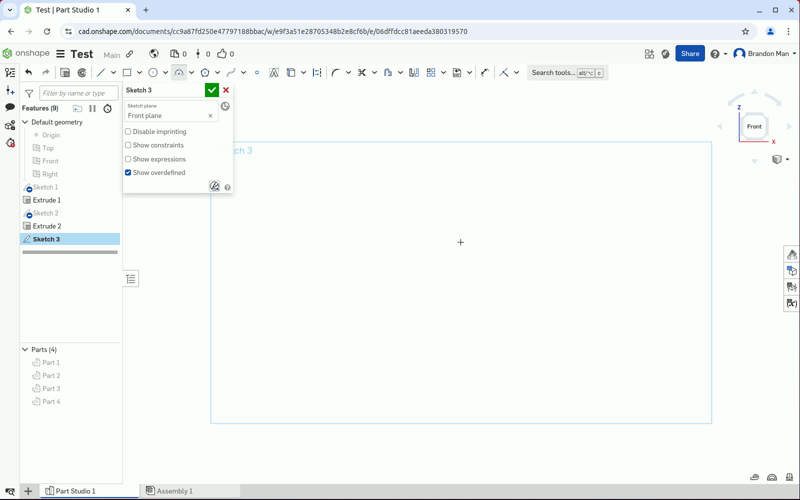
key_up(shift)
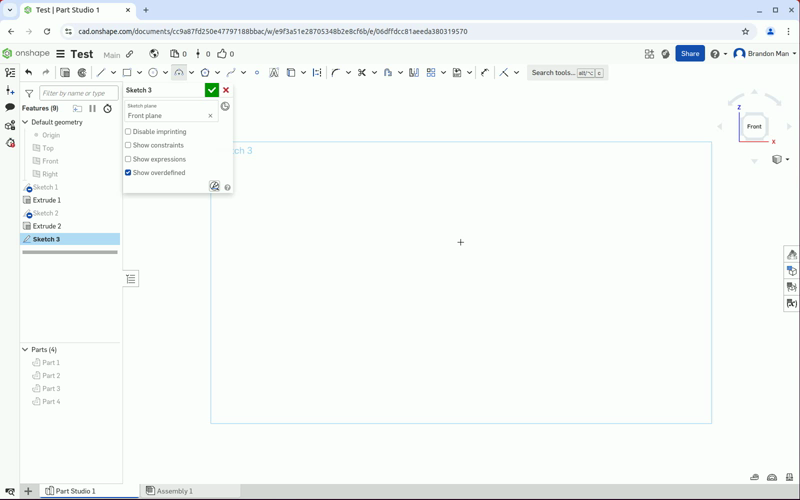
key_down(shift)
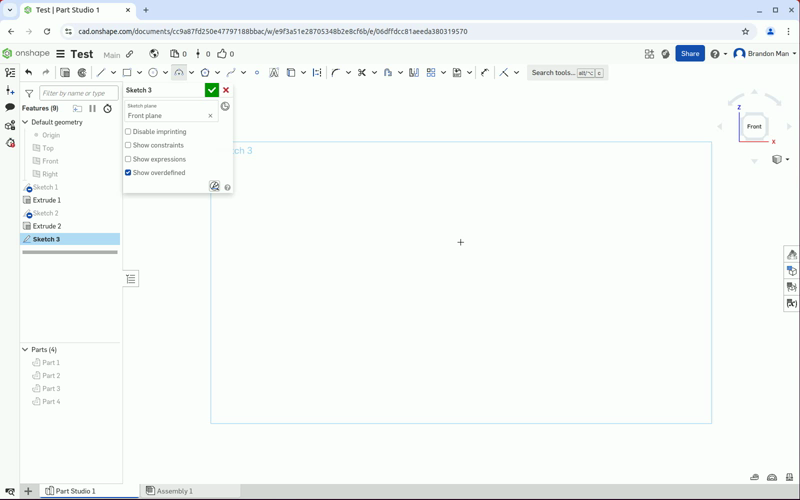
mouse_move(502, 241)
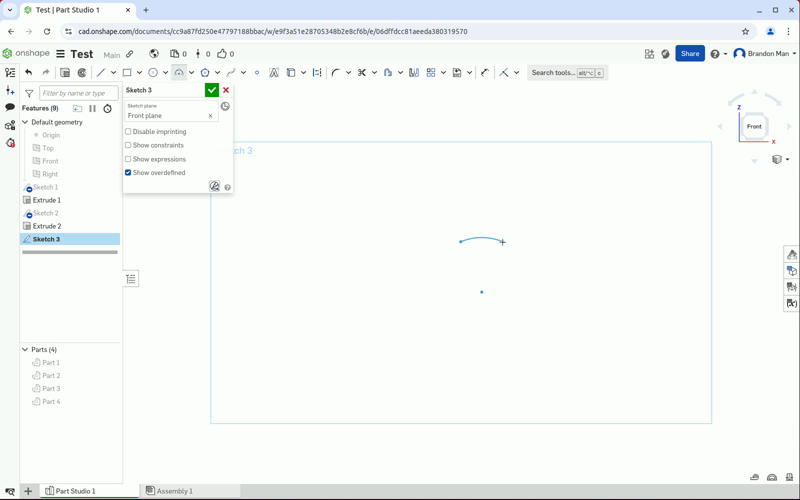
click(502, 241)
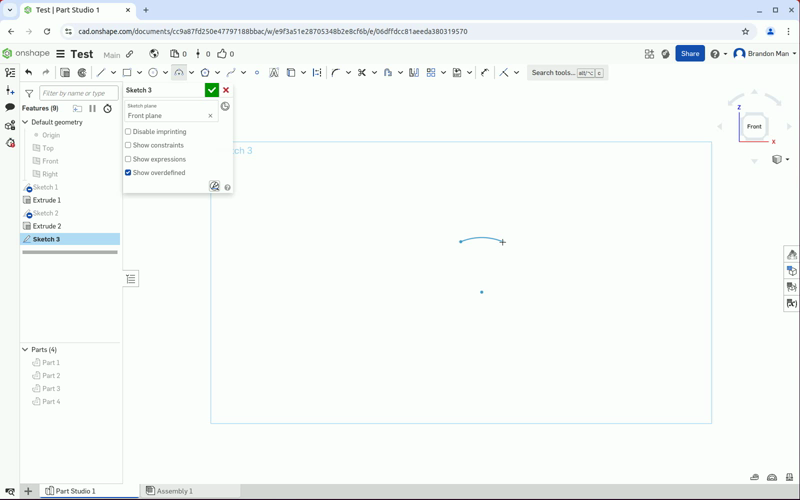
mouse_move(481, 262)
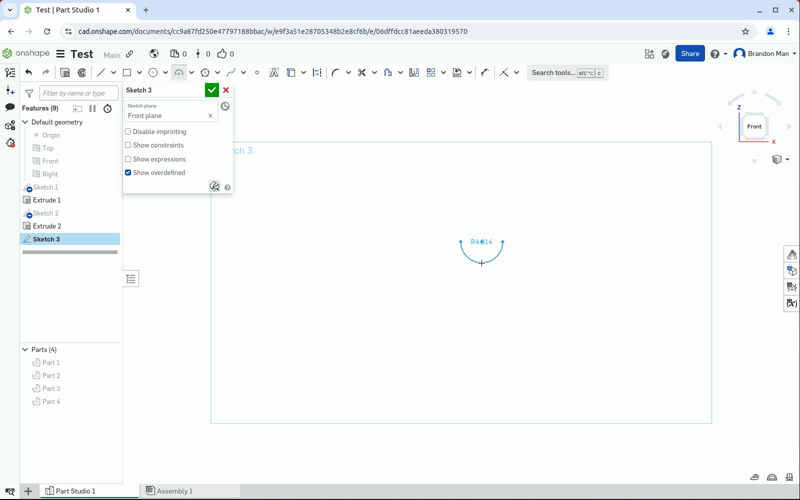
click(481, 262)
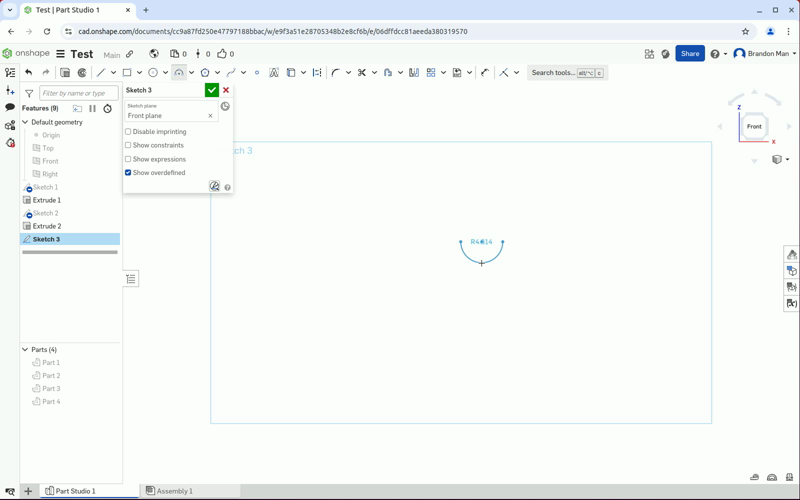
key_up(shift)
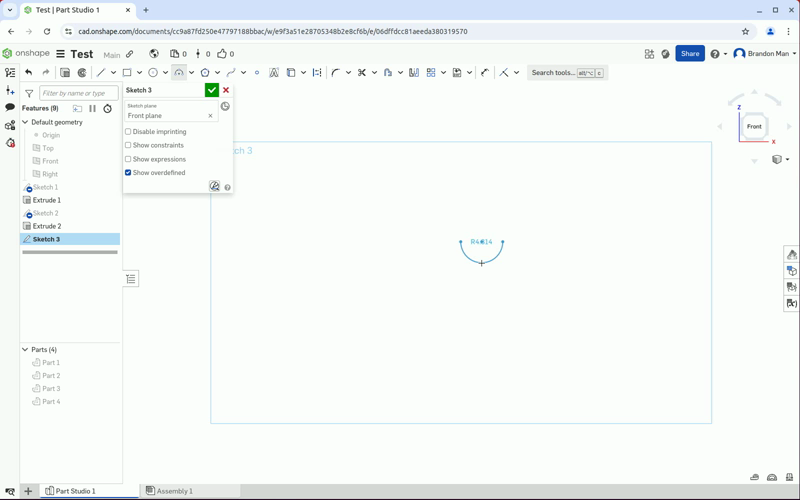
key(esc)
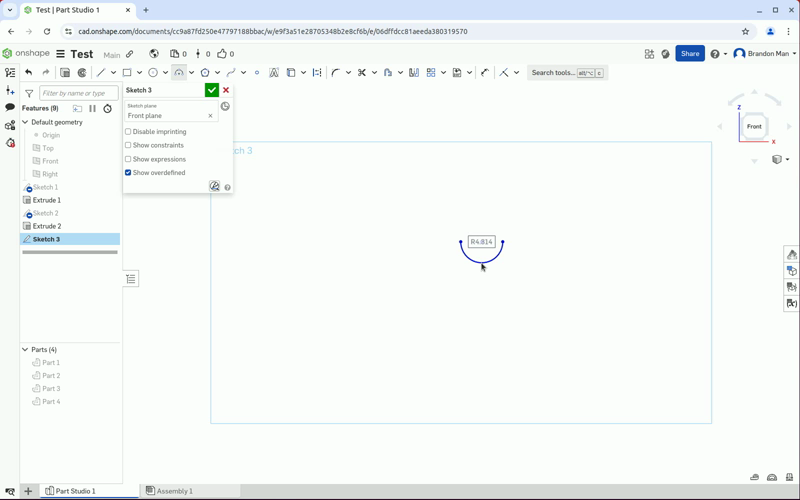
key(l)
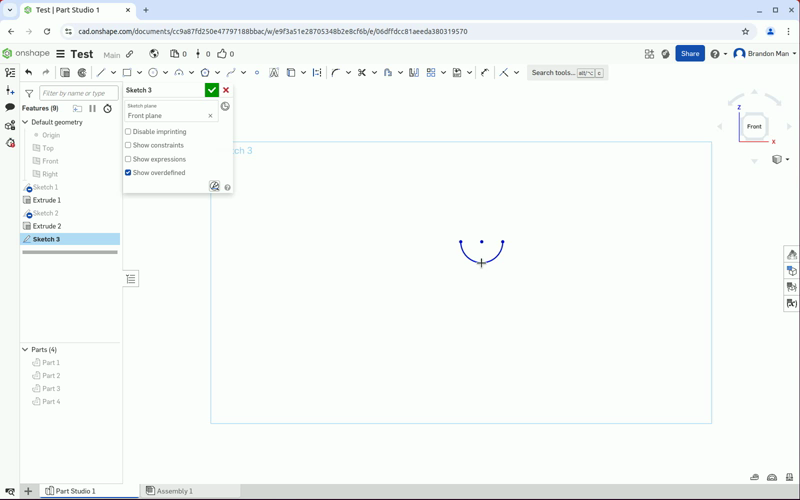
mouse_move(502, 241)
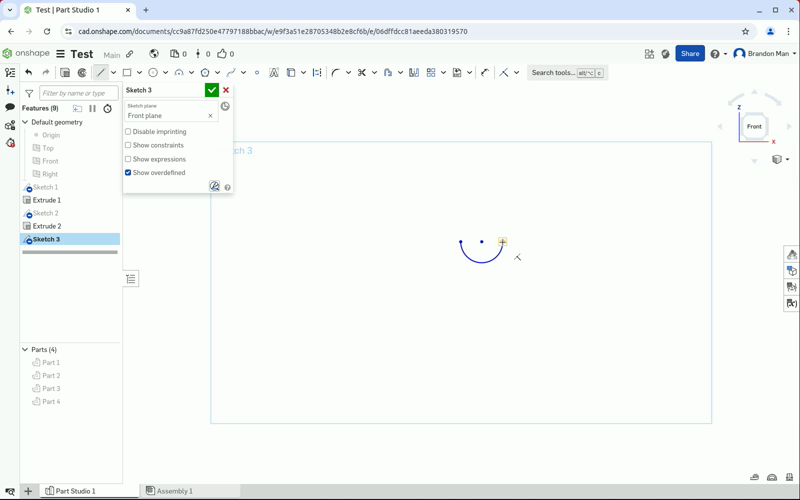
click(502, 241)
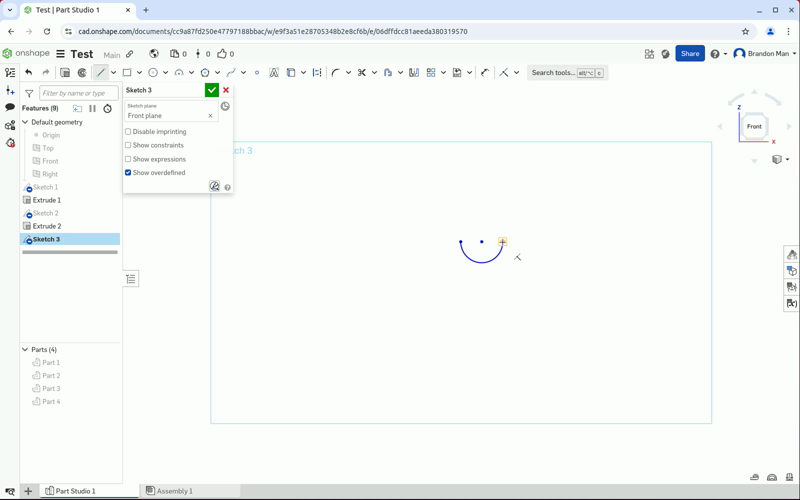
key_down(shift)
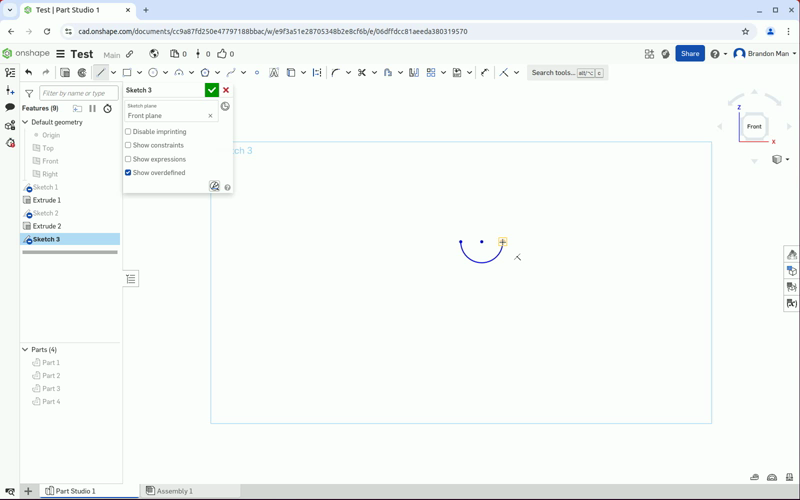
mouse_move(532, 241)
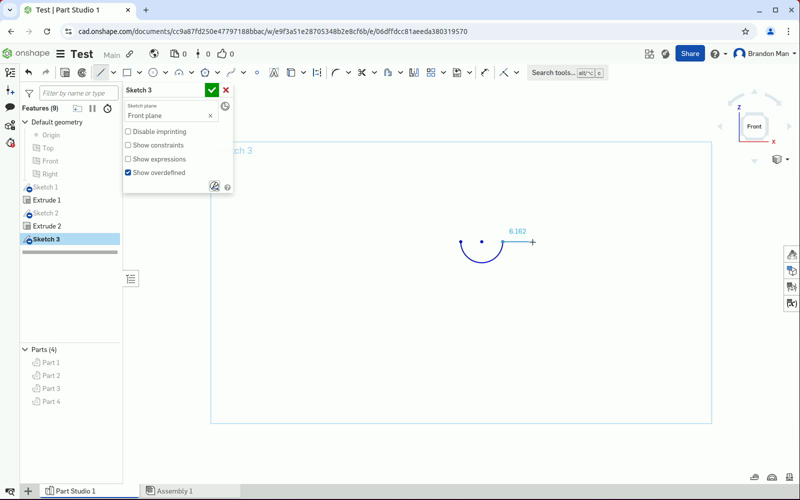
mouse_move(492, 241)
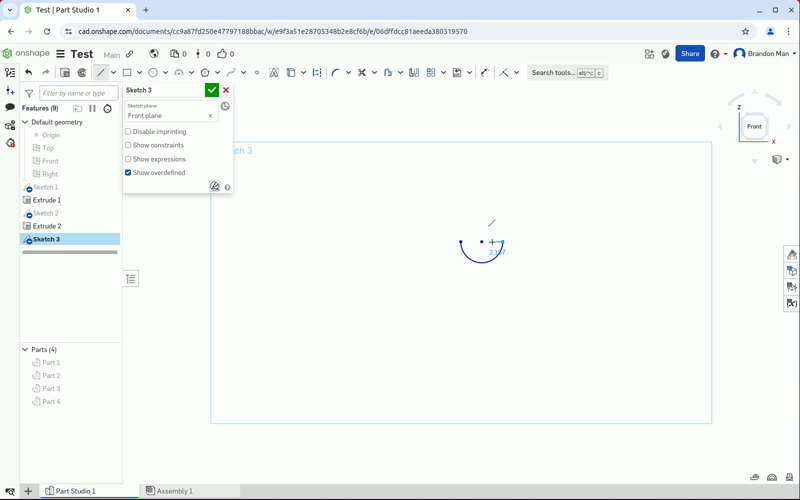
click(492, 241)
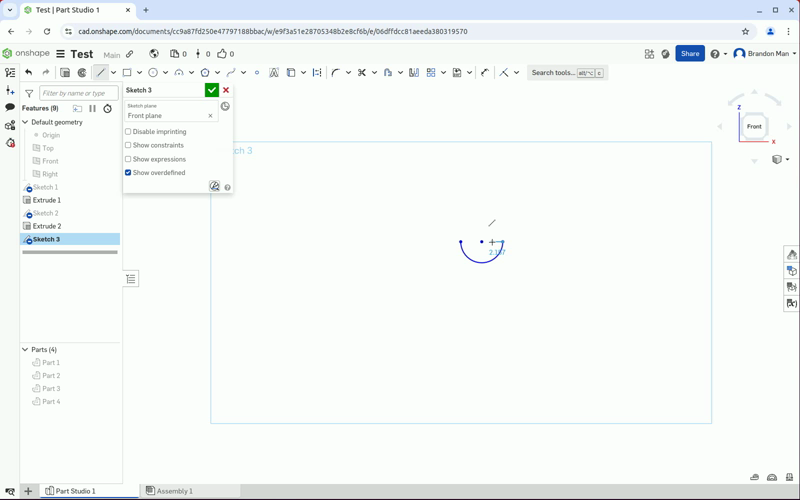
key_up(shift)
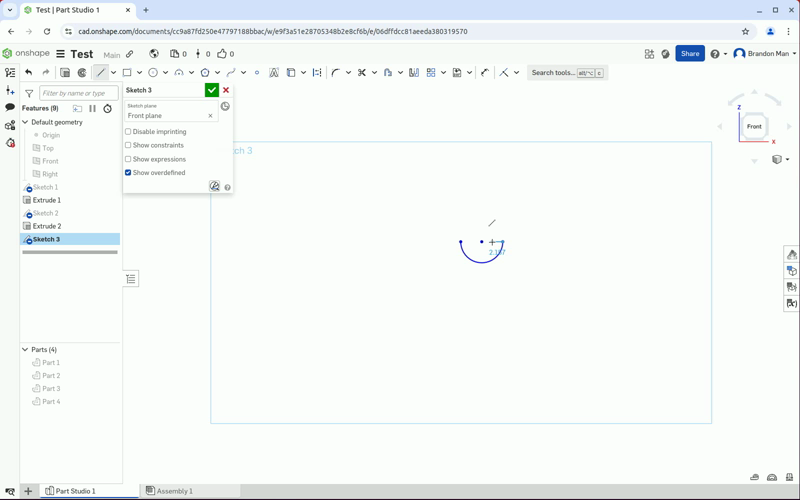
key(esc)
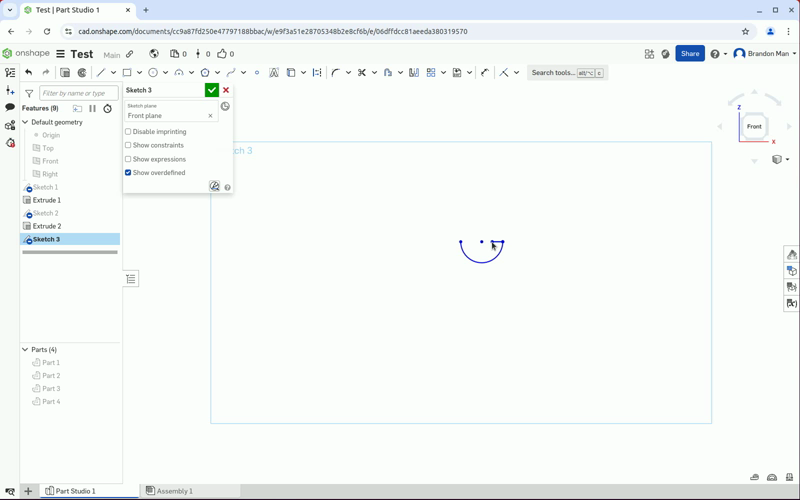
key(a)
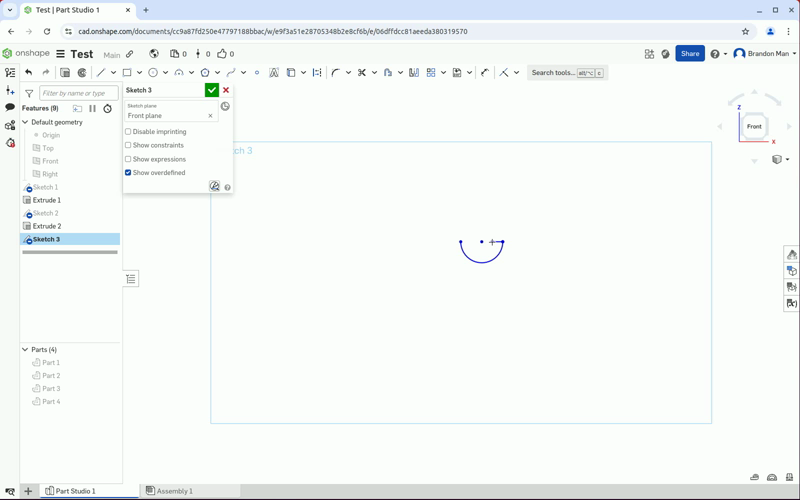
mouse_move(492, 241)
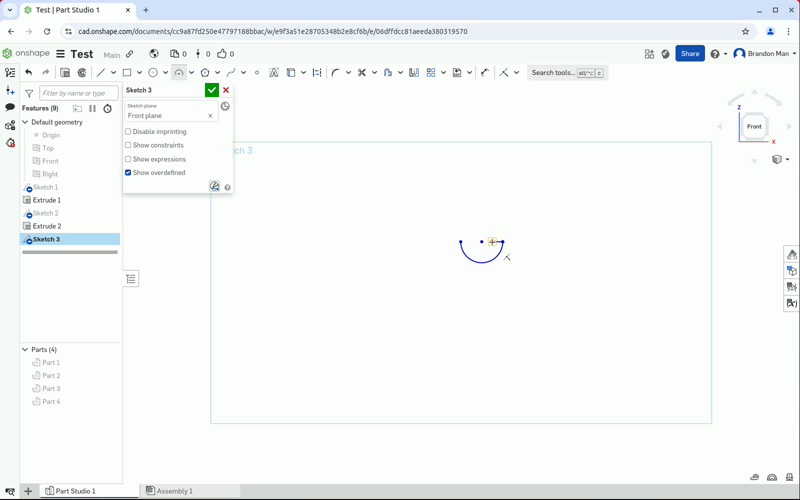
click(492, 241)
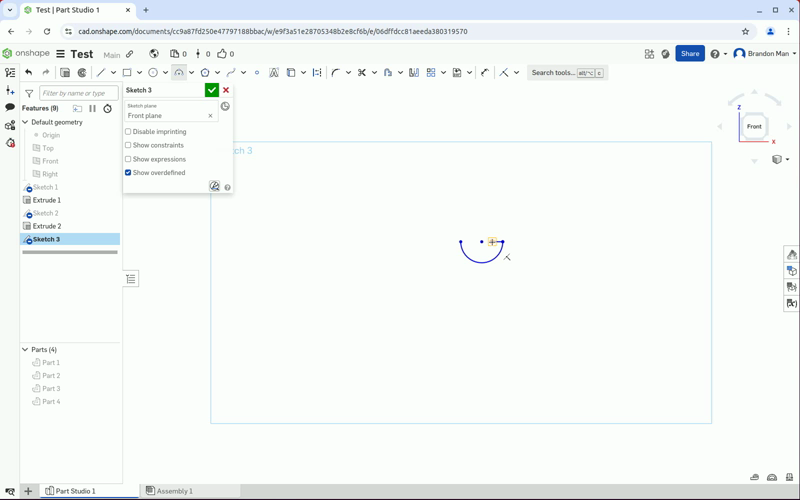
key_down(shift)
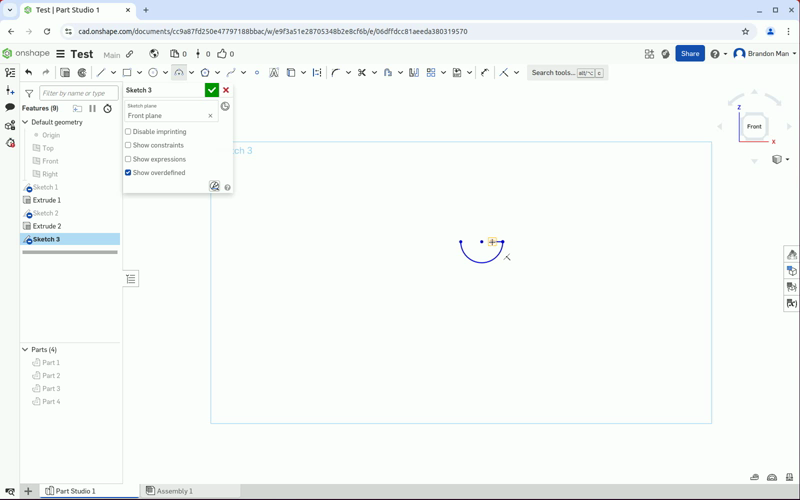
mouse_move(471, 241)
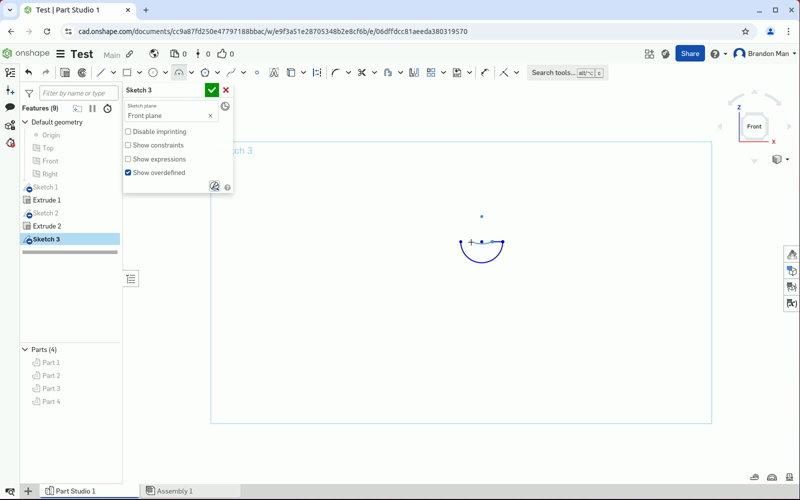
click(471, 241)
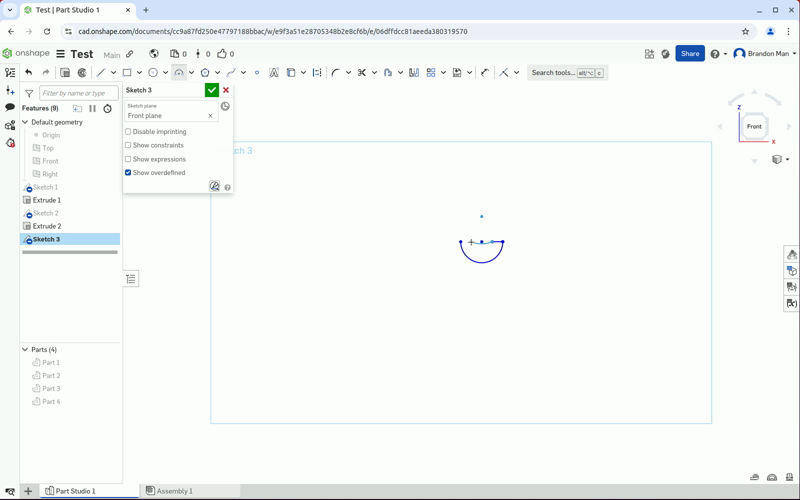
mouse_move(481, 252)
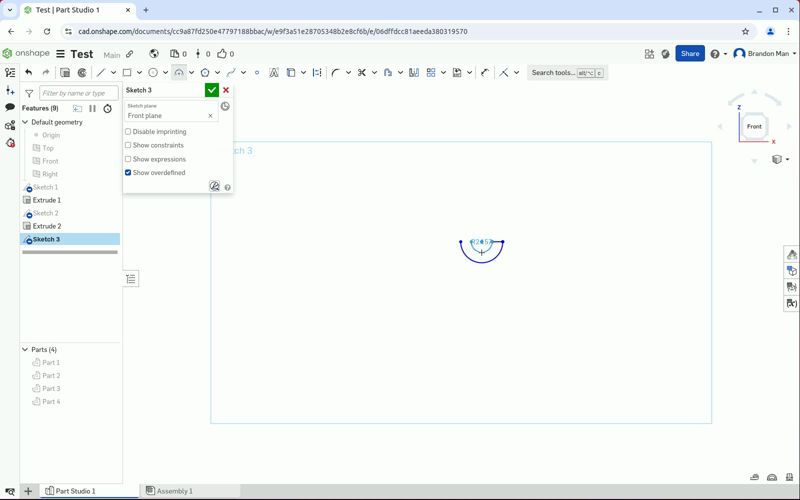
click(481, 252)
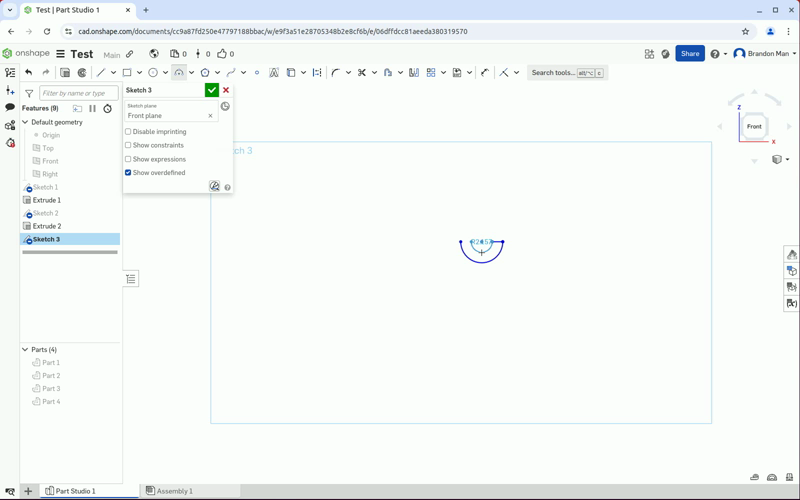
key_up(shift)
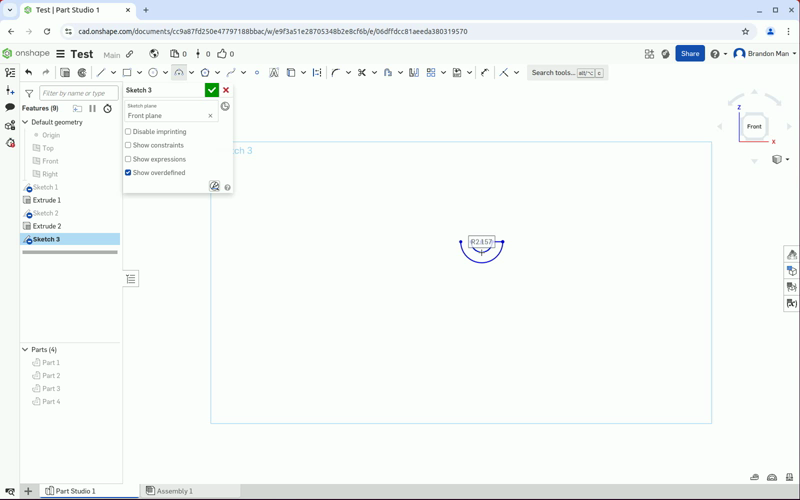
key(esc)
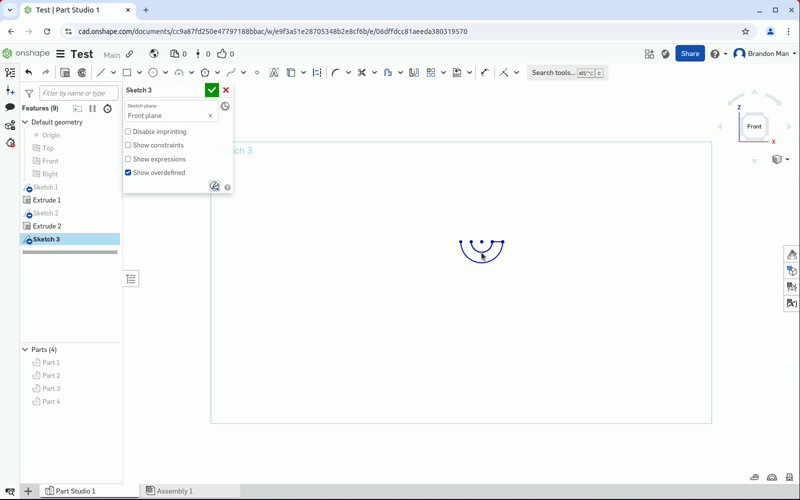
key(l)
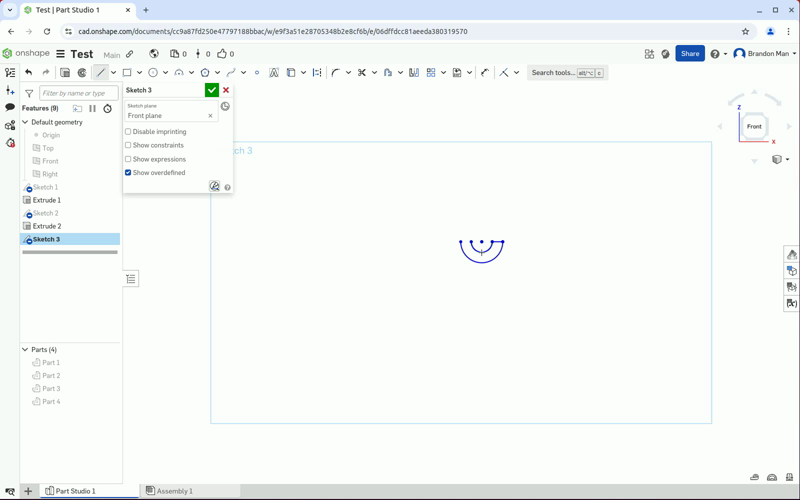
mouse_move(471, 241)
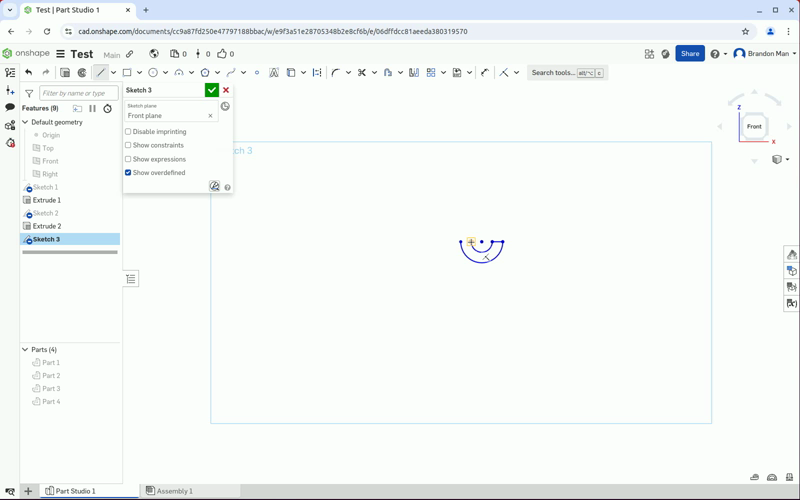
click(471, 241)
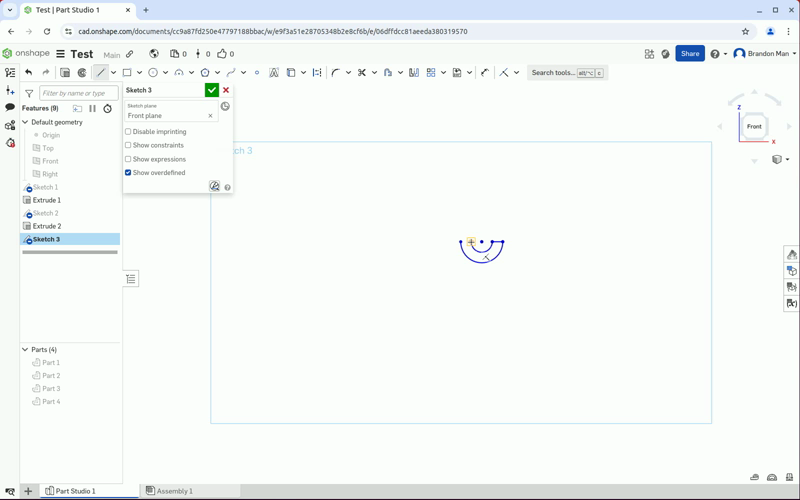
mouse_move(501, 241)
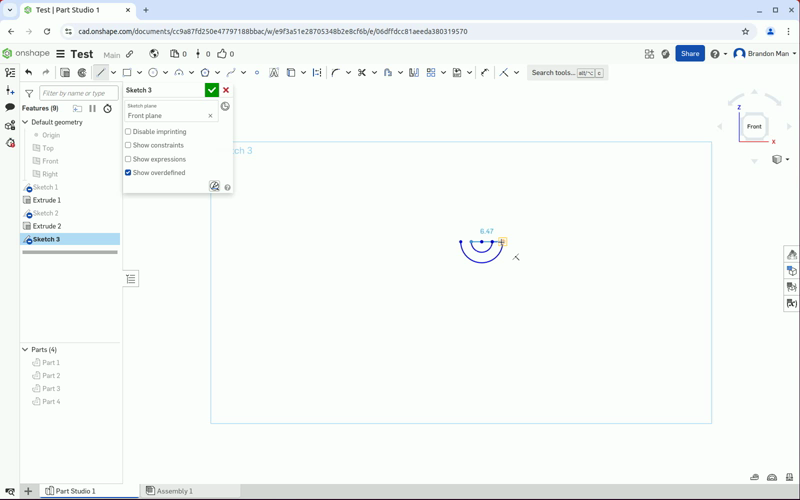
key_down(shift)
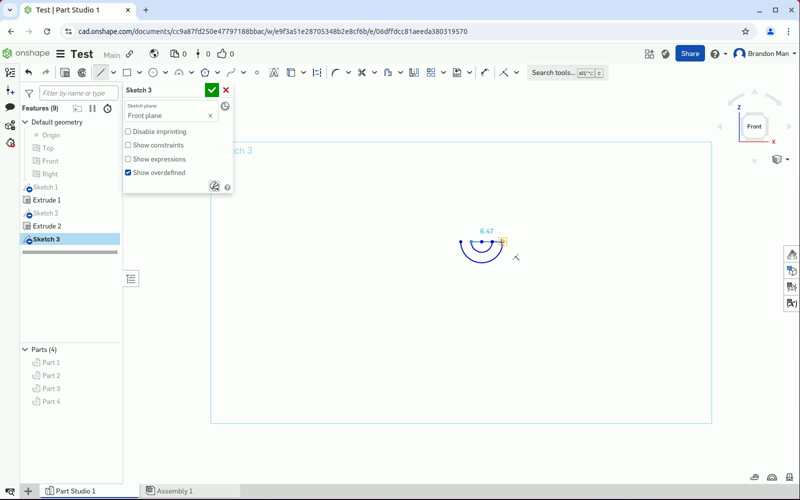
mouse_move(460, 241)
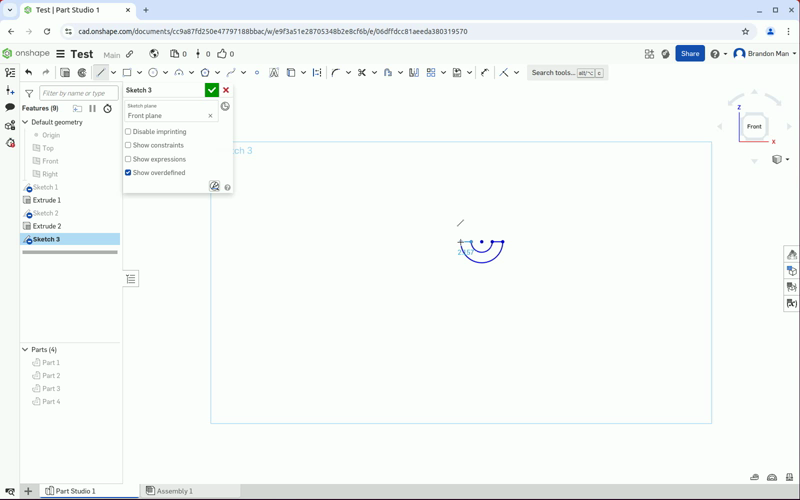
key_up(shift)
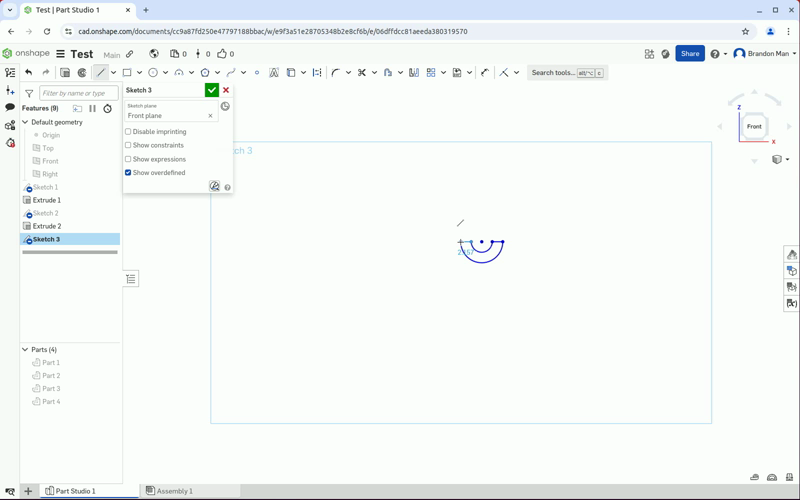
click(460, 241)
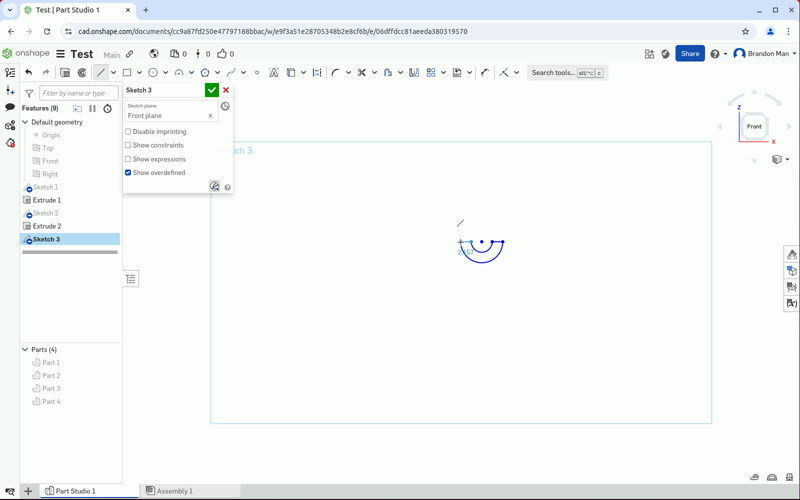
key(esc)
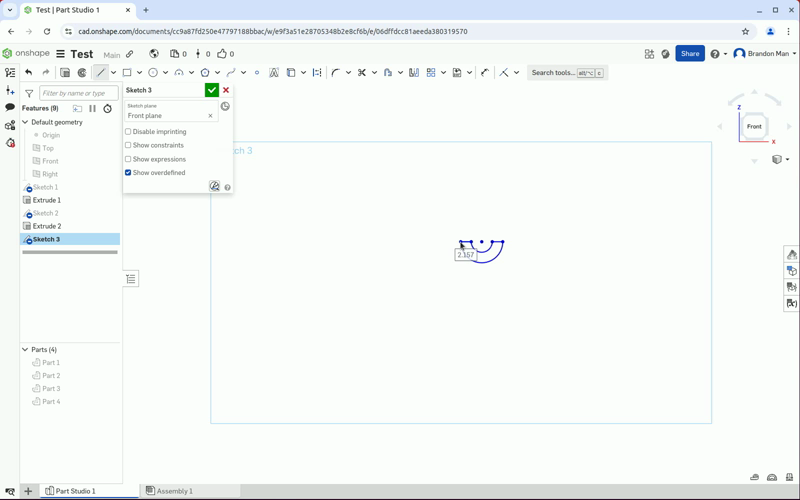
mouse_move(494, 250)
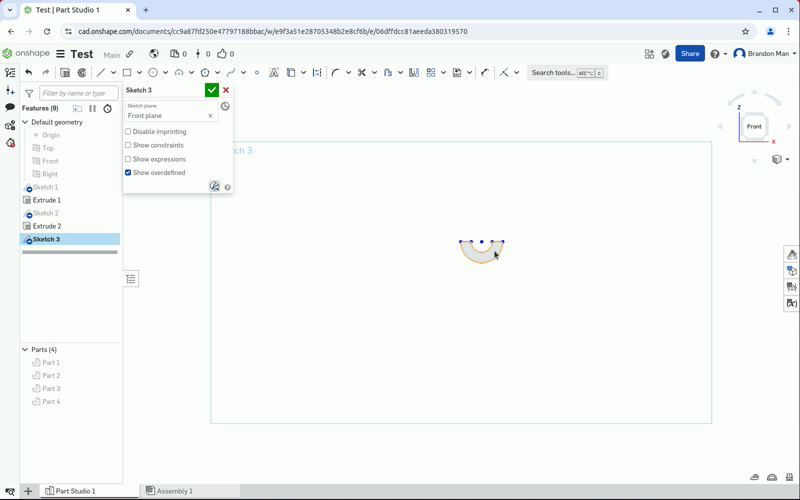
scroll(6)
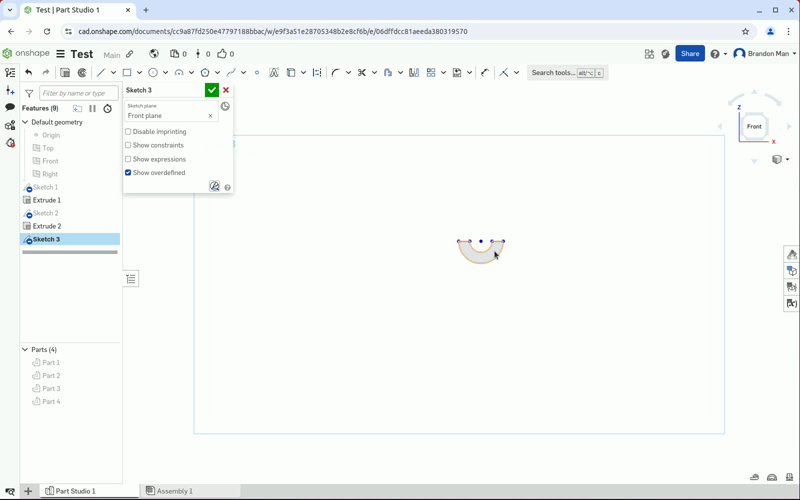
scroll(6)
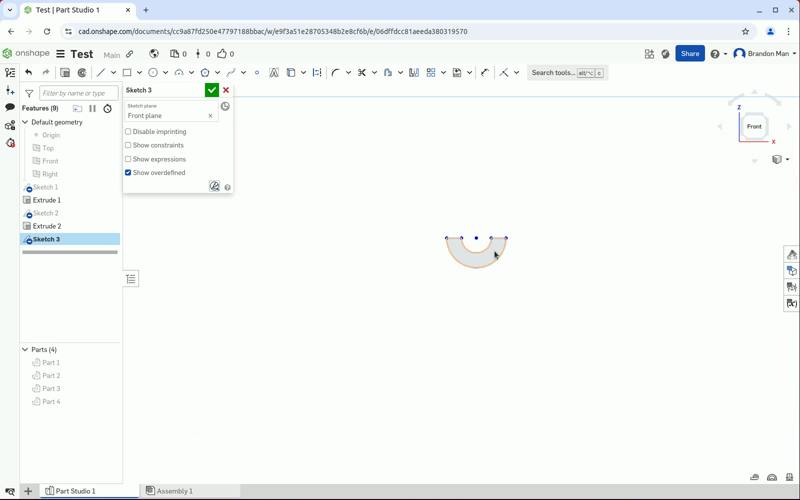
scroll(6)
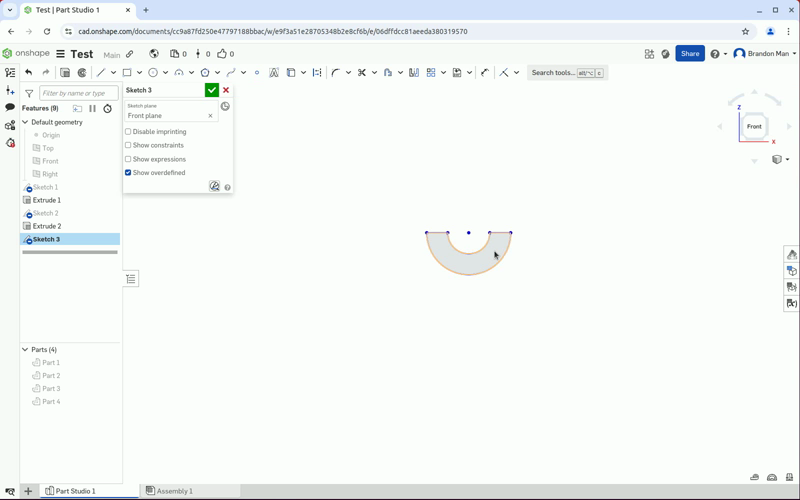
scroll(6)
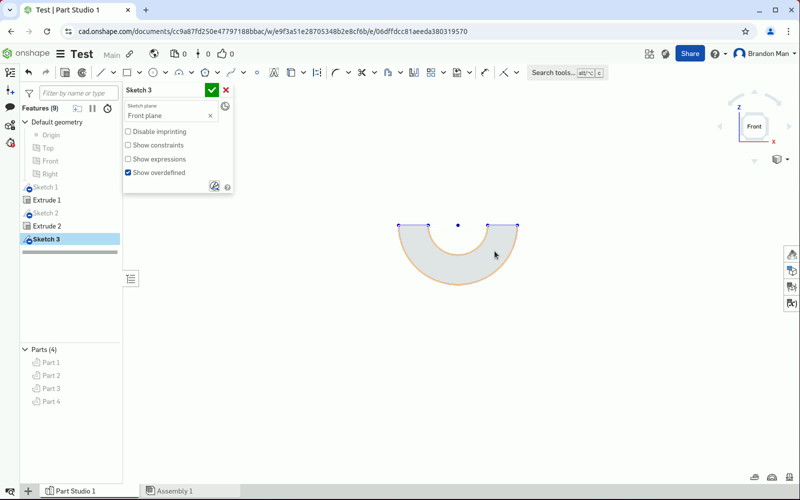
scroll(6)
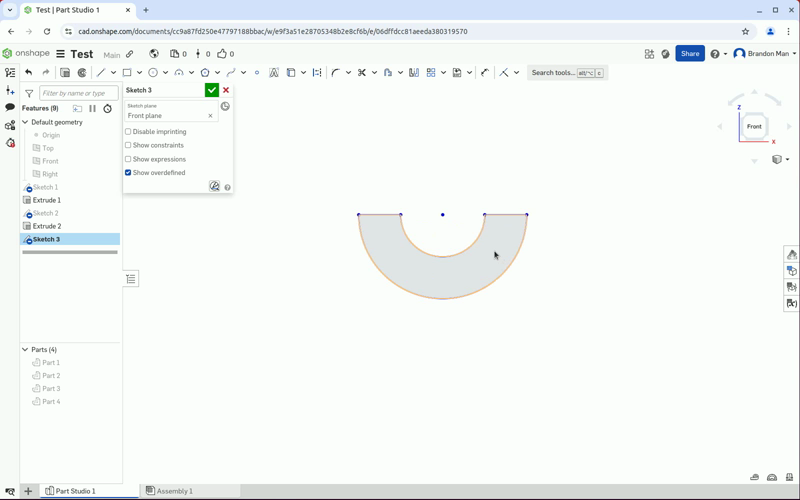
scroll(6)
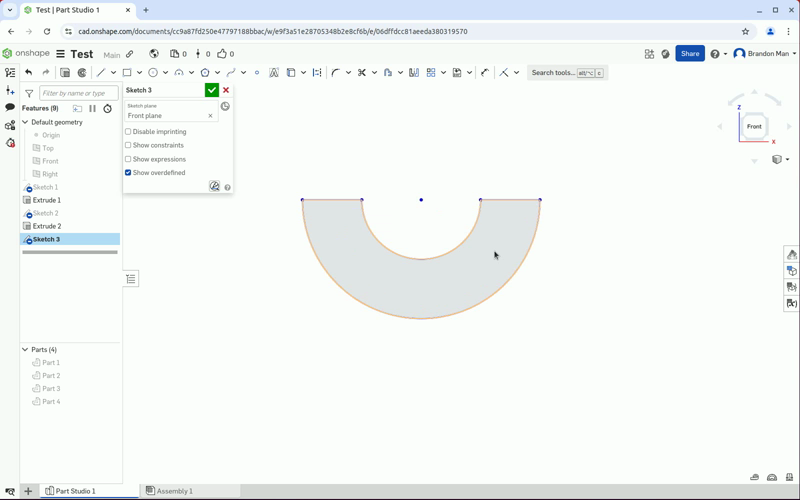
scroll(6)
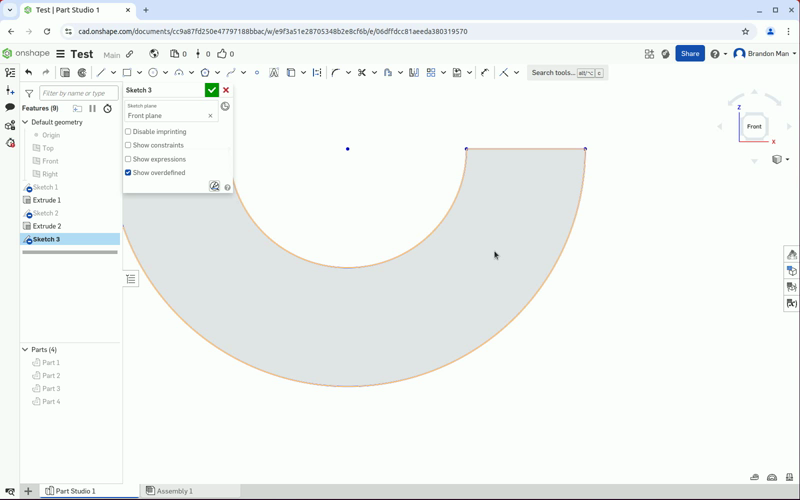
click(494, 250)
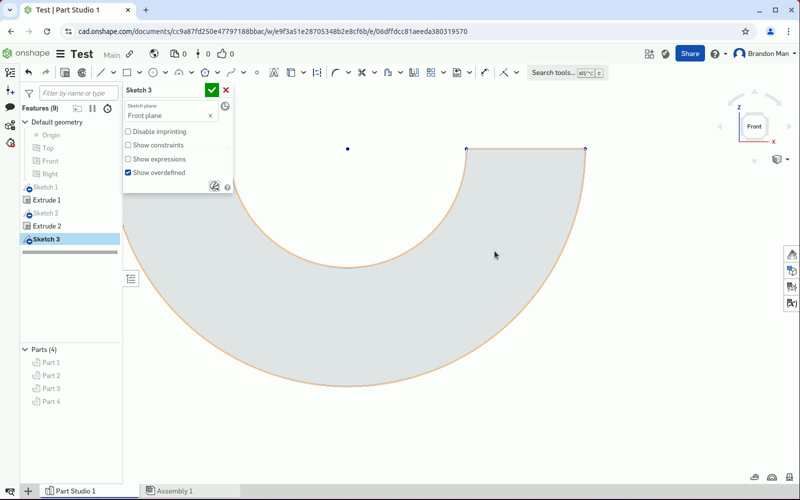
scroll(-6)
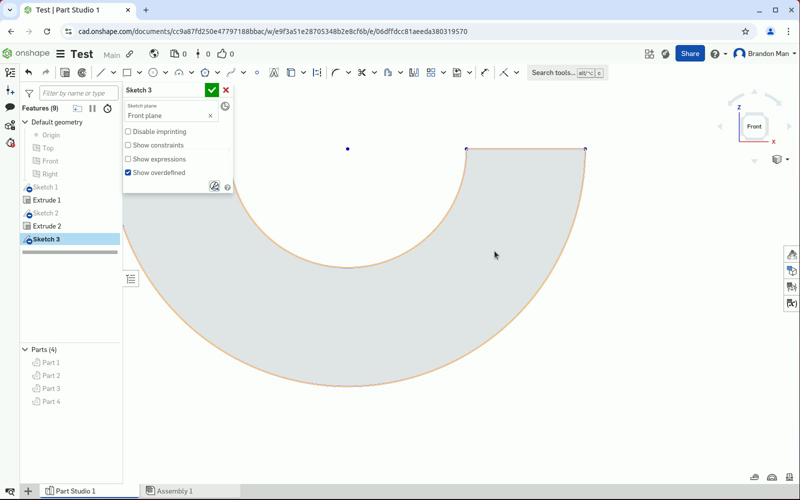
scroll(-6)
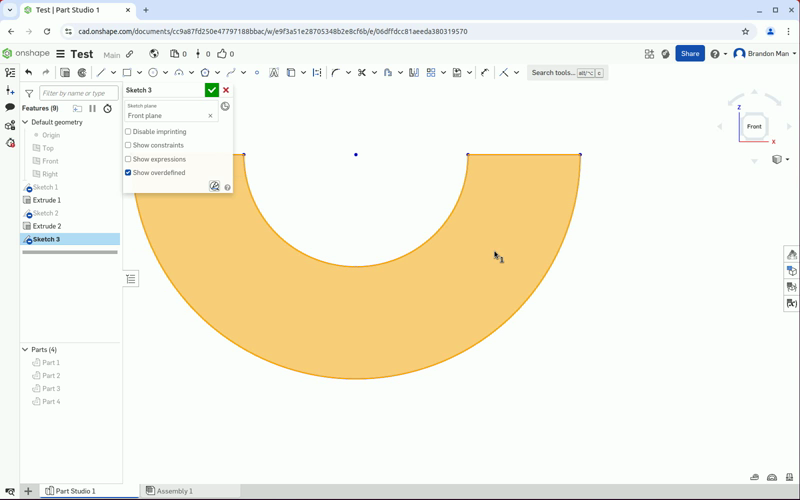
scroll(-6)
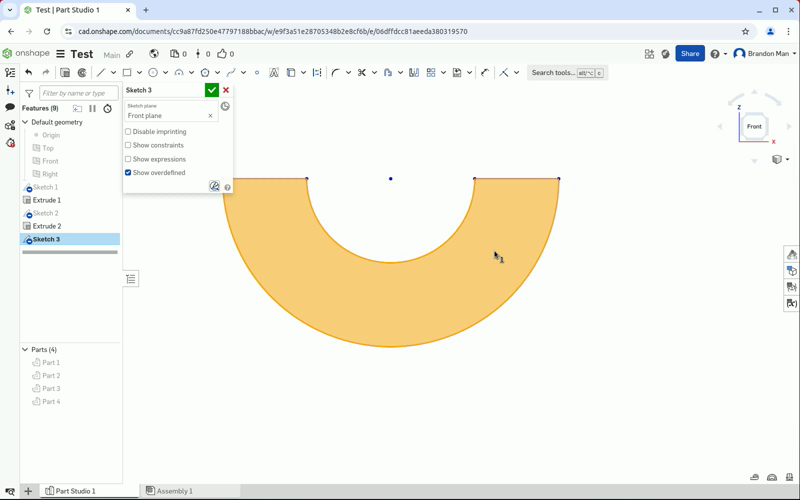
scroll(-6)
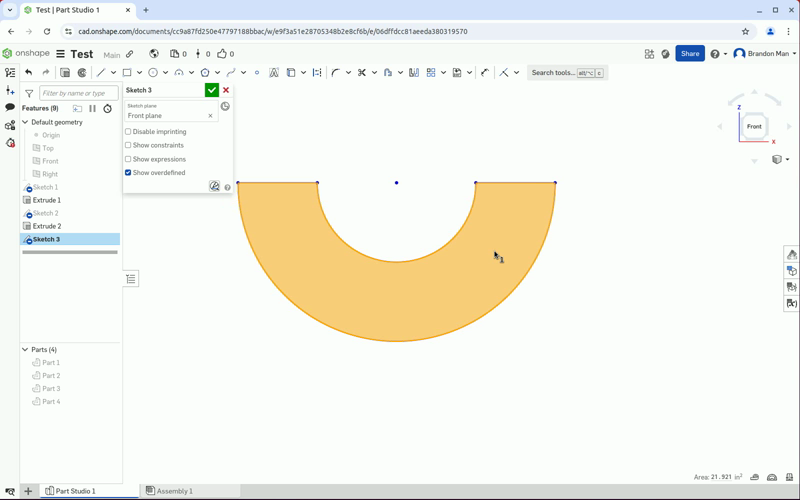
scroll(-6)
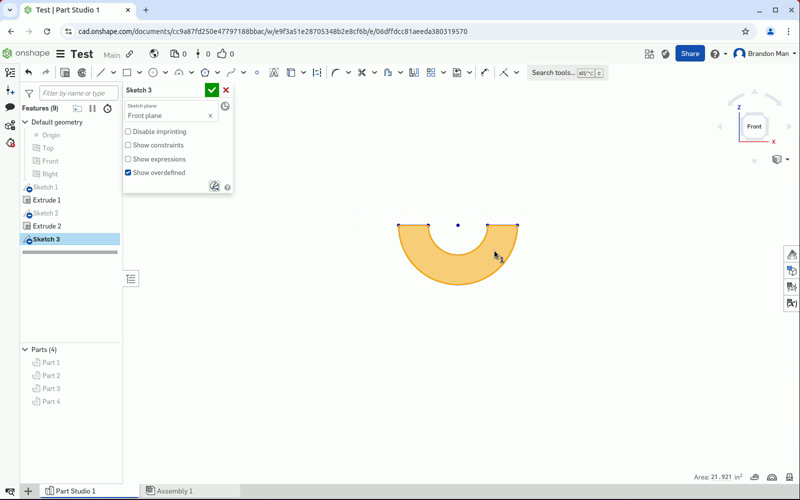
scroll(-6)
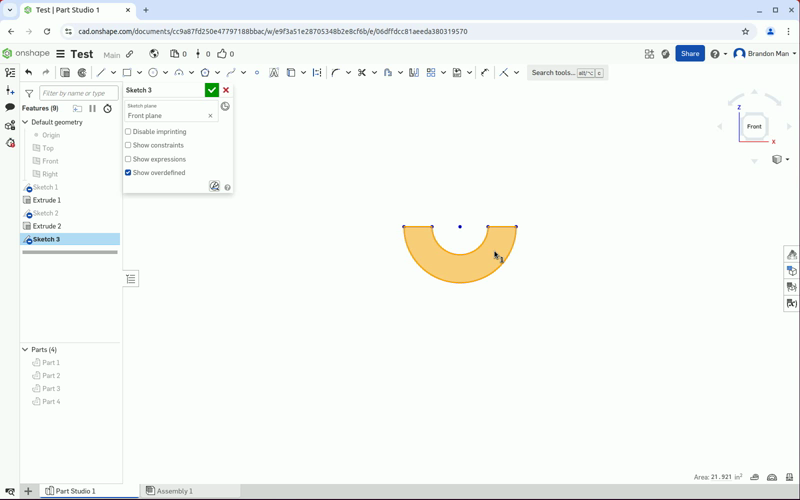
scroll(-6)
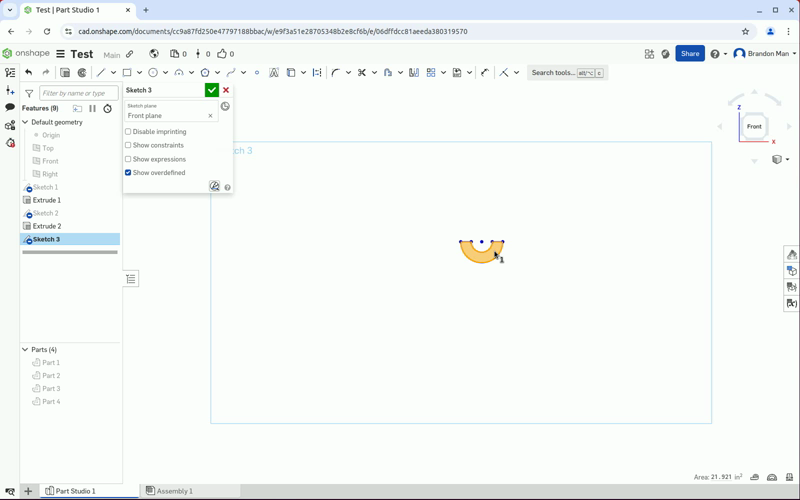
mouse_move(73, 352)
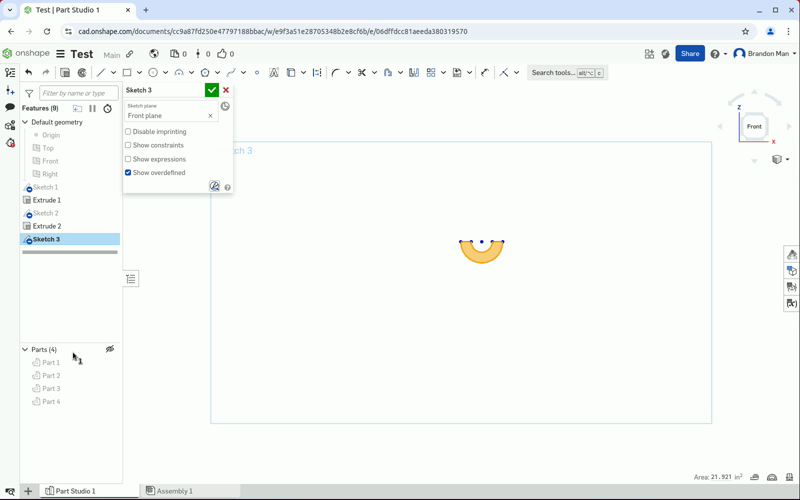
key(shift+y)
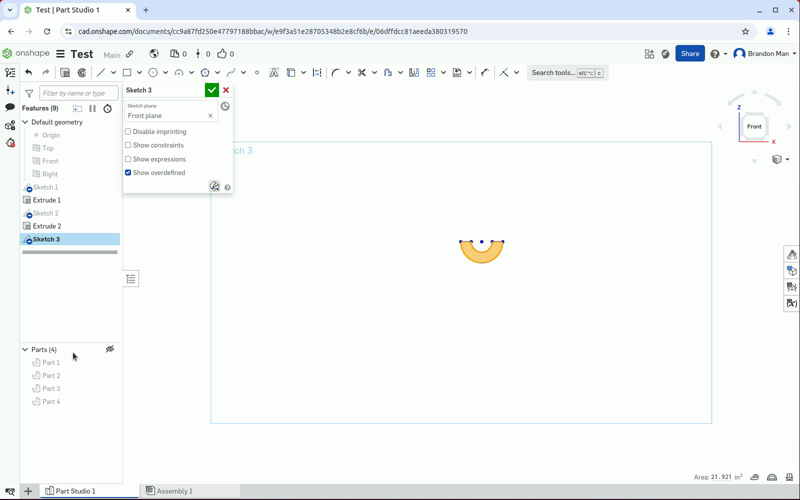
key(shift+e)
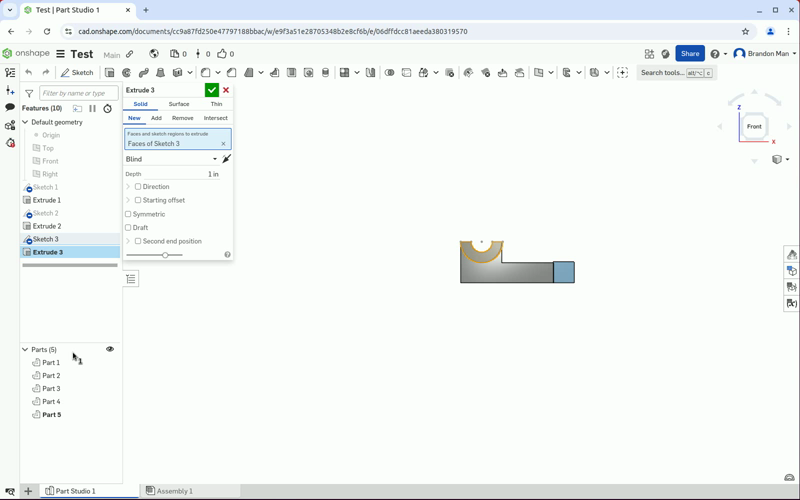
mouse_move(143, 106)
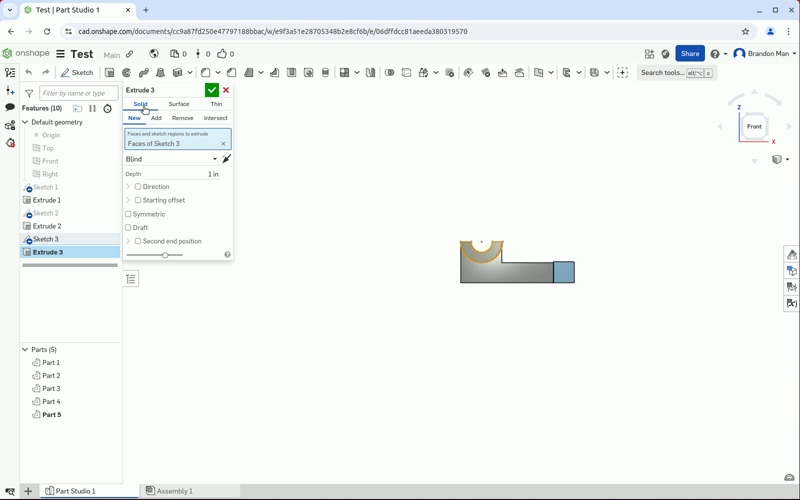
click(143, 106)
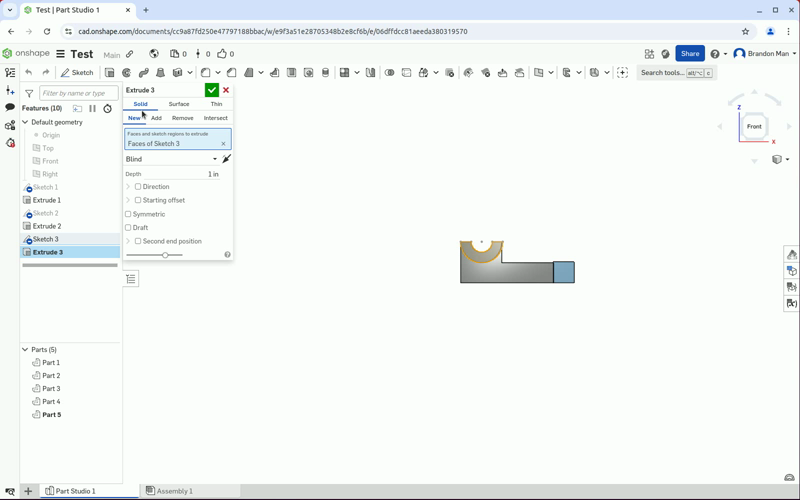
mouse_move(137, 120)
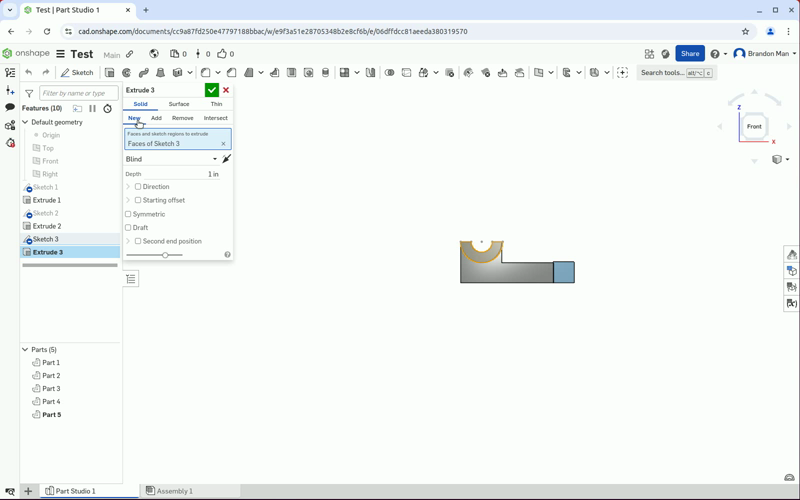
click(137, 120)
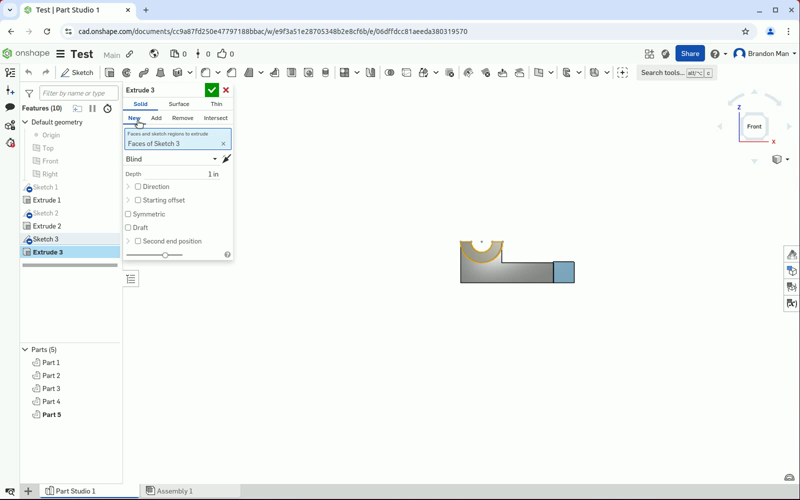
key(tab, 4)
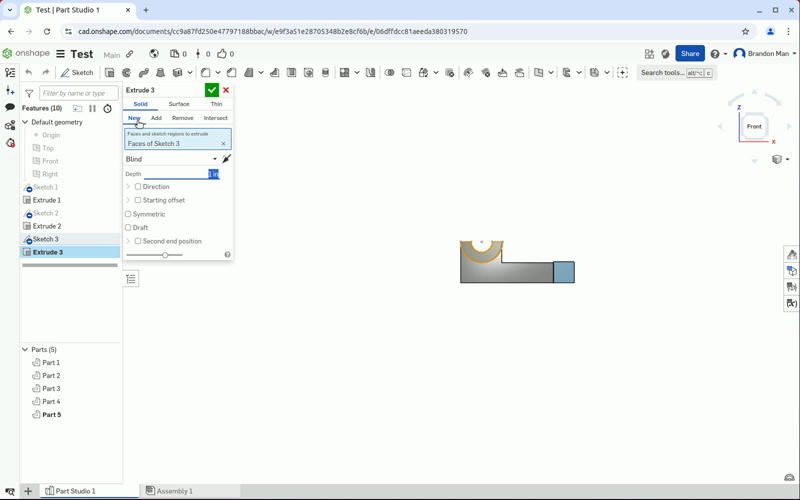
text(8.425)
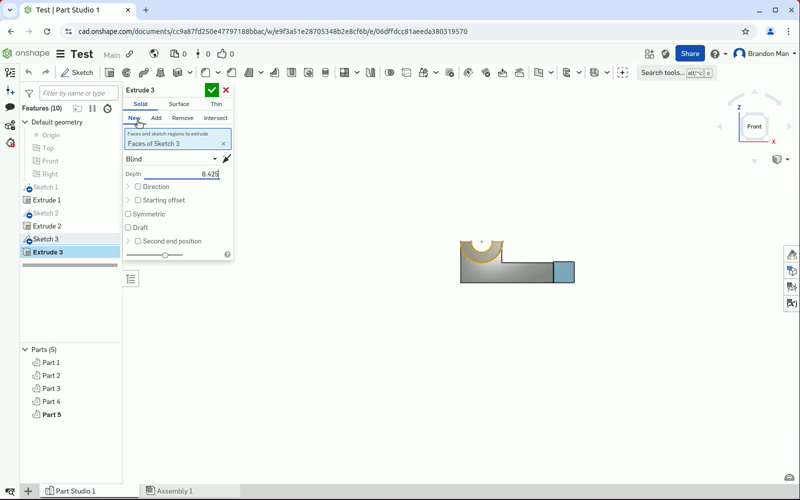
key(enter)
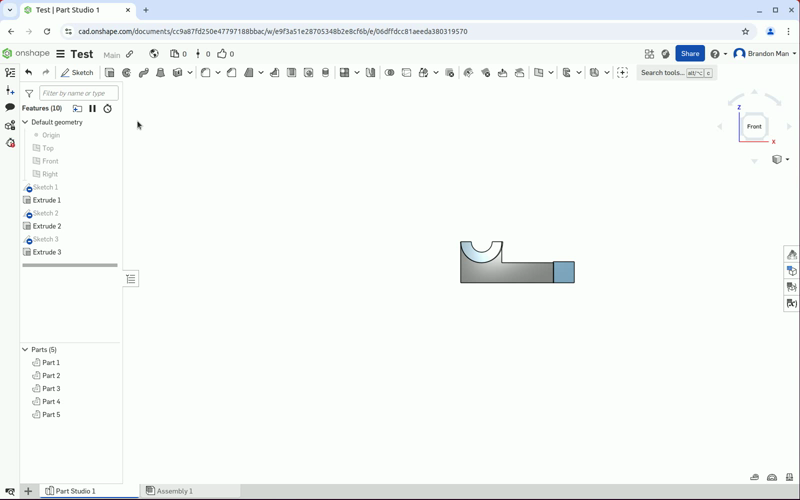
key(shift+h)
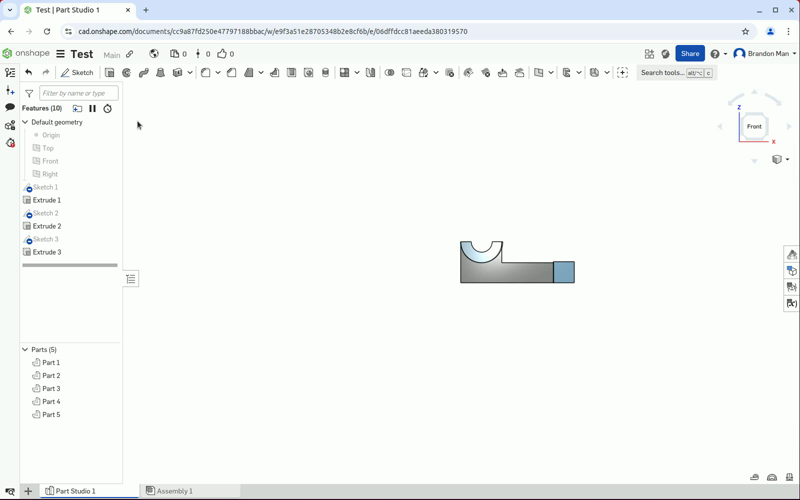
key(shift+h)
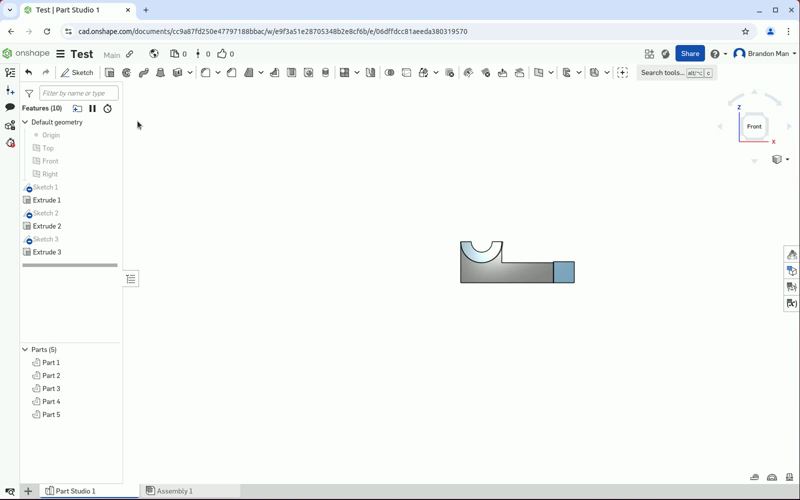
mouse_move(73, 189)
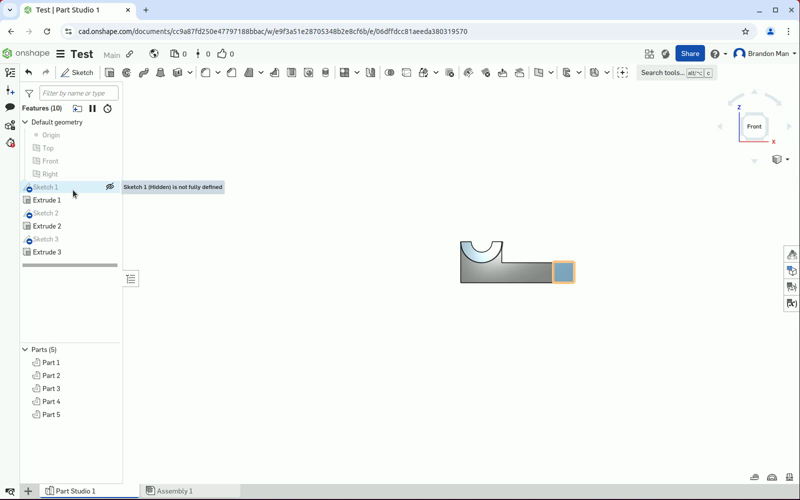
click(73, 189)
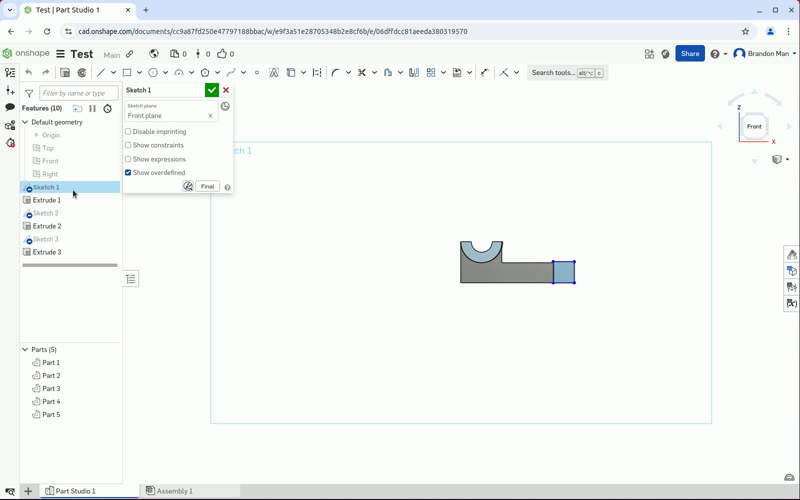
mouse_move(229, 92)
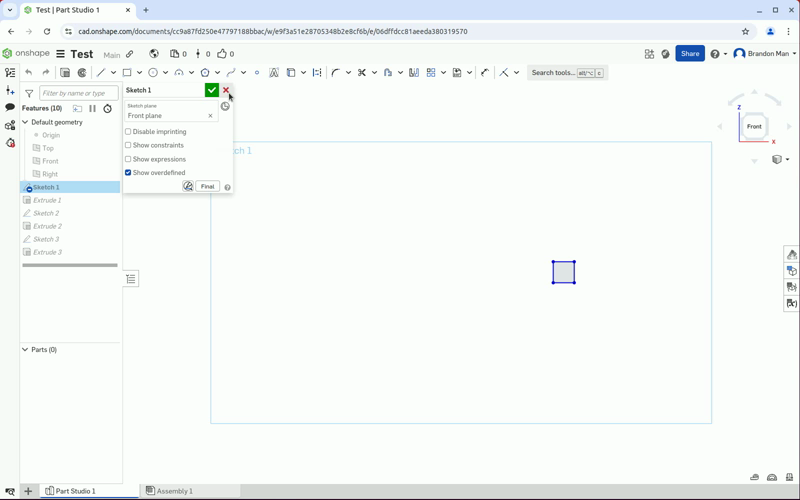
click(229, 92)
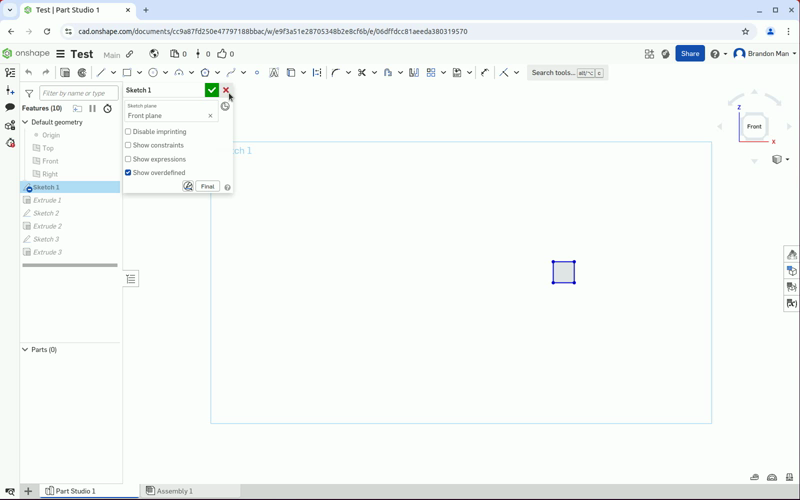
key(shift+s)
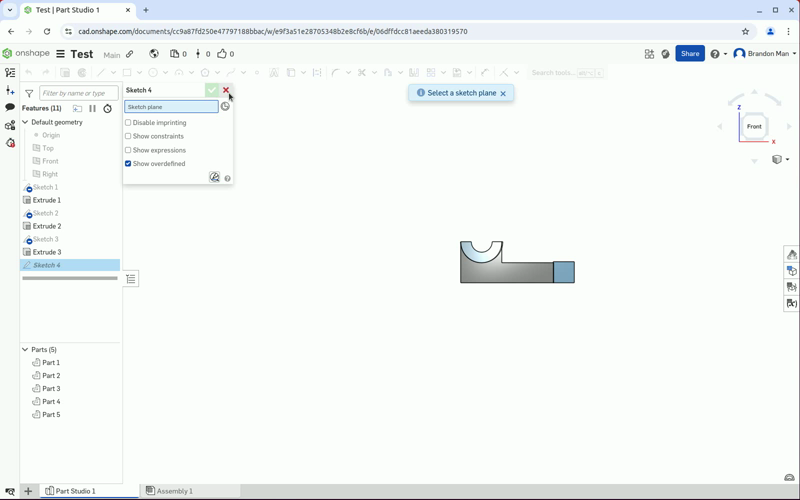
mouse_move(73, 163)
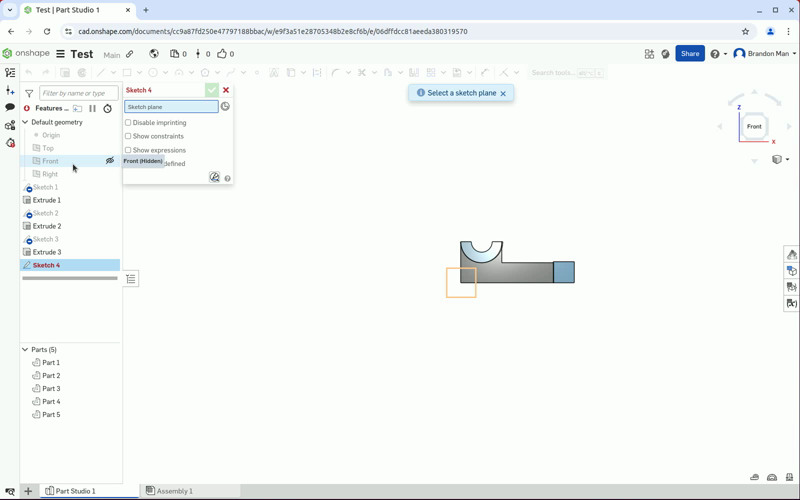
click(73, 163)
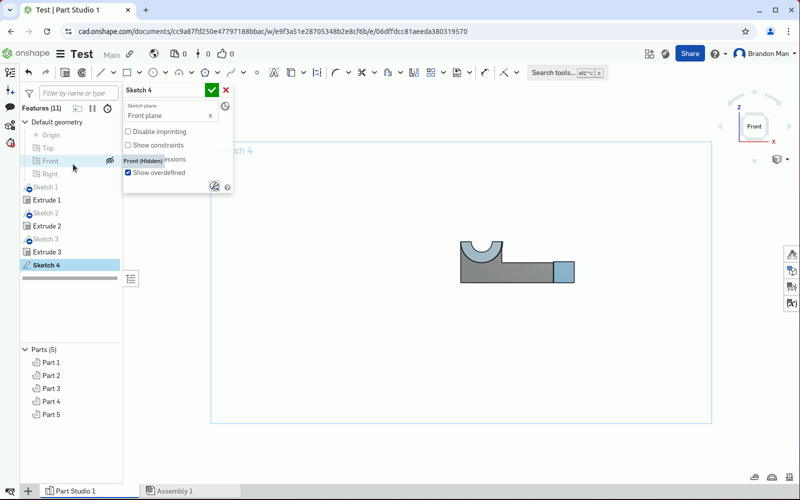
mouse_move(73, 352)
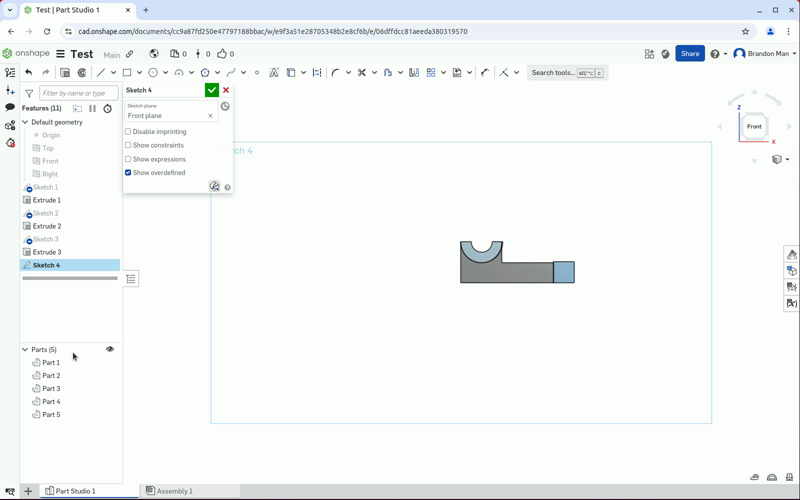
key(y)
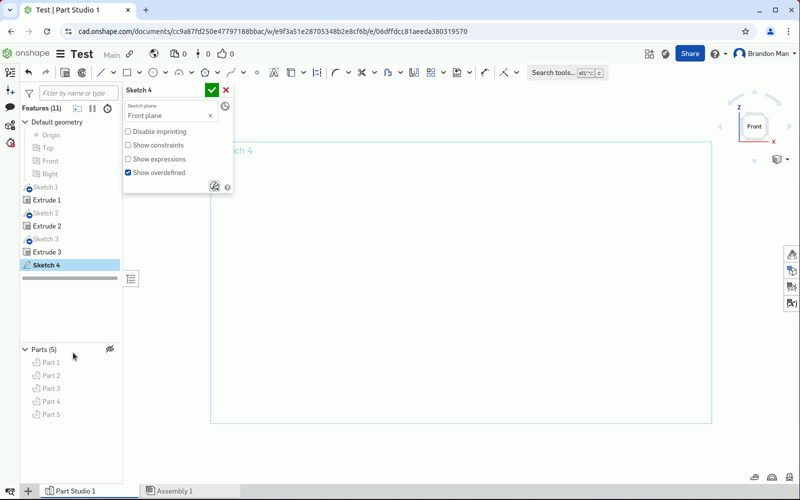
key(l)
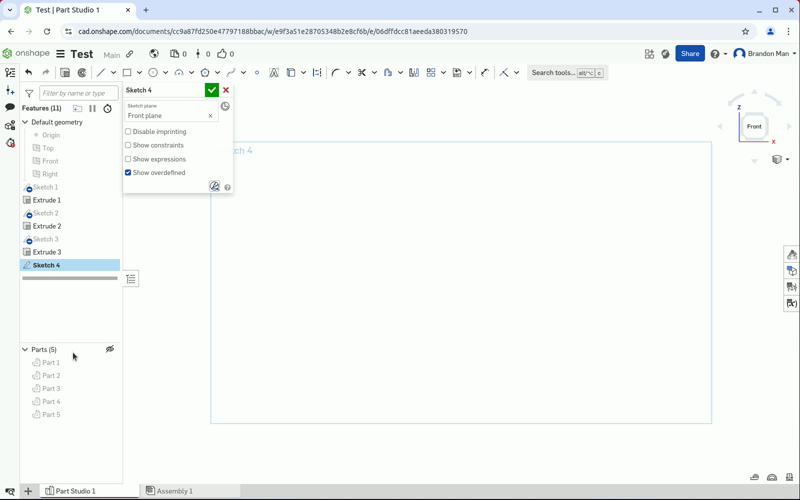
key_down(shift)
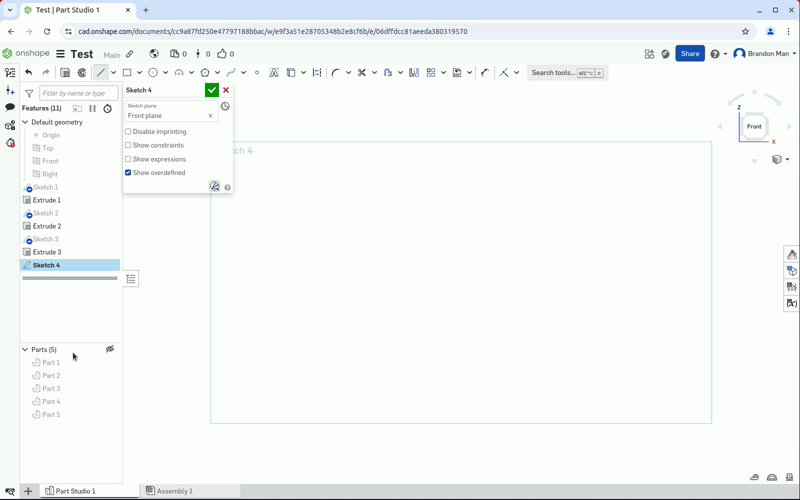
mouse_move(460, 241)
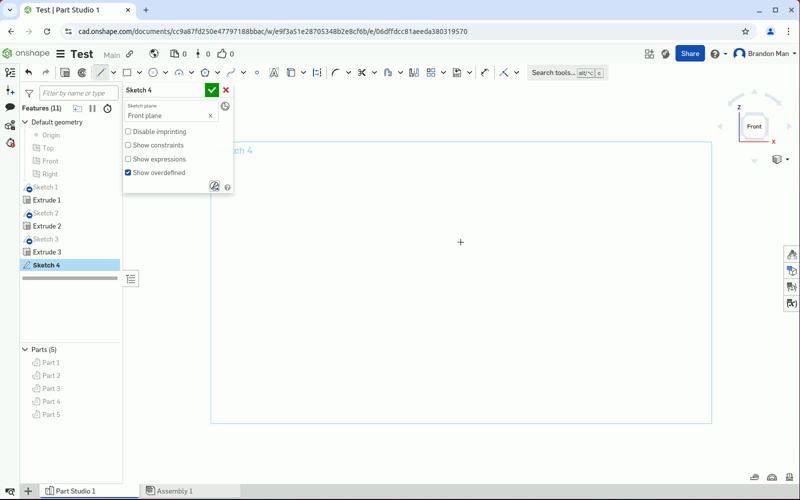
click(460, 241)
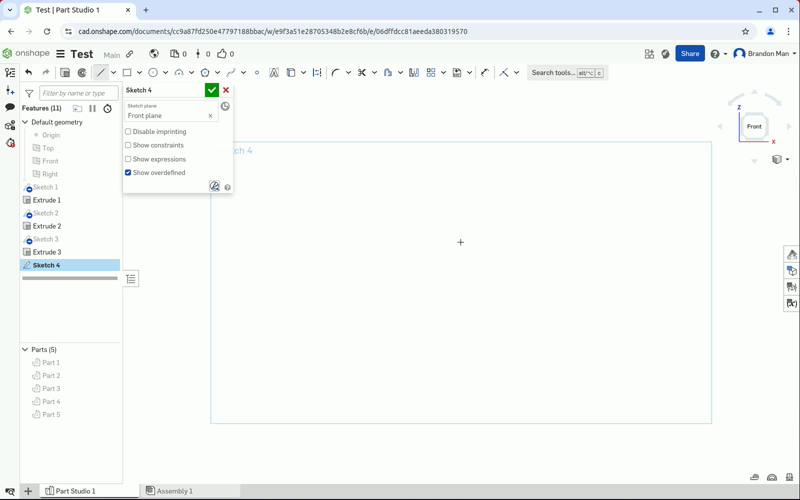
key_up(shift)
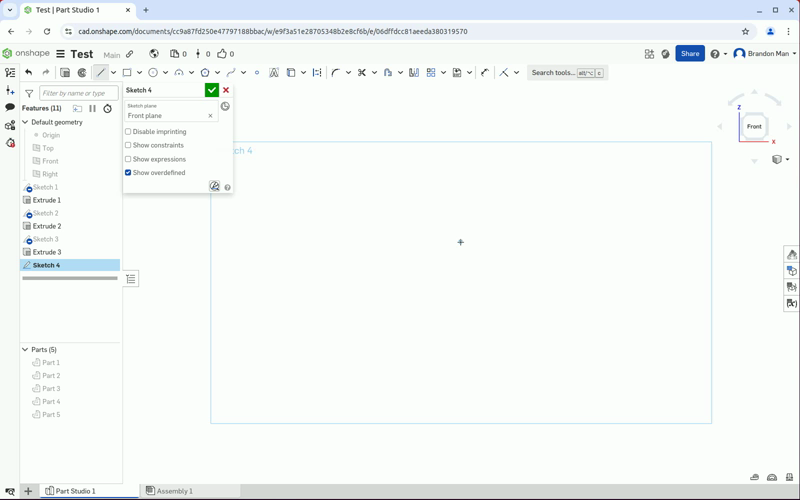
key_down(shift)
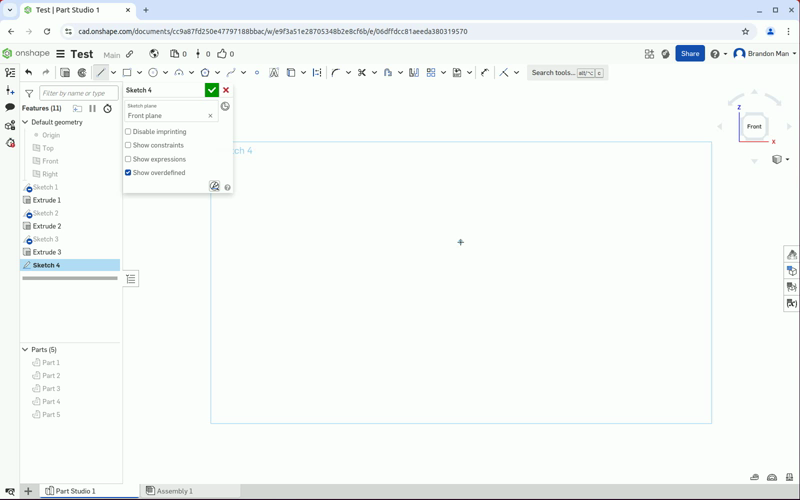
mouse_move(490, 241)
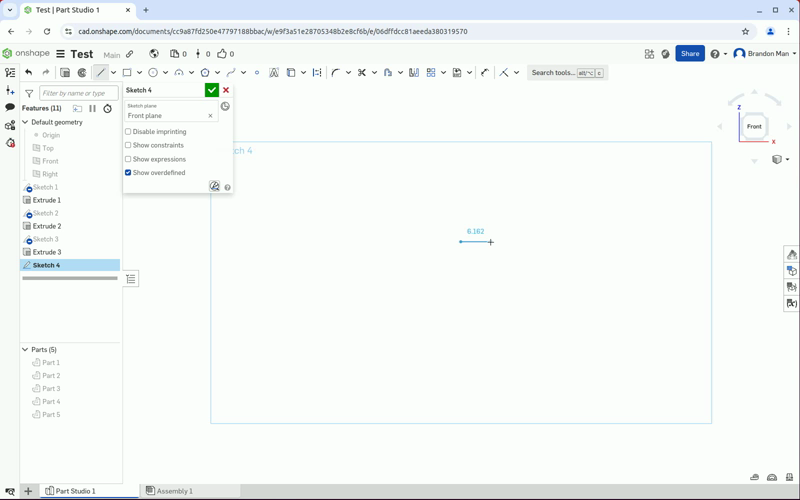
mouse_move(471, 241)
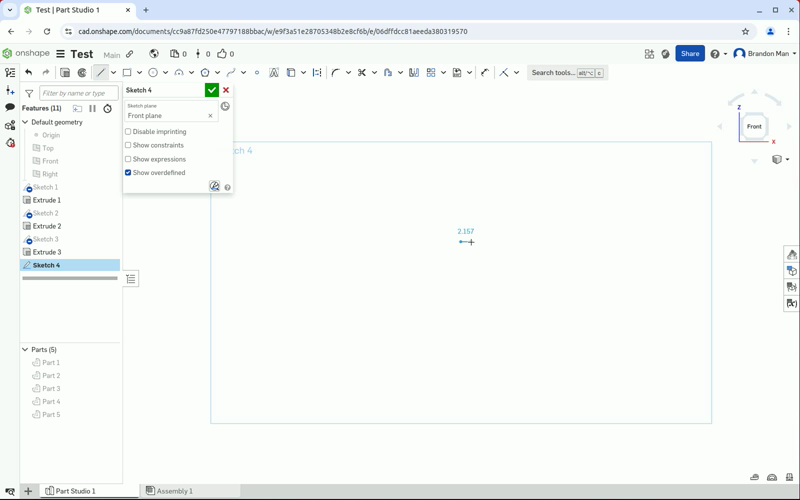
click(471, 241)
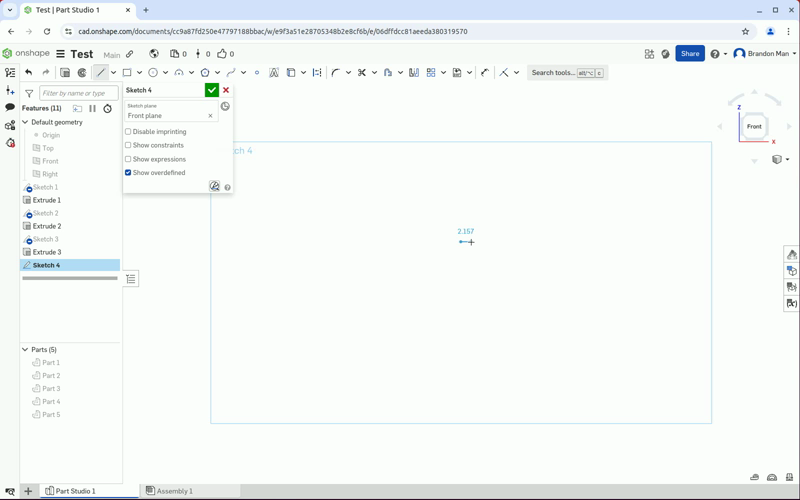
key_up(shift)
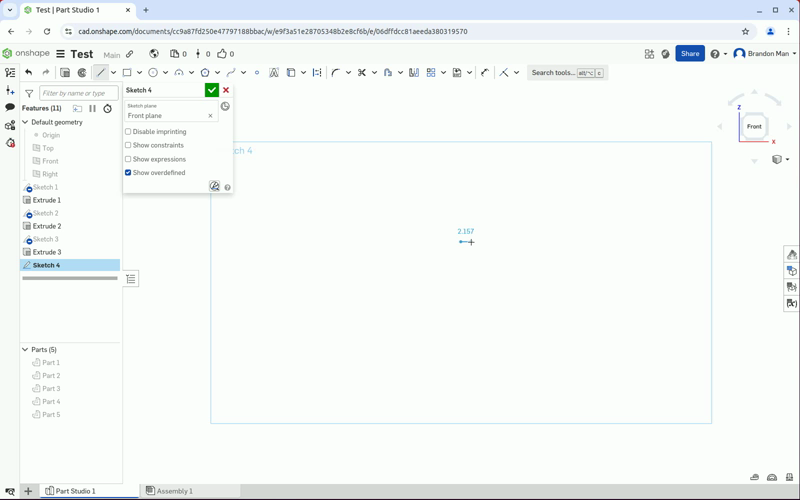
key(esc)
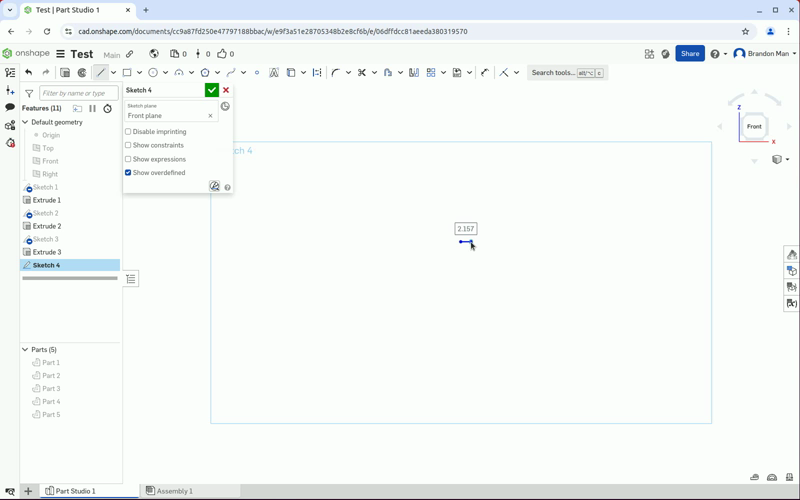
key(a)
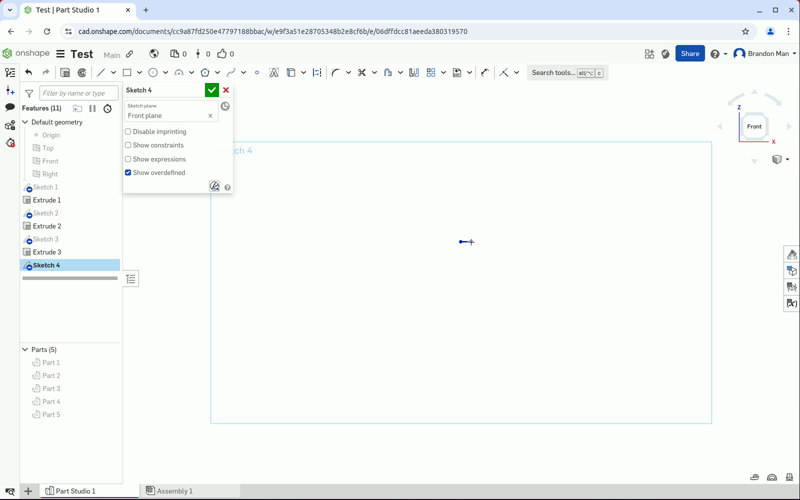
mouse_move(471, 241)
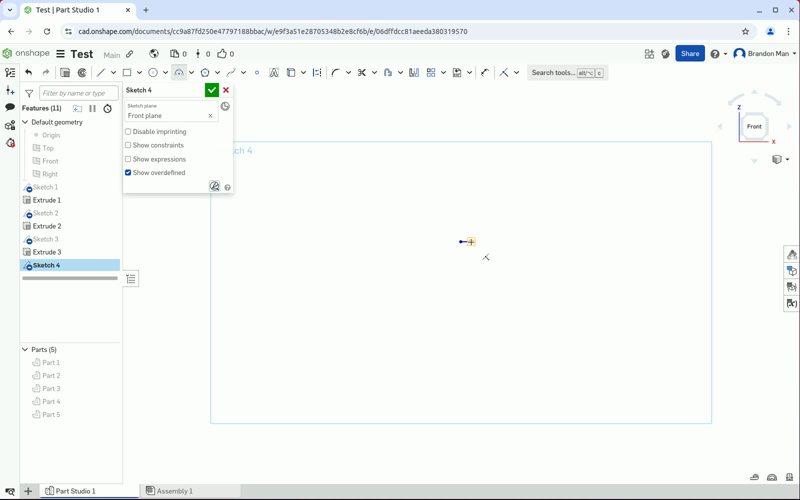
click(471, 241)
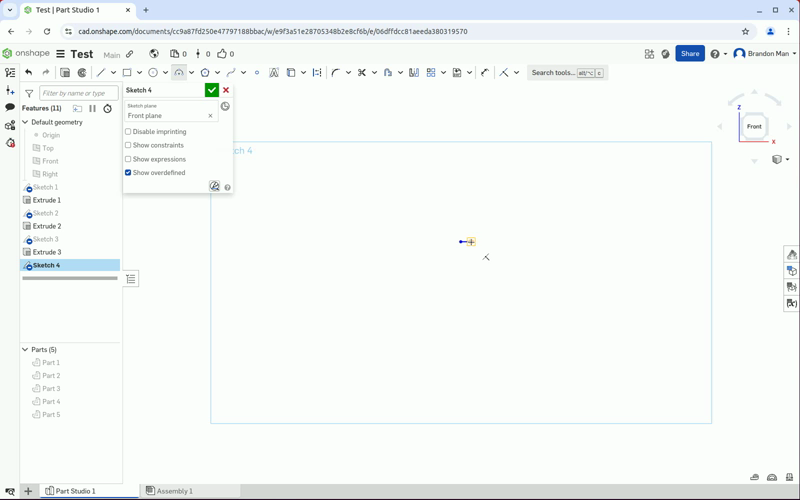
key_down(shift)
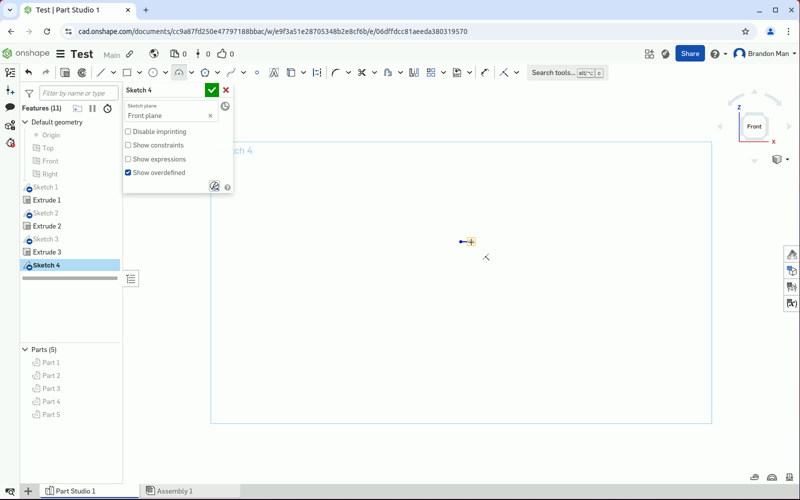
mouse_move(492, 241)
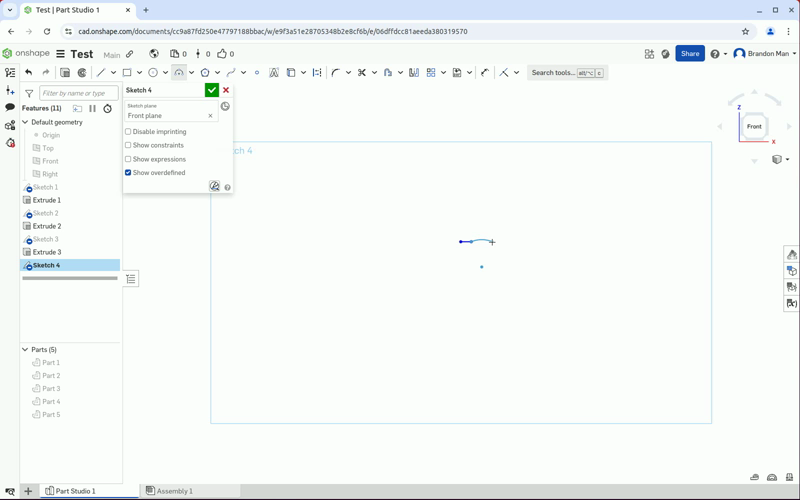
click(492, 241)
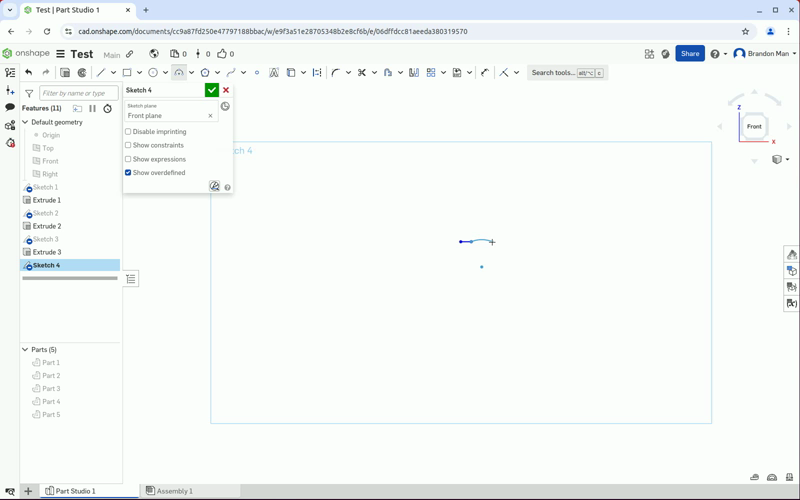
mouse_move(481, 231)
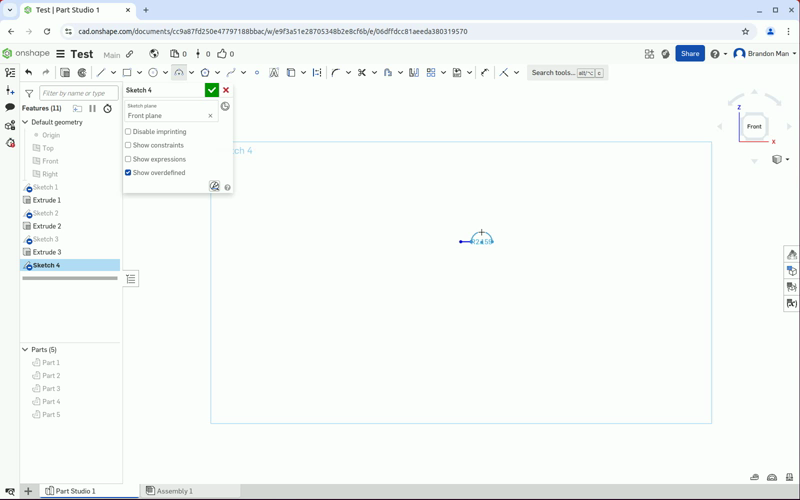
click(481, 231)
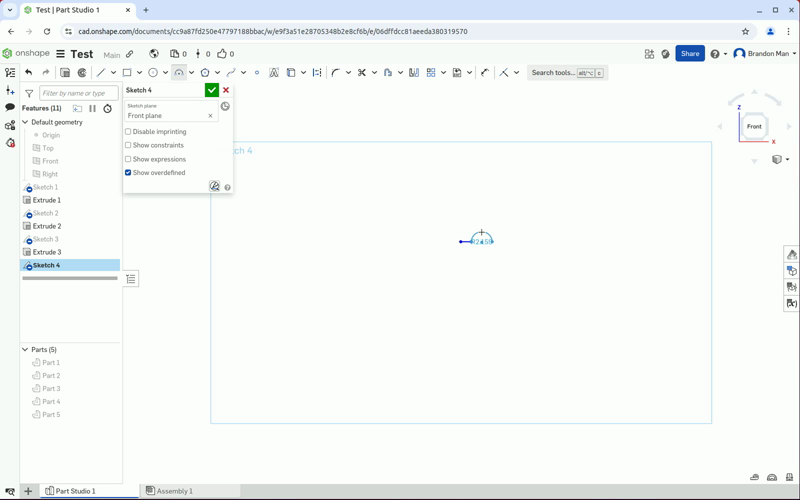
key_up(shift)
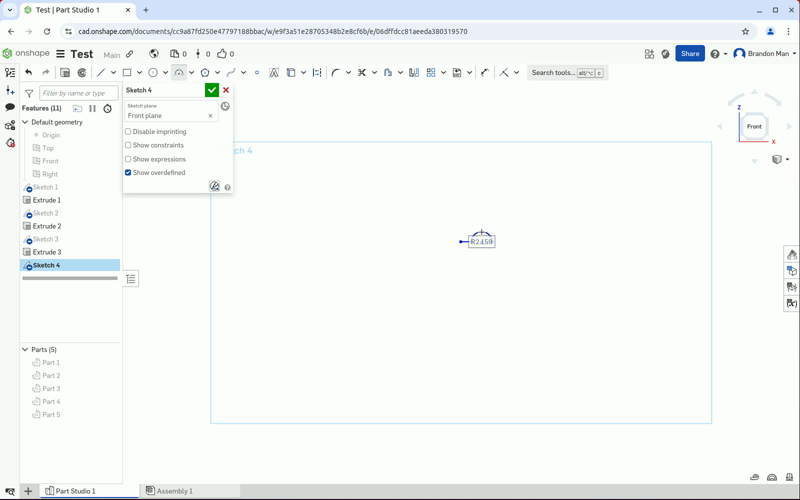
key(esc)
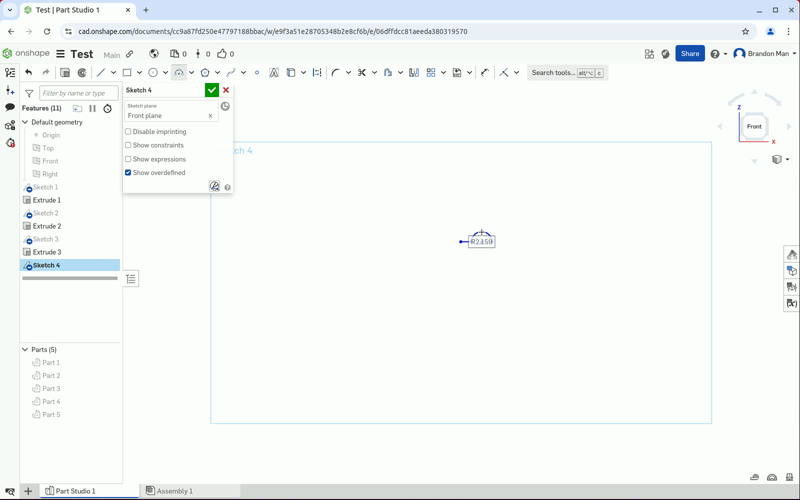
key(l)
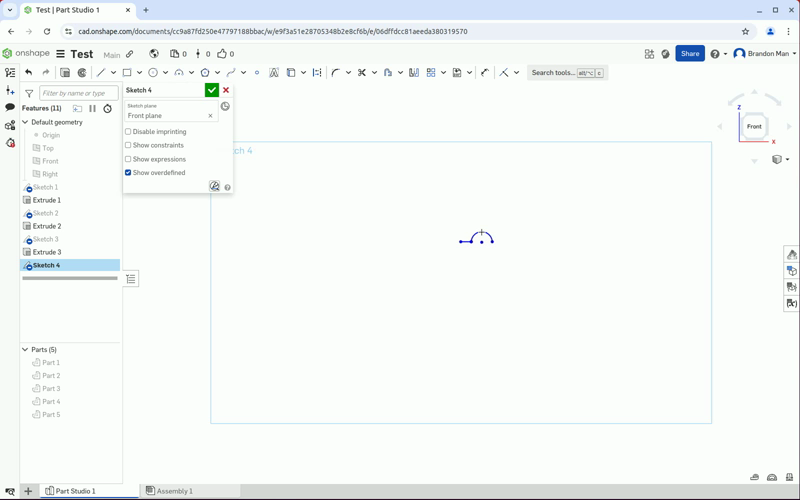
mouse_move(492, 241)
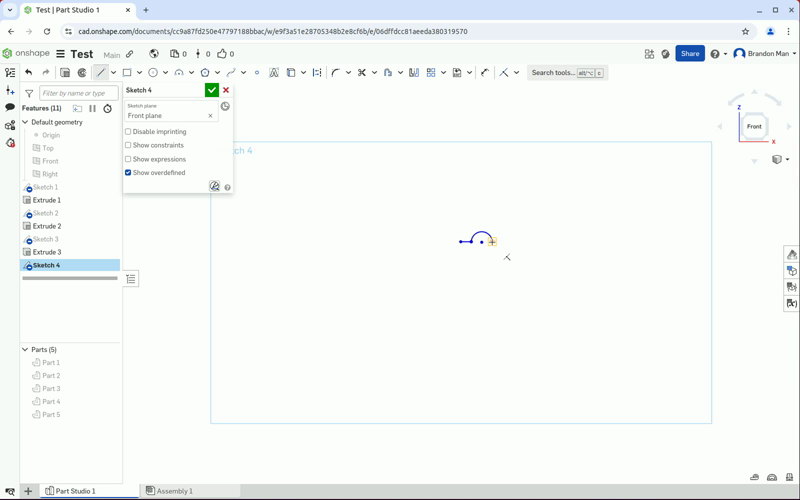
click(492, 241)
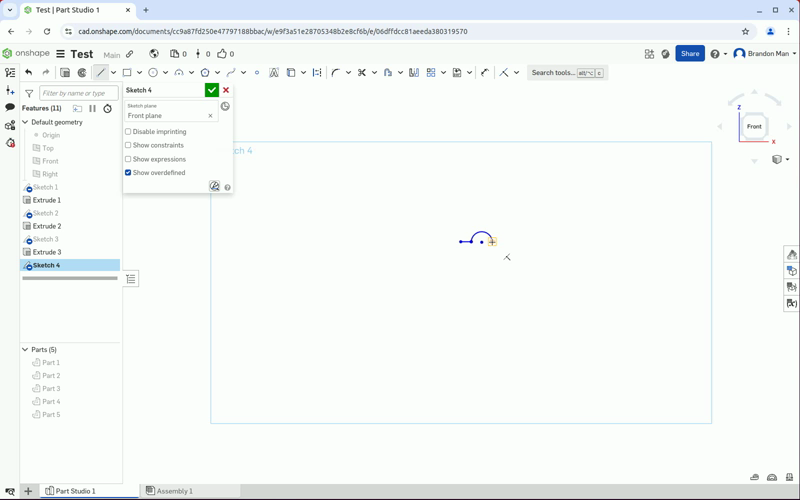
key_down(shift)
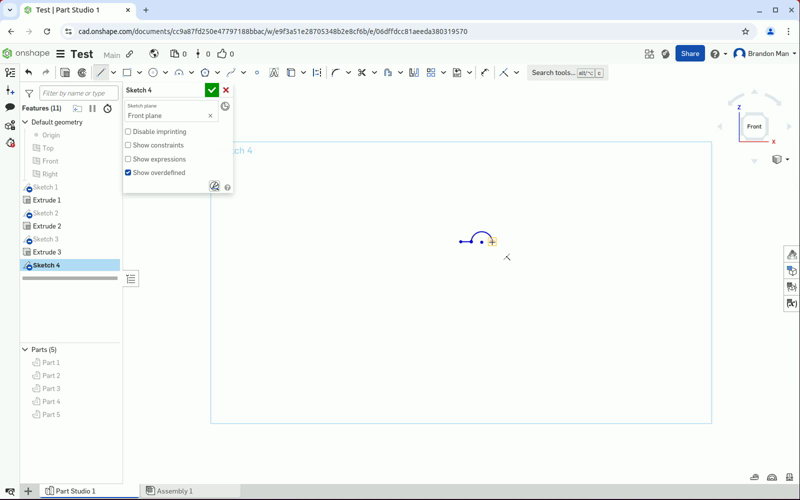
mouse_move(522, 241)
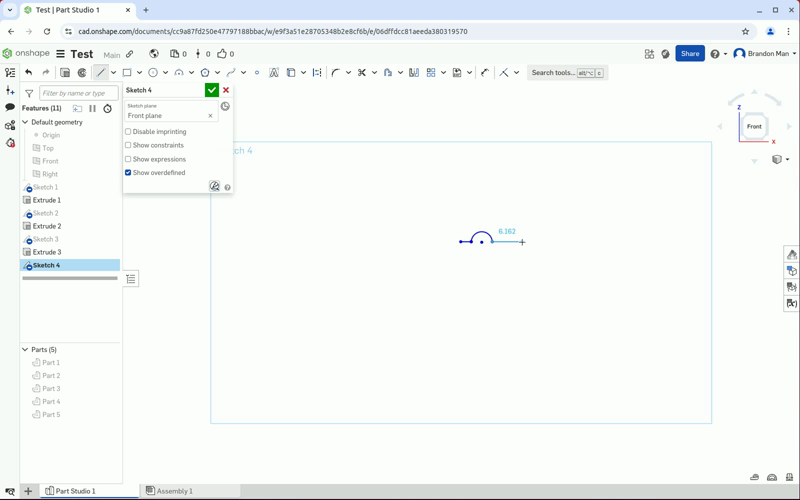
mouse_move(502, 241)
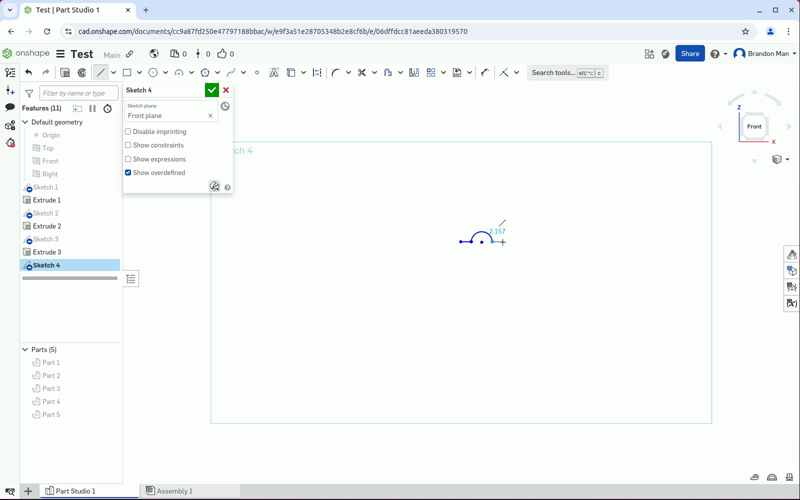
click(502, 241)
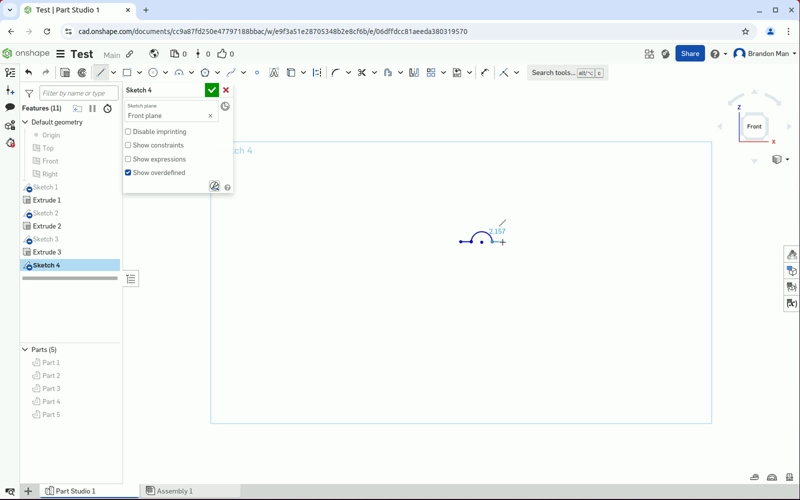
key_up(shift)
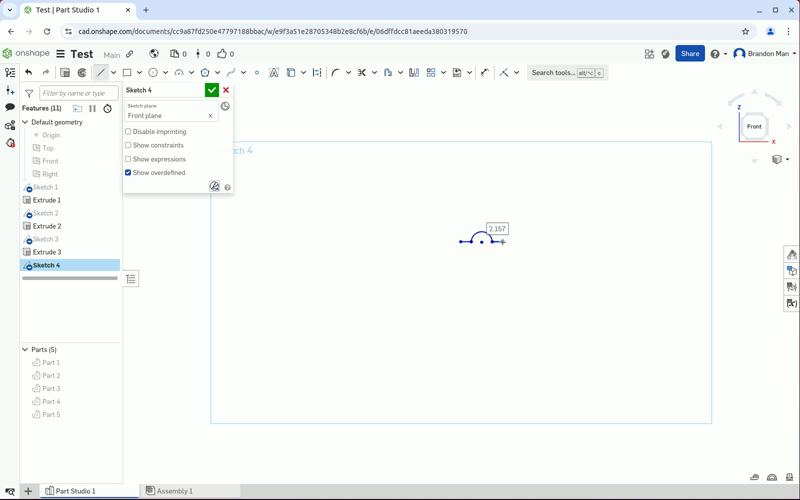
key(esc)
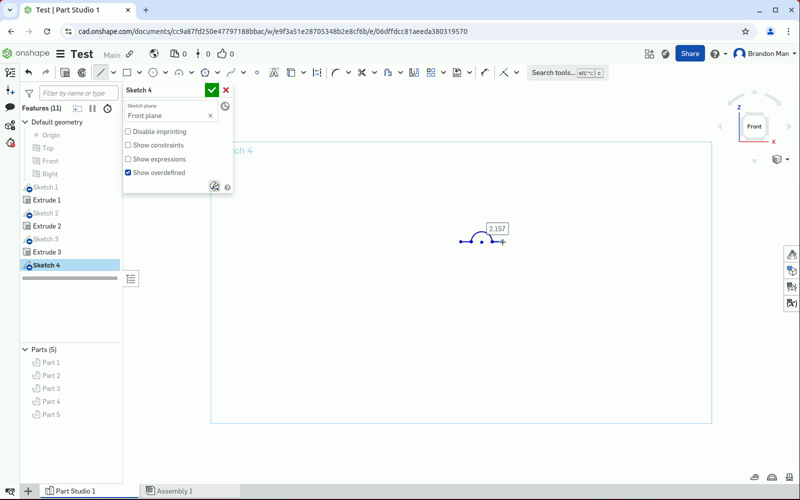
key(a)
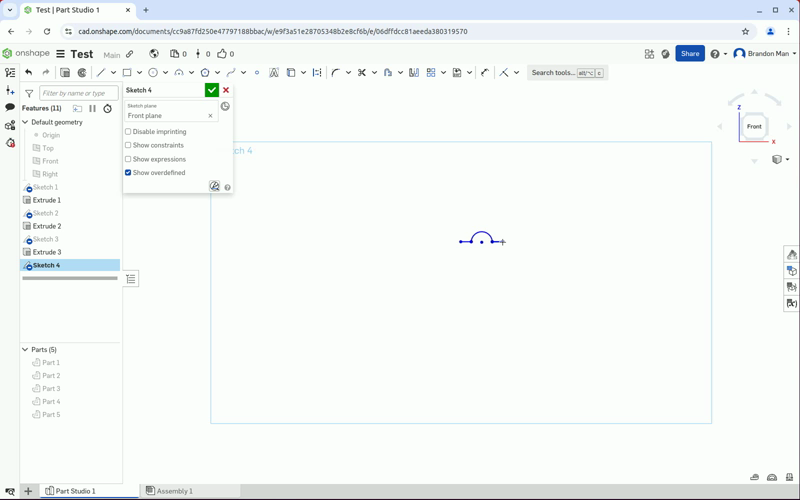
mouse_move(502, 241)
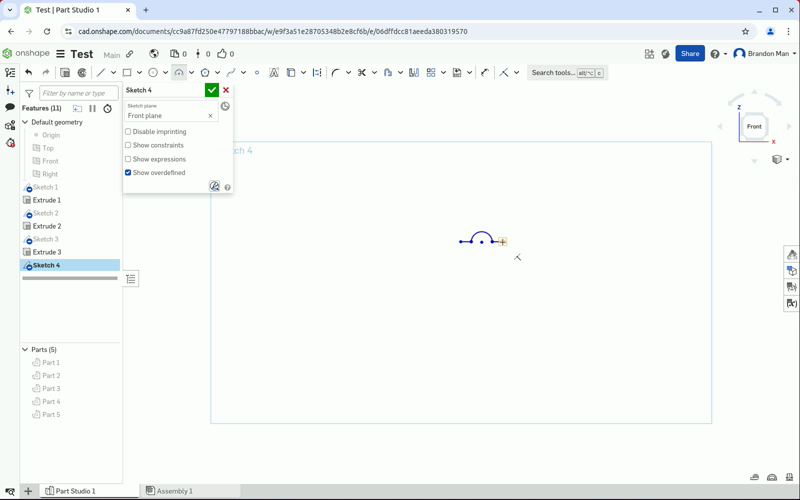
click(502, 241)
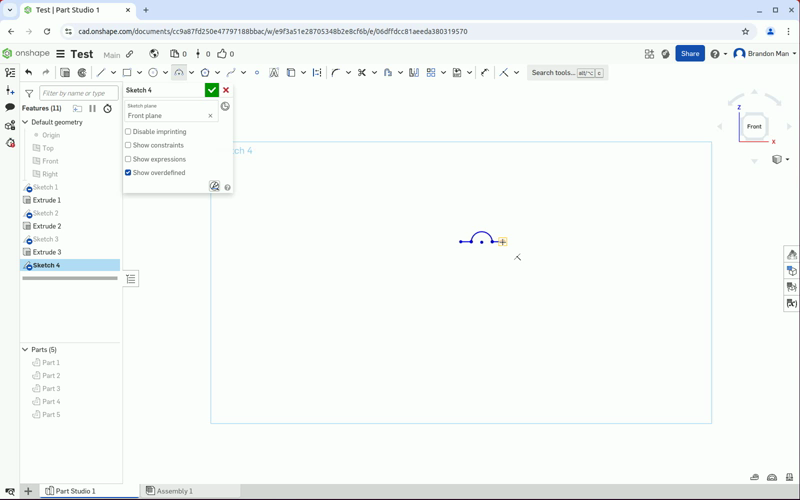
mouse_move(460, 241)
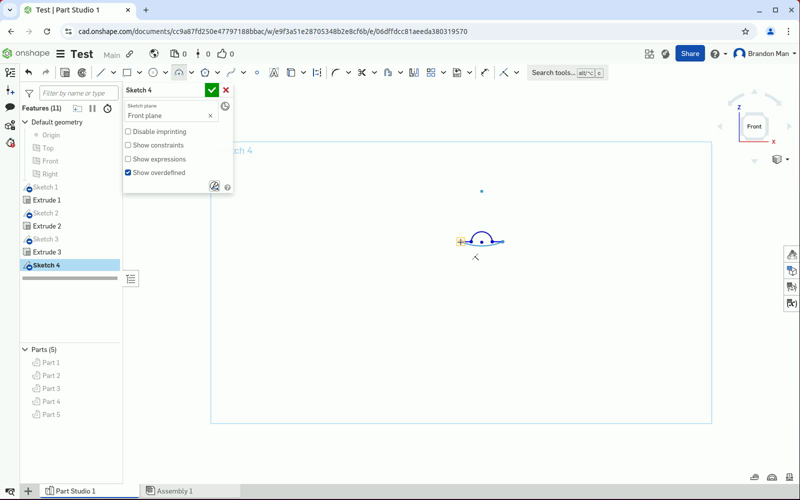
click(460, 241)
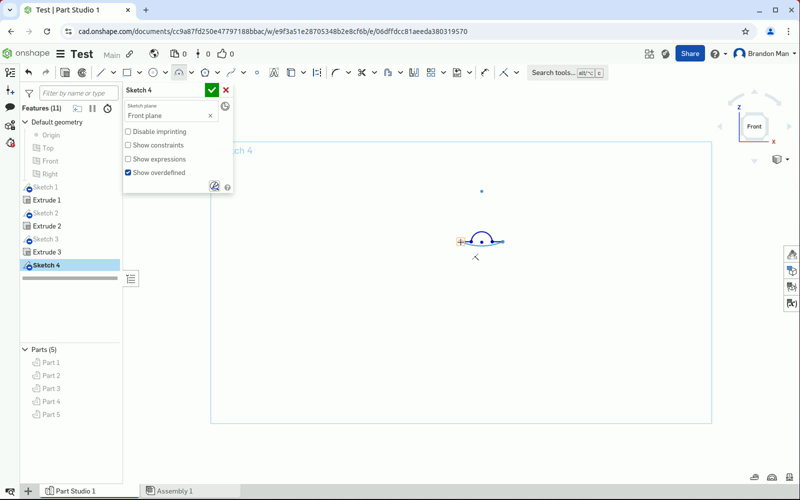
key_down(shift)
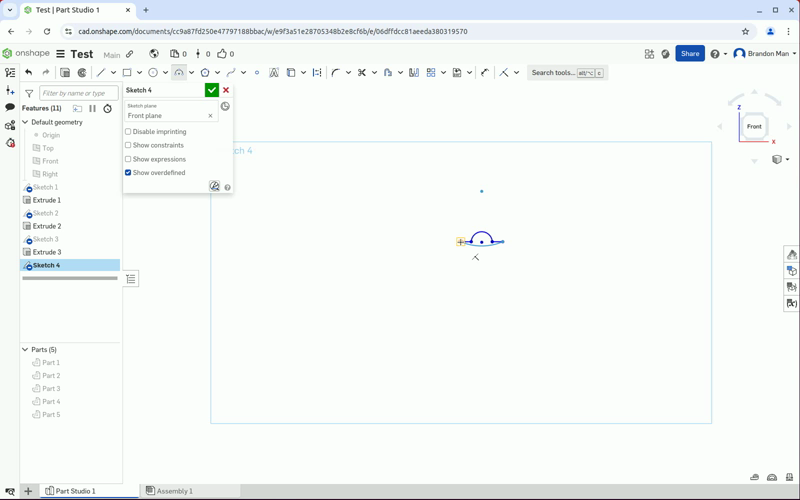
mouse_move(481, 221)
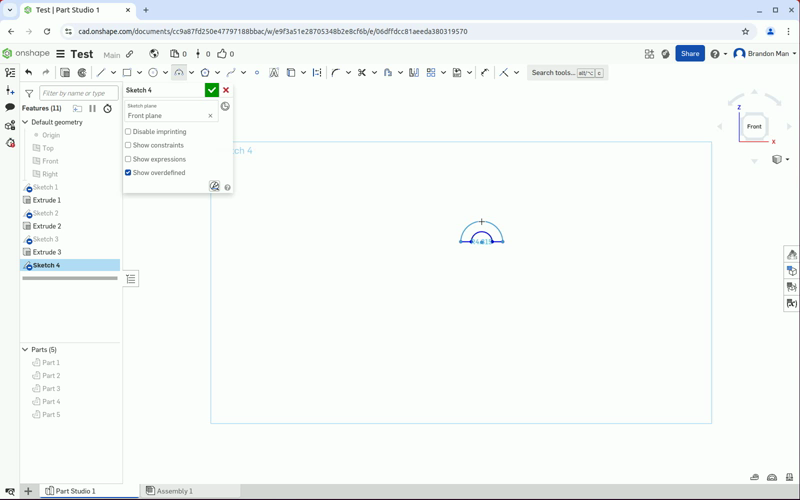
click(481, 221)
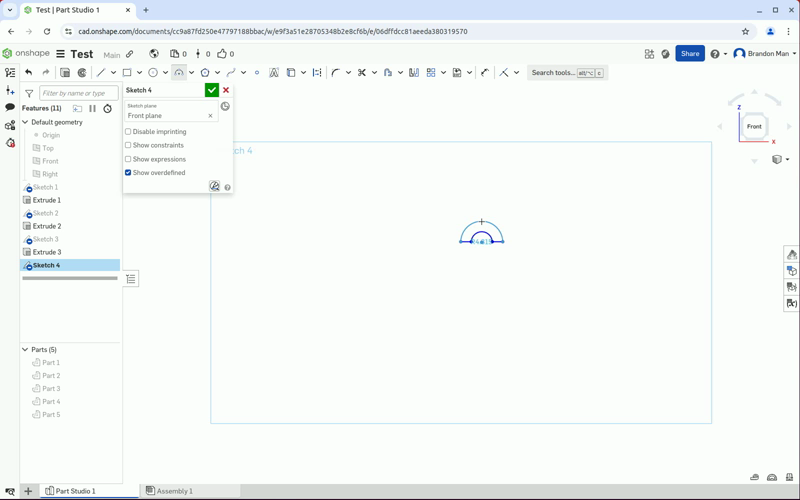
key_up(shift)
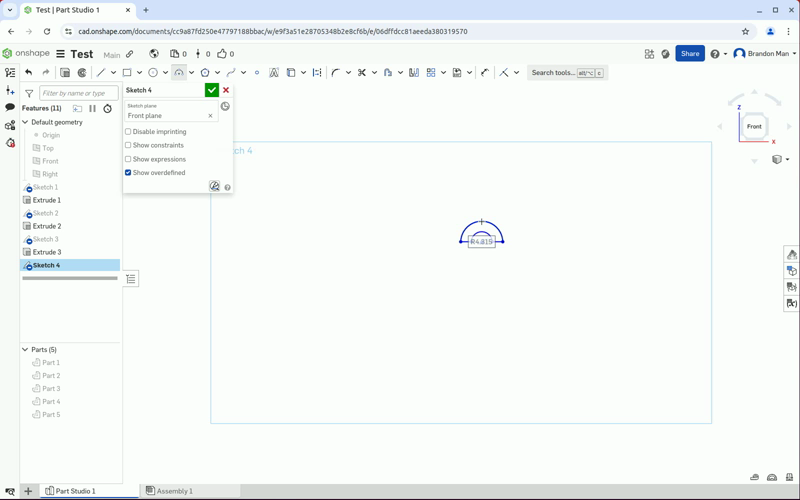
key(esc)
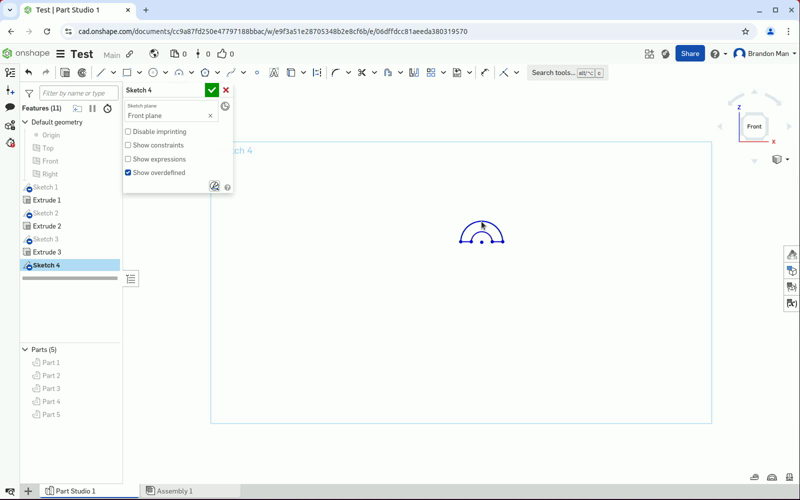
mouse_move(478, 226)
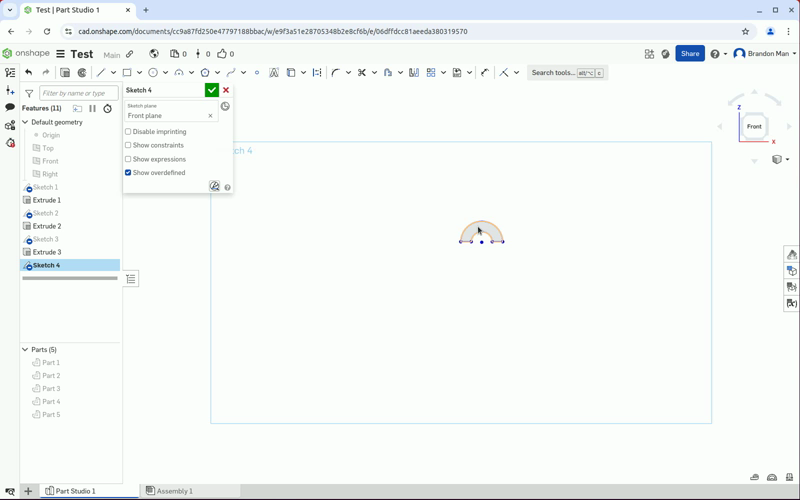
scroll(6)
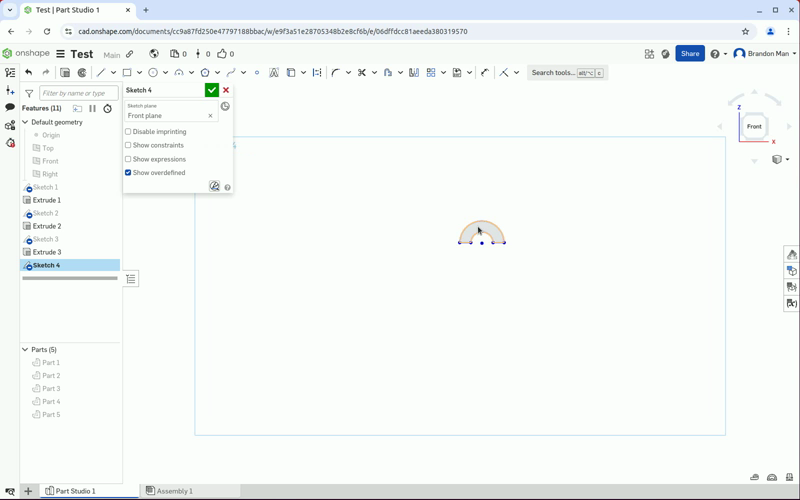
scroll(6)
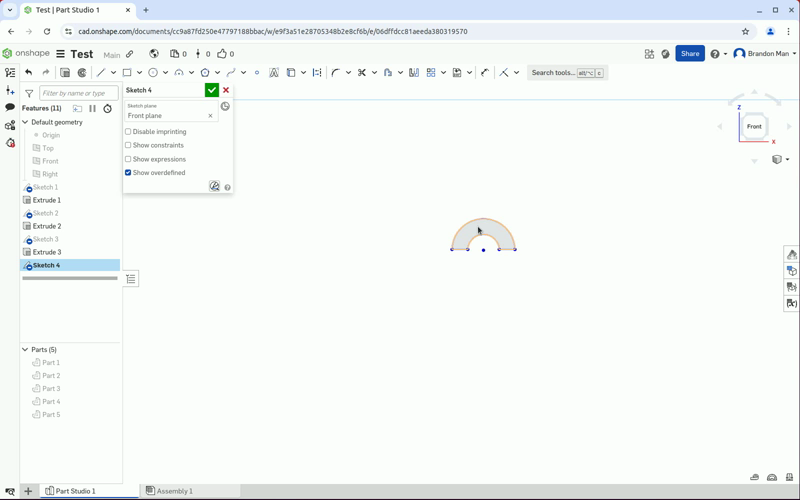
scroll(6)
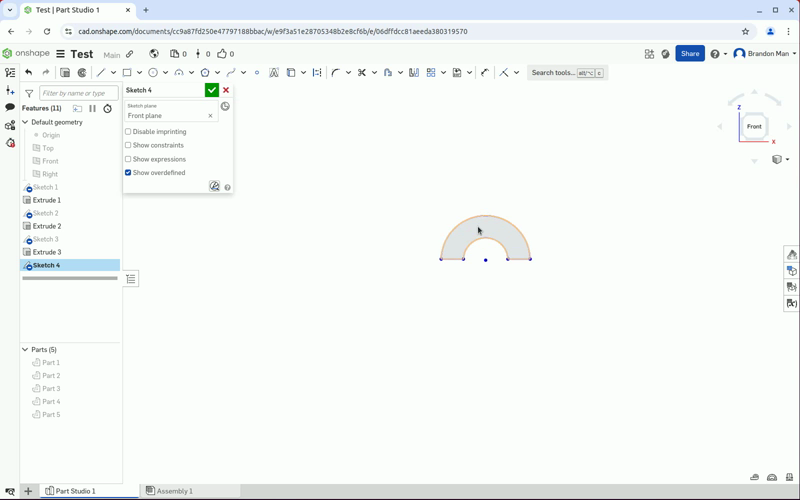
scroll(6)
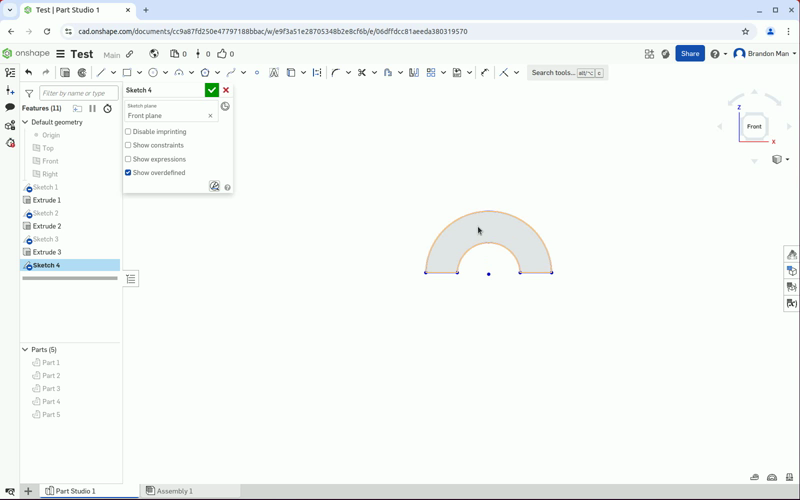
scroll(6)
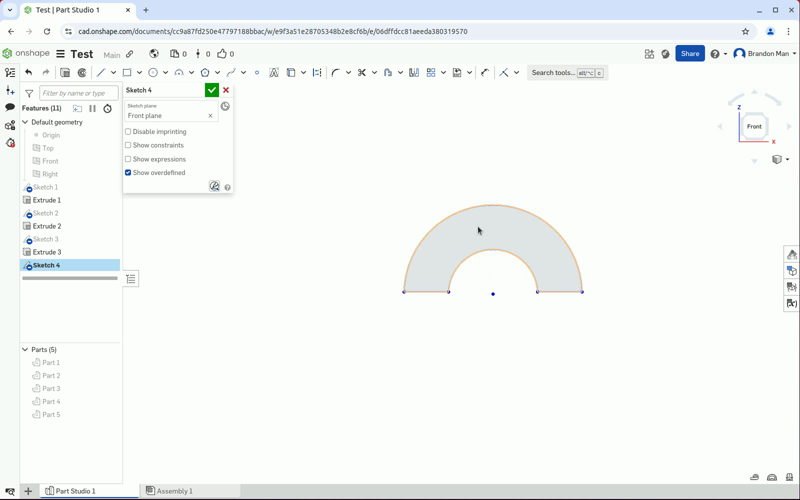
scroll(6)
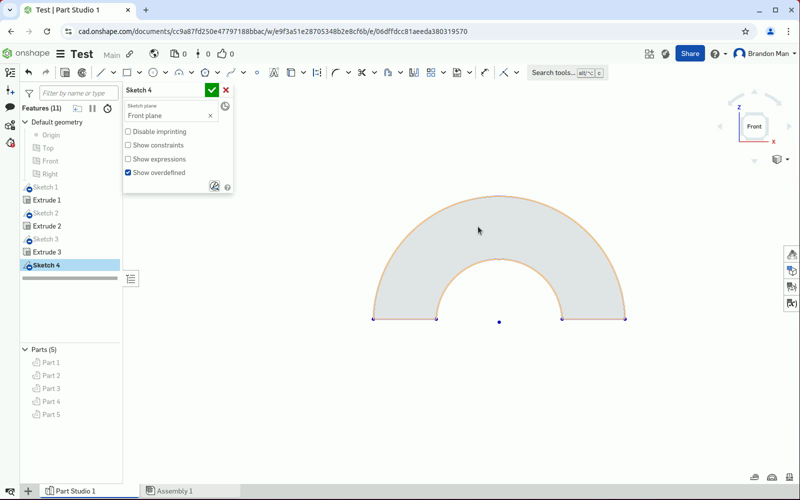
scroll(6)
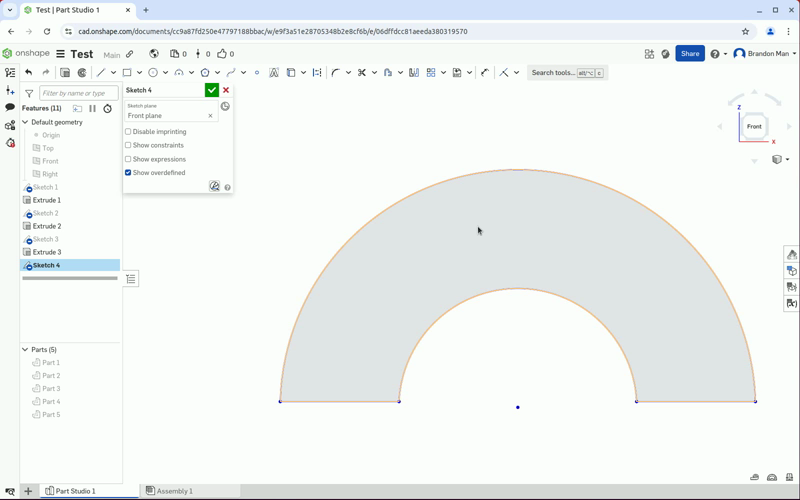
click(478, 226)
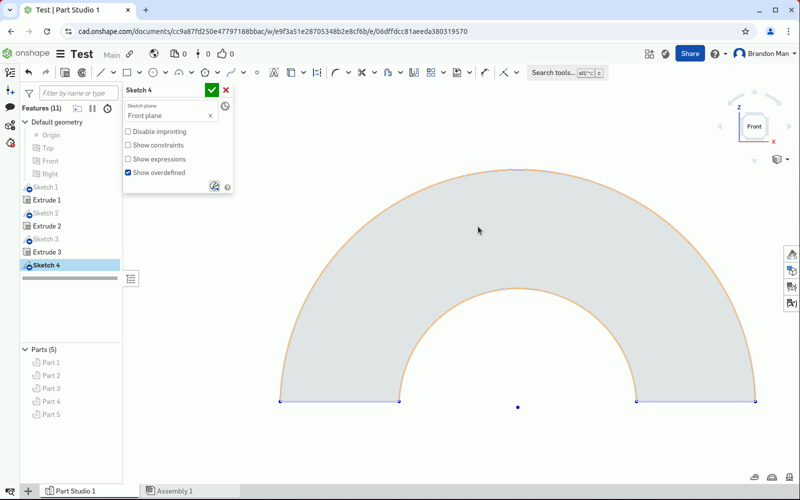
scroll(-6)
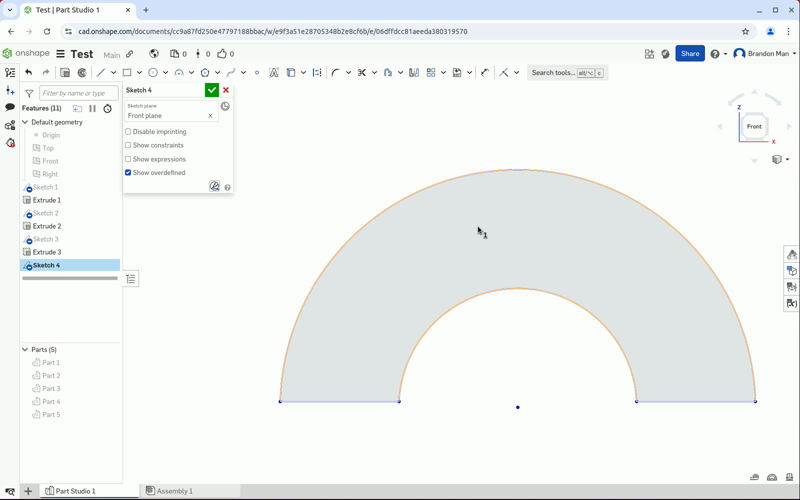
scroll(-6)
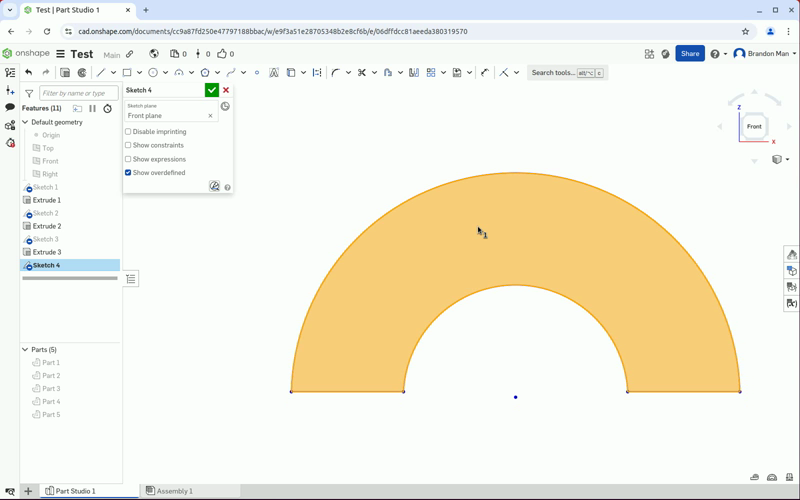
scroll(-6)
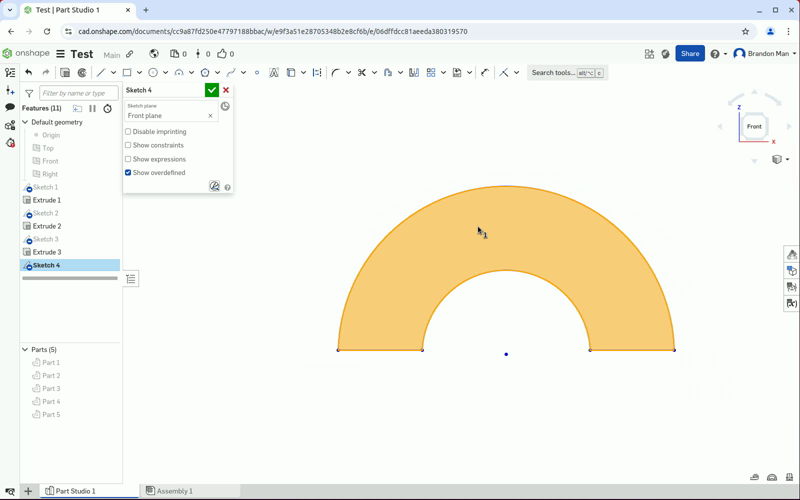
scroll(-6)
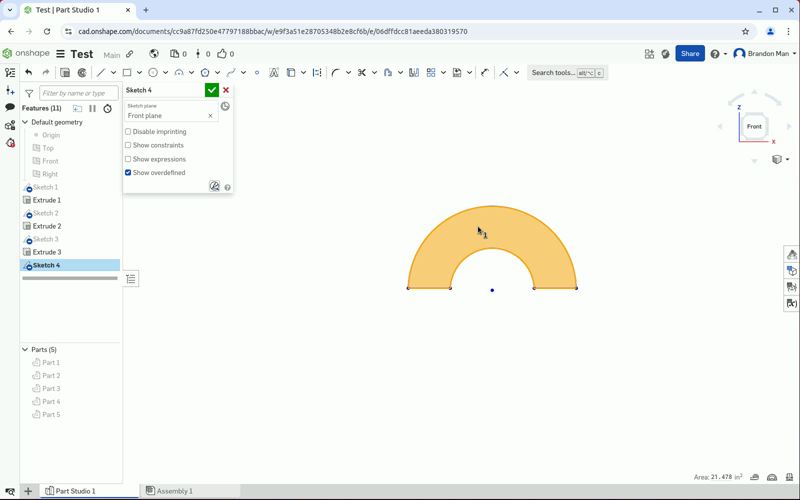
scroll(-6)
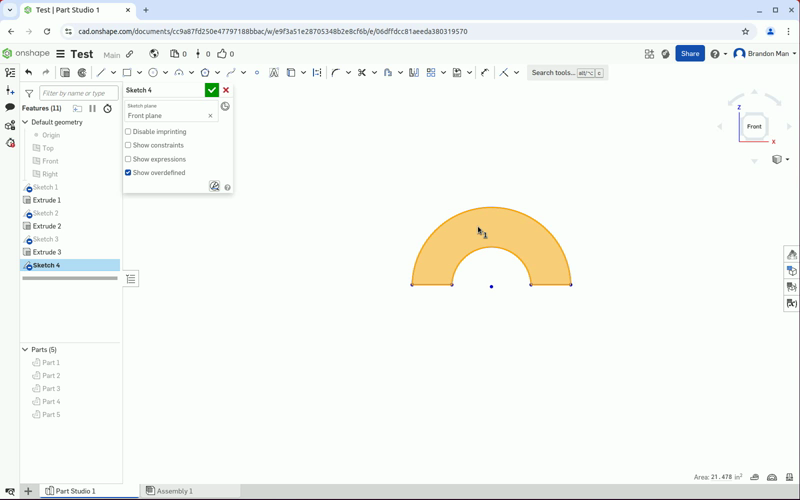
scroll(-6)
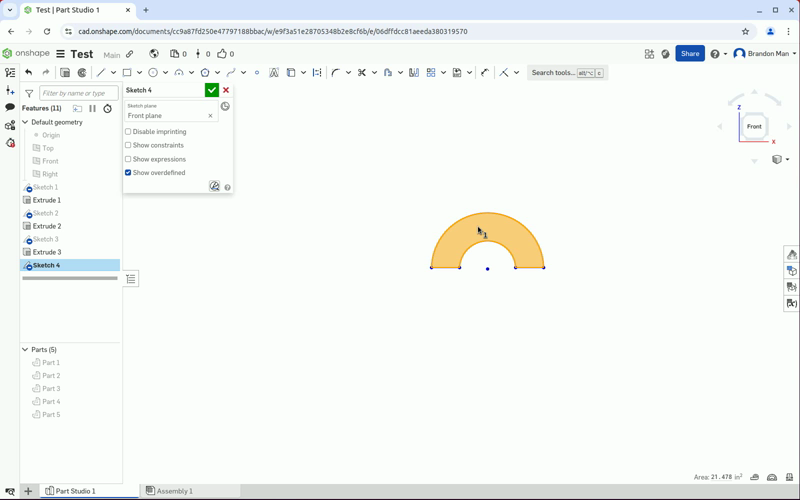
scroll(-6)
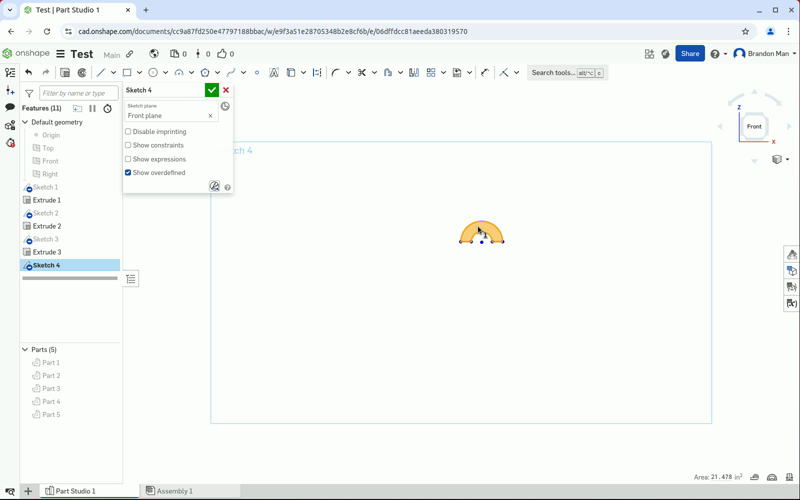
mouse_move(73, 352)
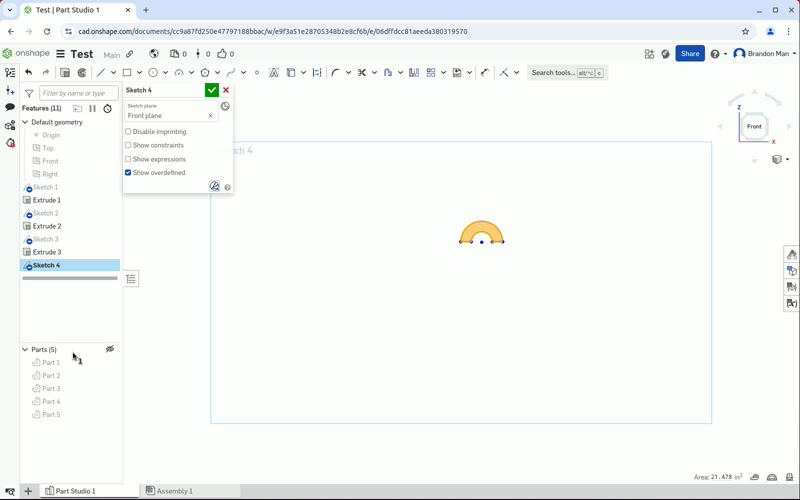
key(shift+y)
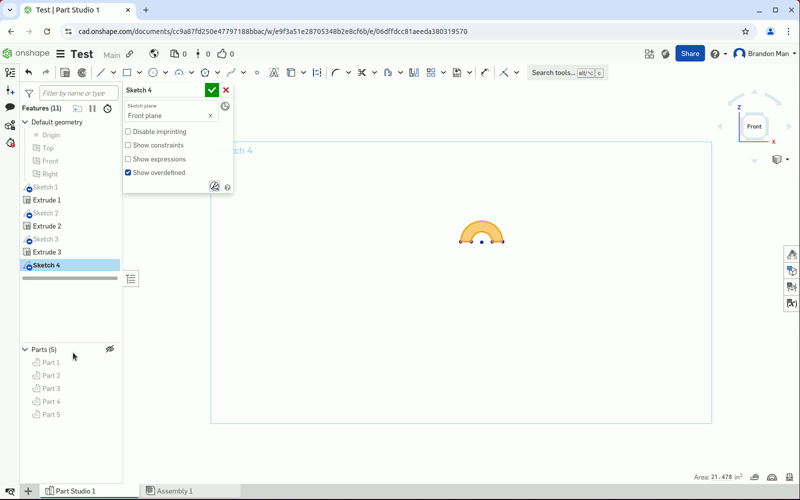
key(shift+e)
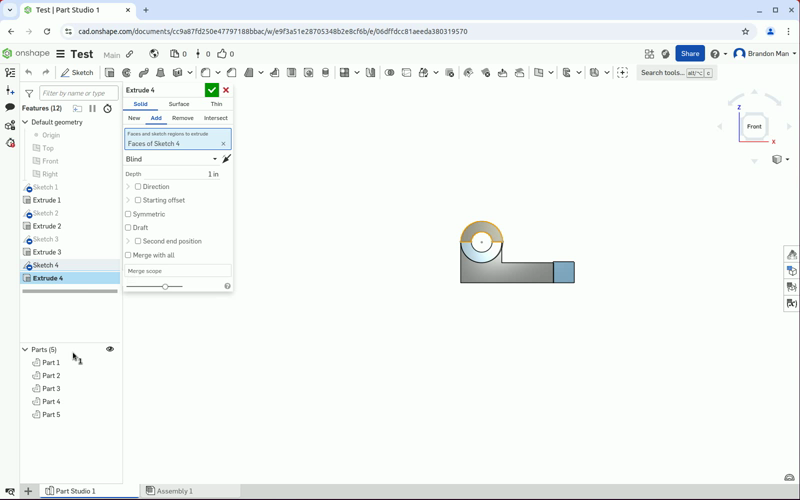
mouse_move(143, 106)
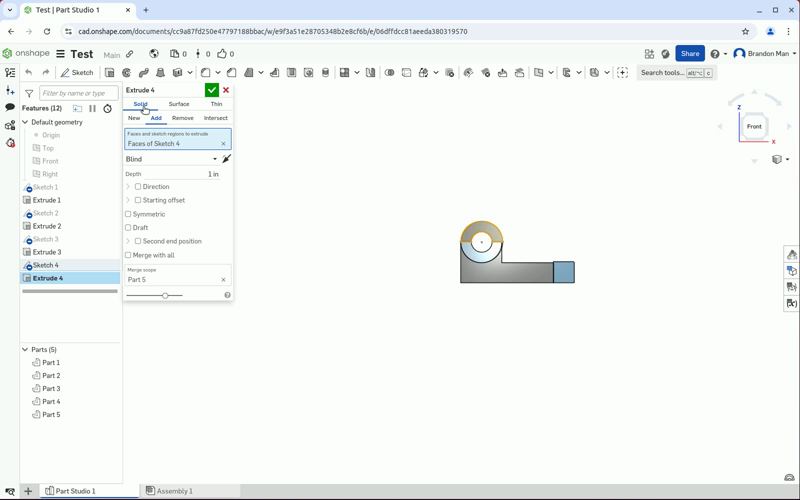
click(143, 106)
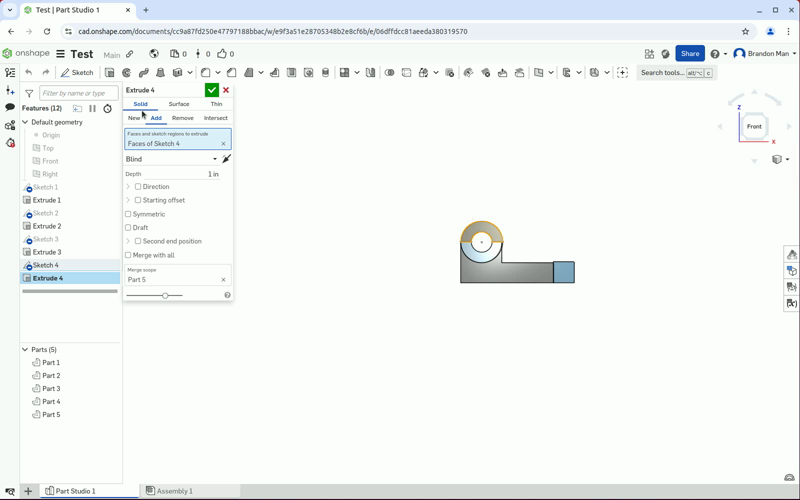
mouse_move(137, 120)
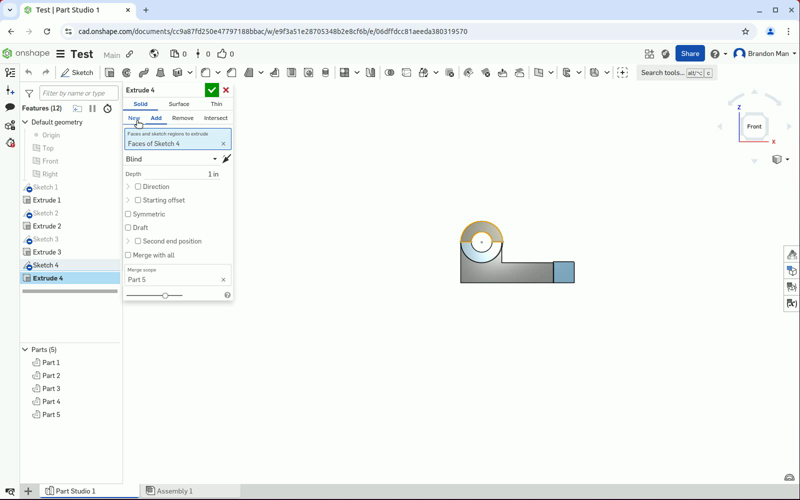
click(137, 120)
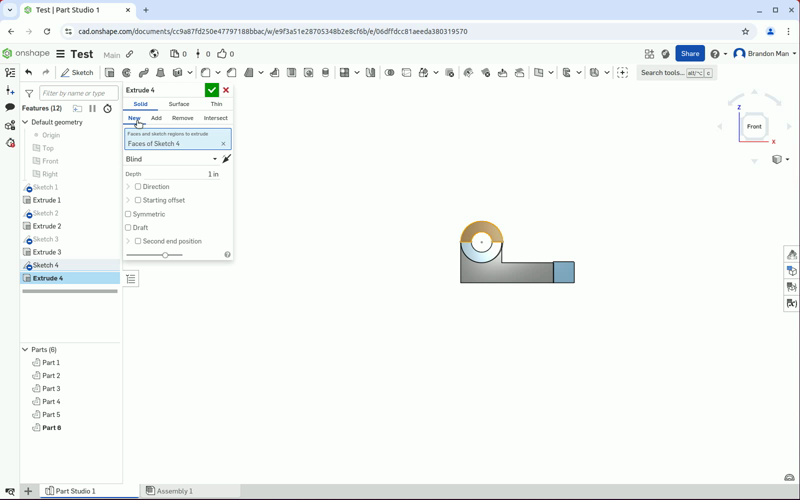
key(tab, 4)
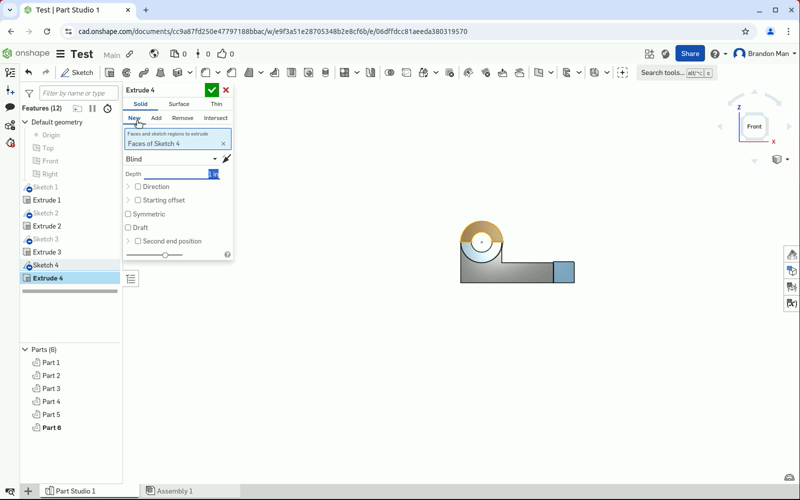
text(8.425)
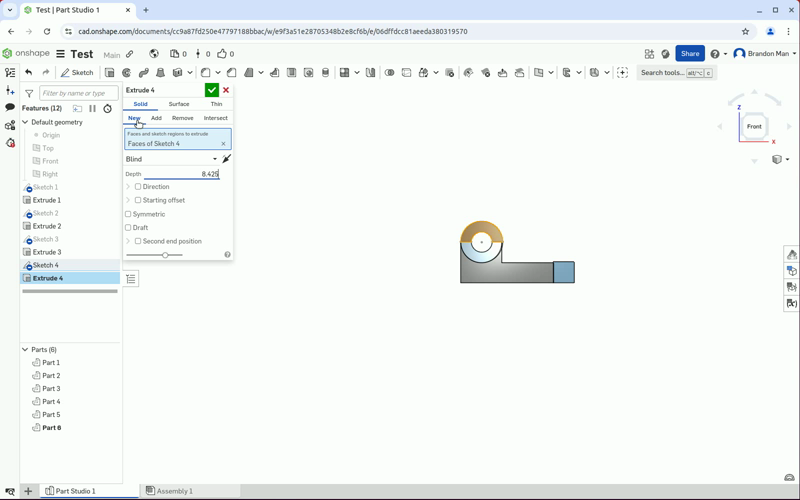
key(enter)
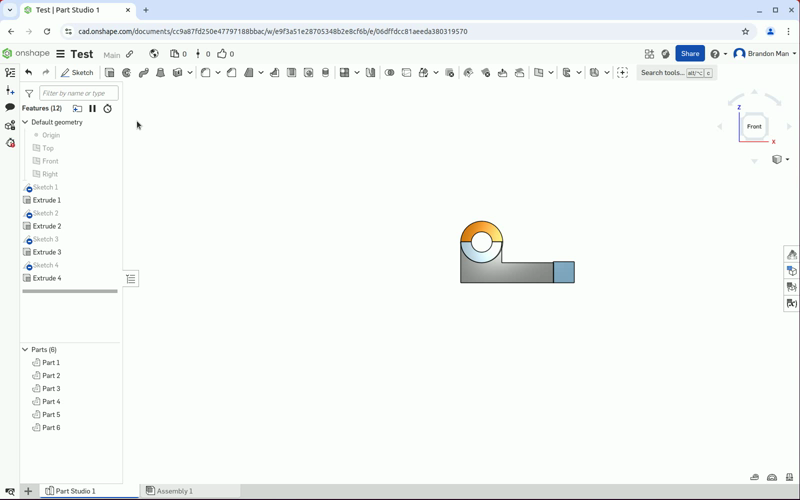
key(shift+h)
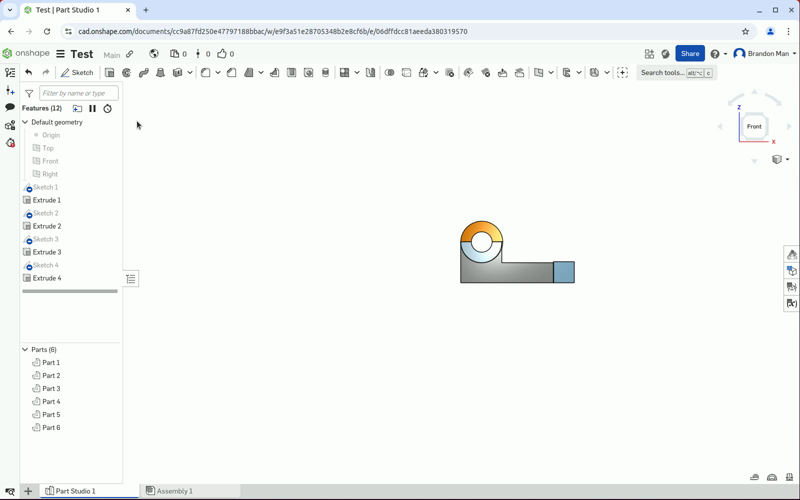
key(shift+h)
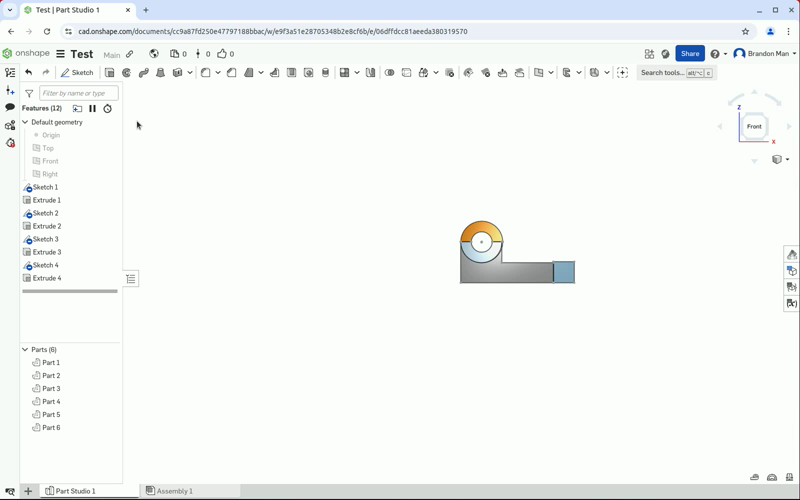
key(shift+7)
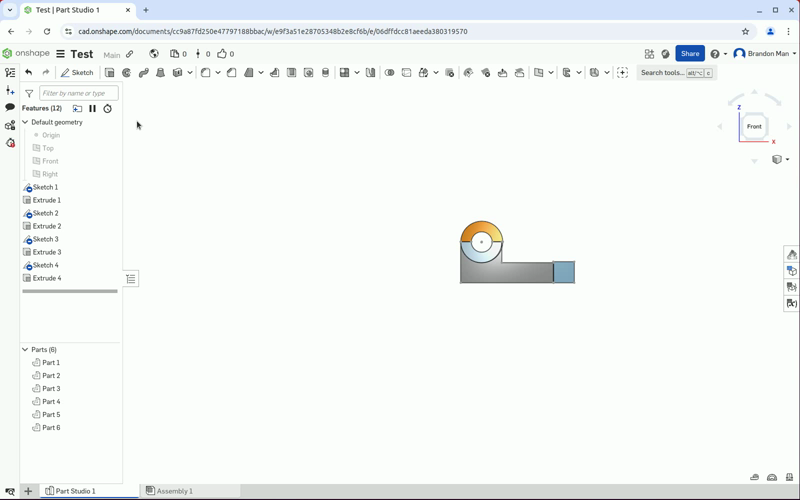
key(left, 2)
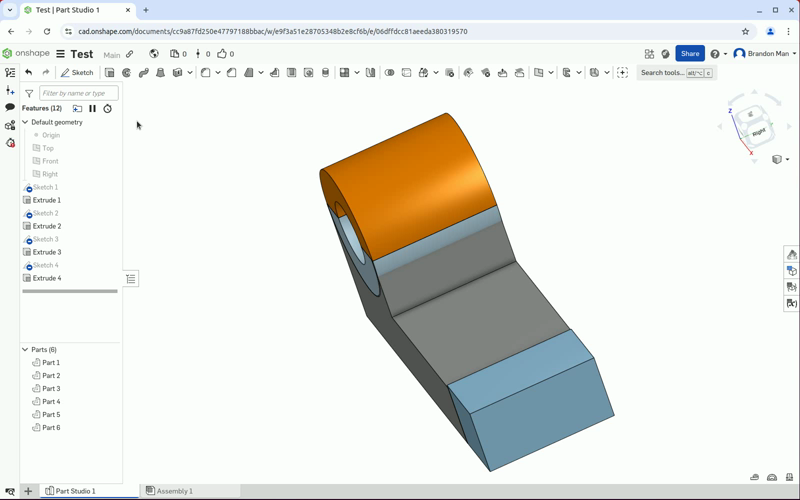
key(down, 2)
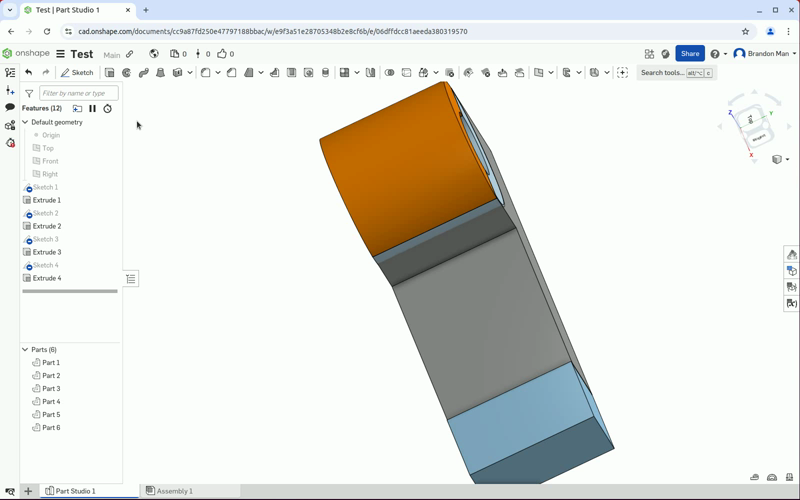
key(up, 2)
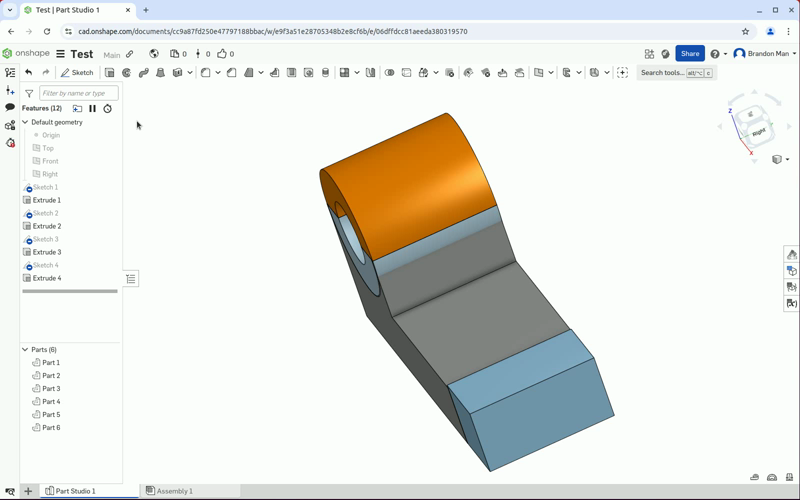
key(right, 2)
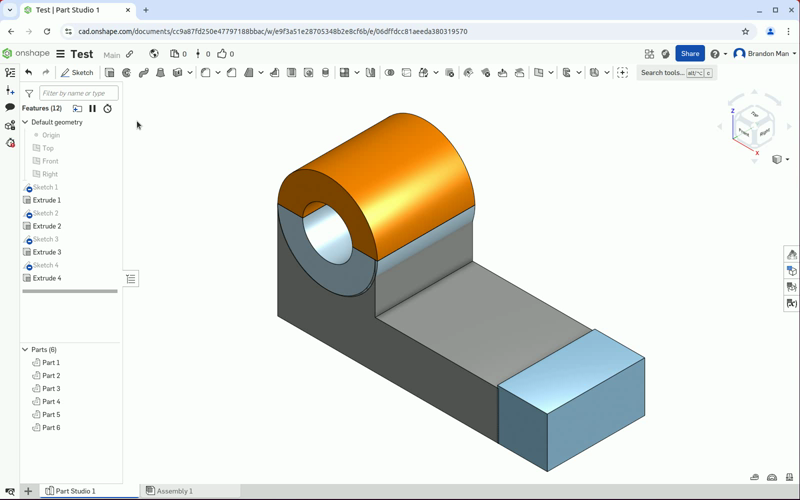
mouse_move(73, 189)
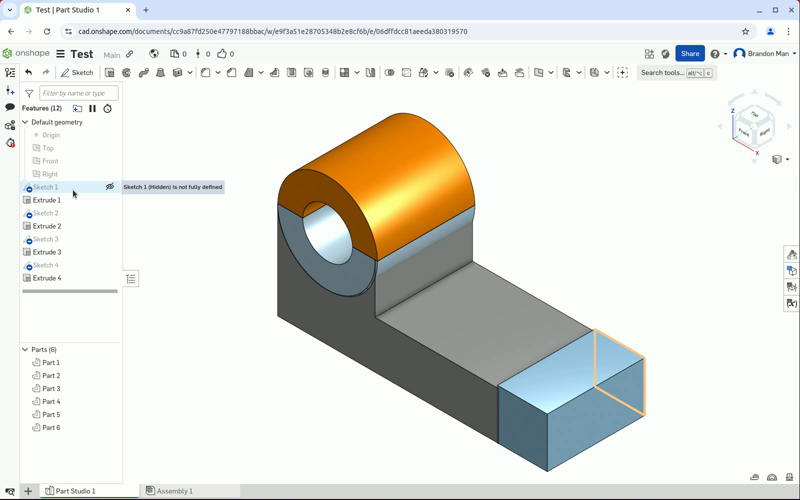
click(73, 189)